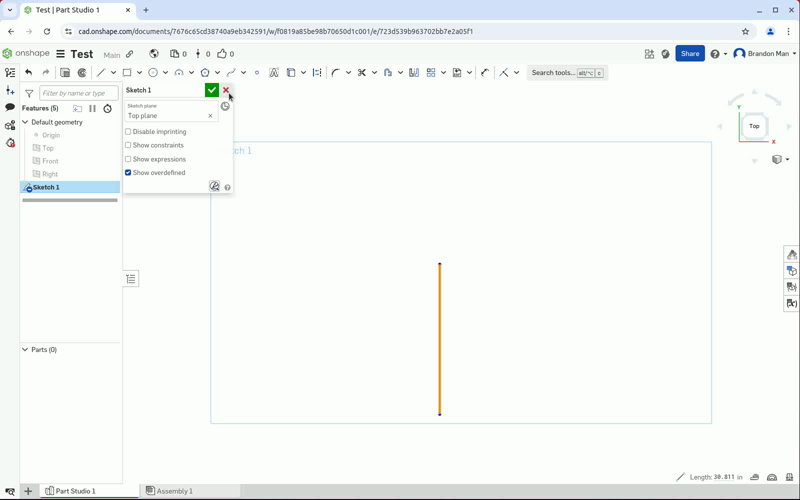
key(shift+h)
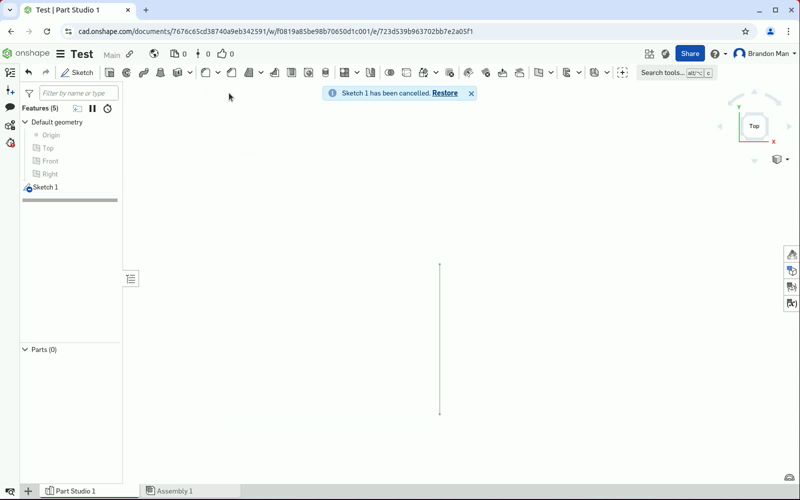
key(shift+s)
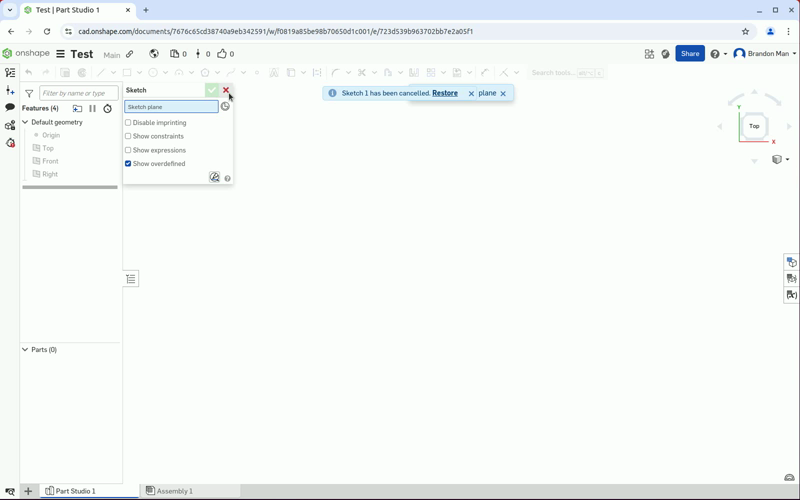
mouse_move(73, 150)
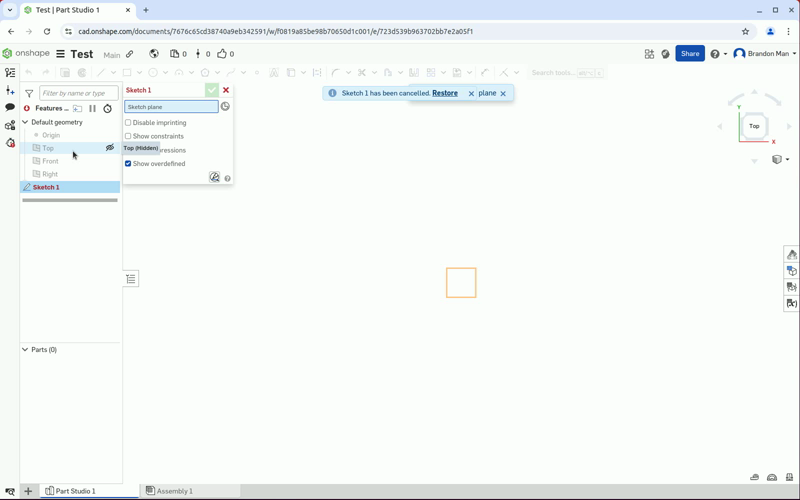
click(73, 150)
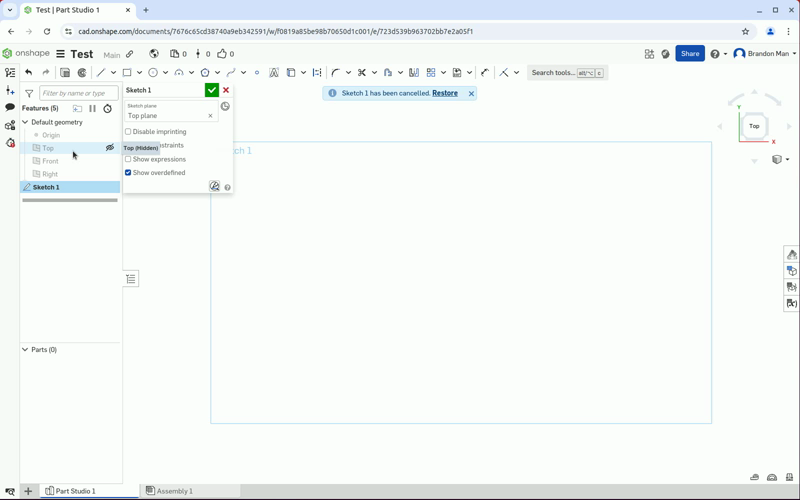
mouse_move(73, 352)
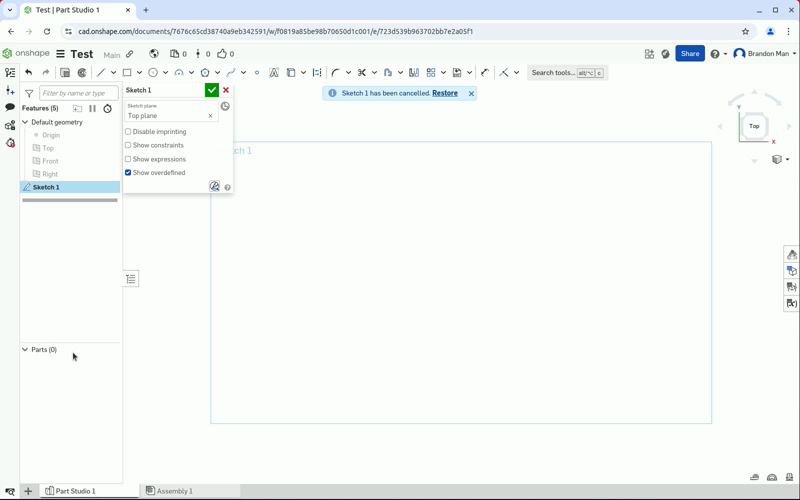
key(y)
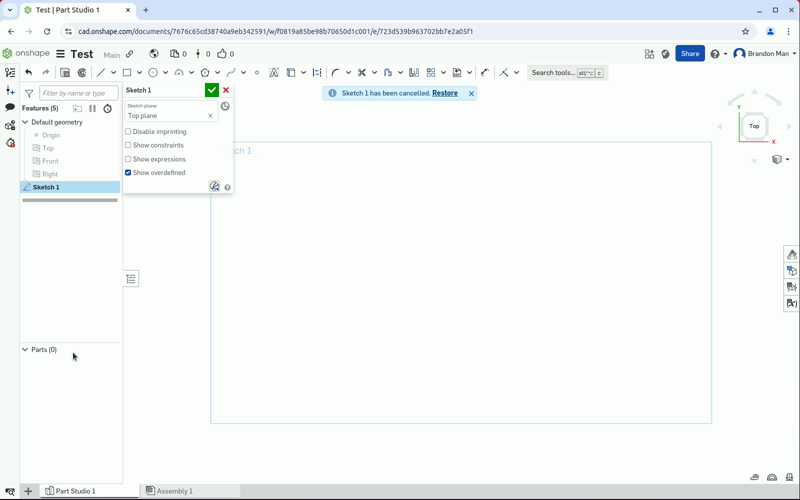
key(c)
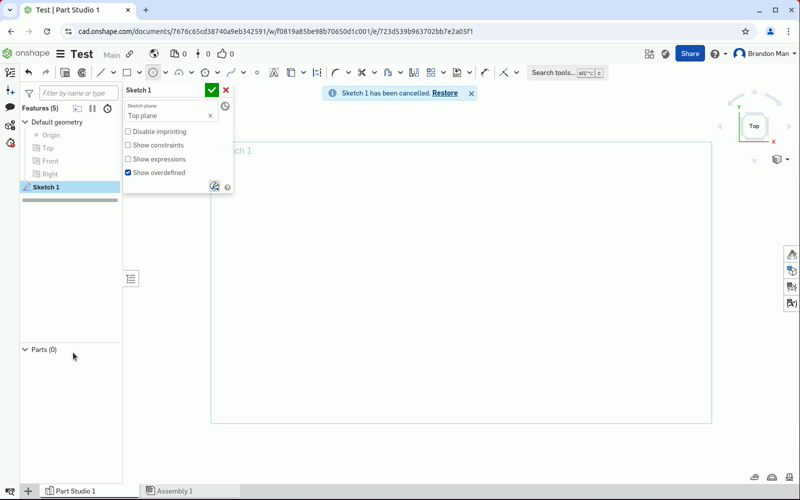
key_down(shift)
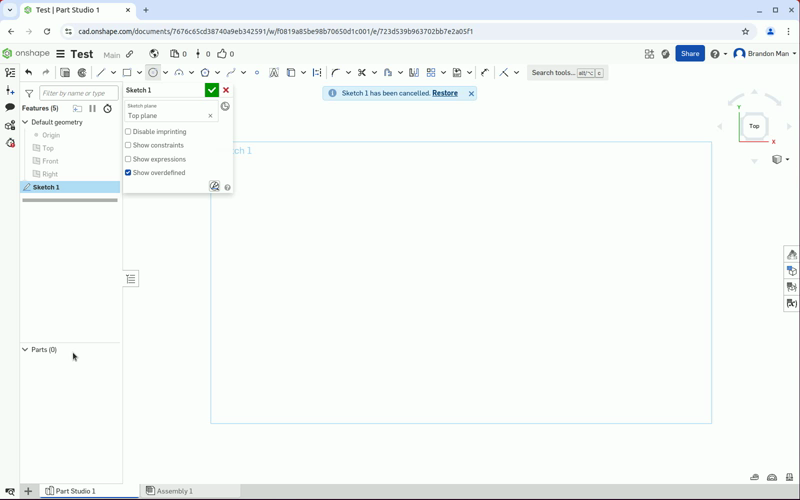
mouse_move(460, 282)
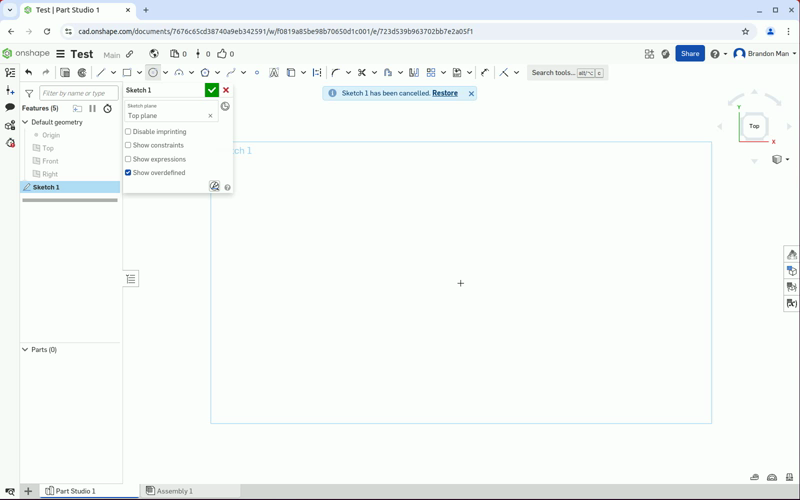
click(460, 282)
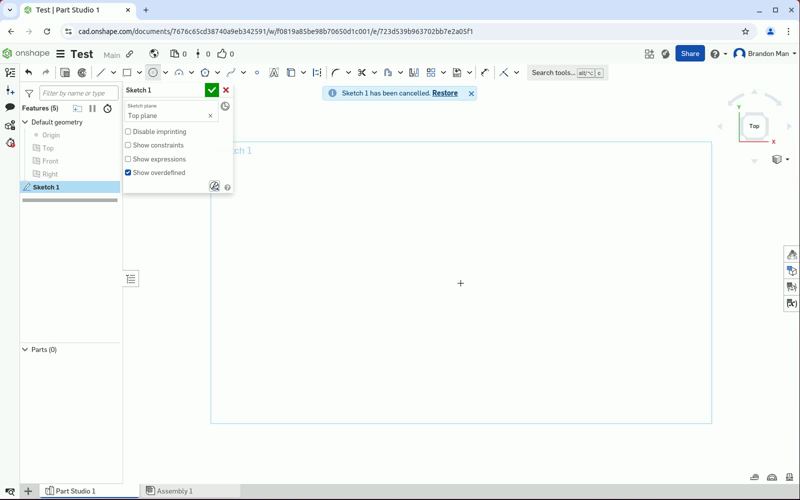
key_up(shift)
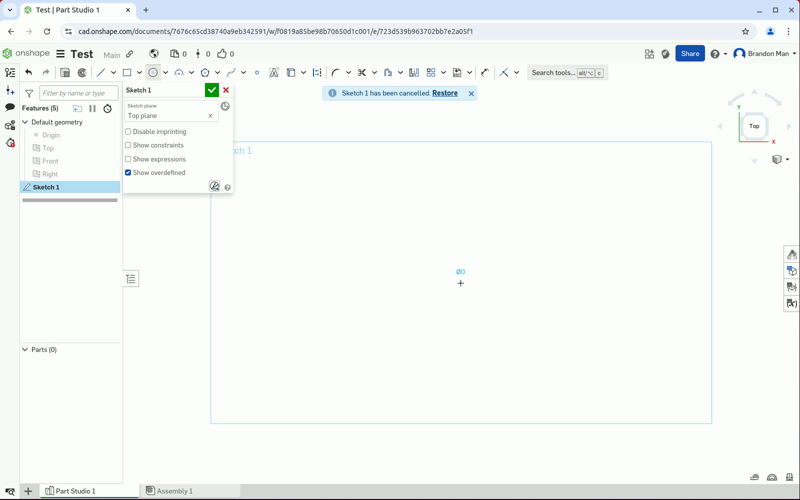
mouse_move(474, 282)
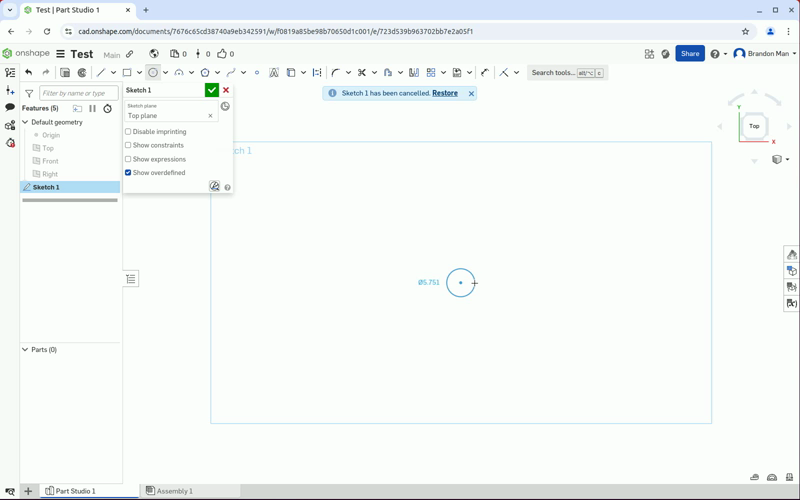
click(474, 282)
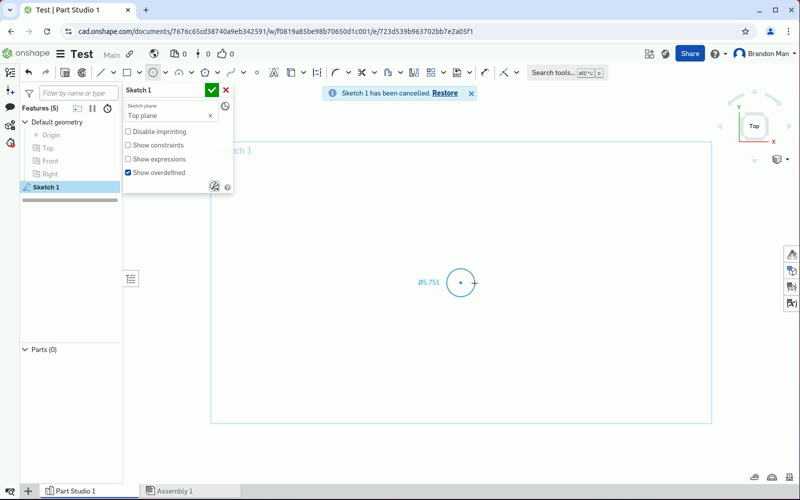
key(esc)
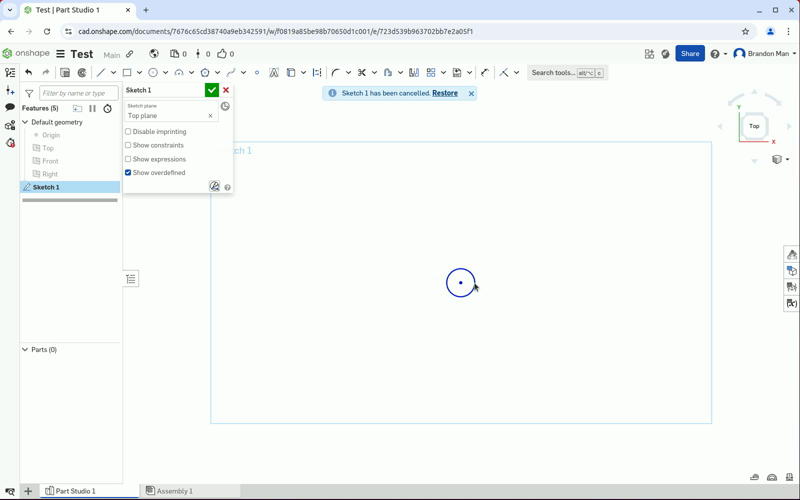
key(c)
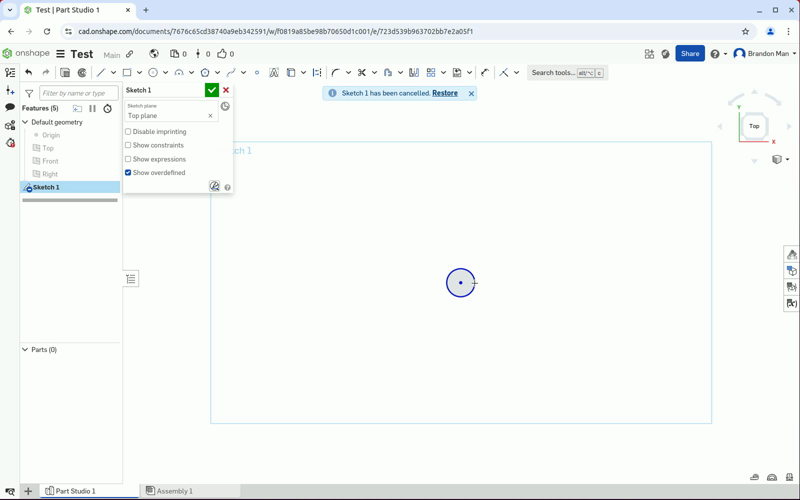
key_down(shift)
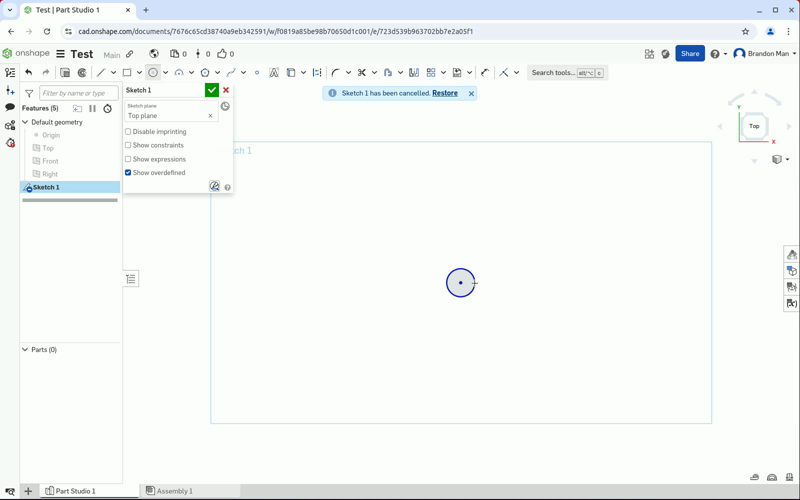
mouse_move(460, 282)
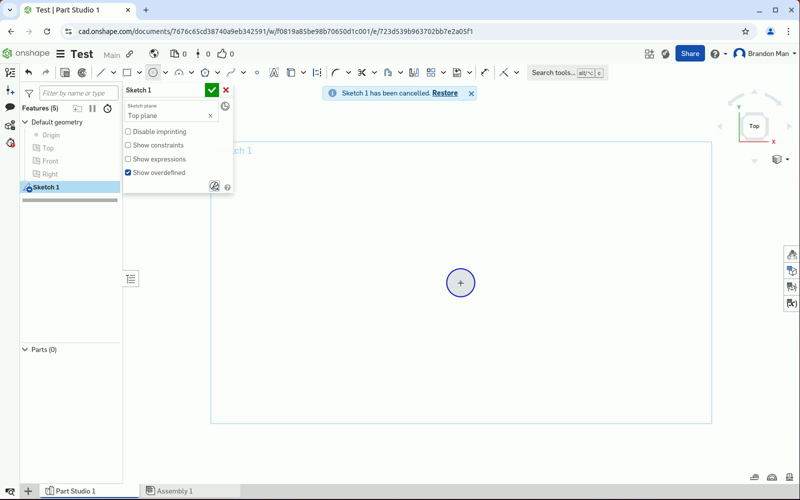
click(460, 282)
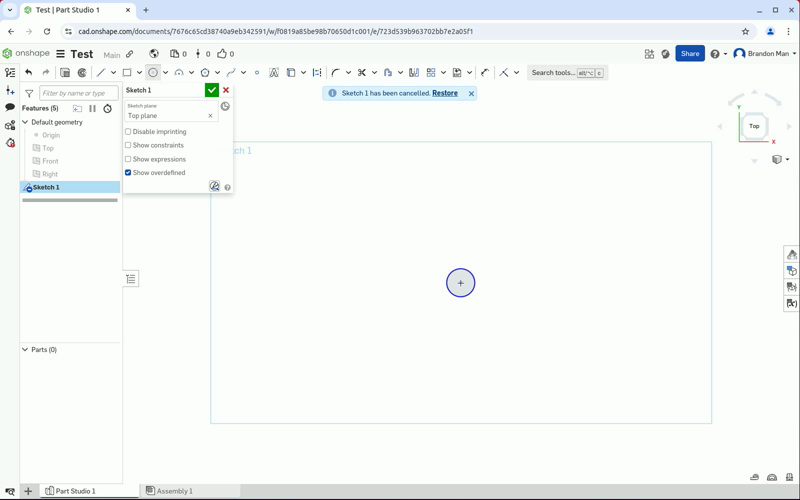
key_up(shift)
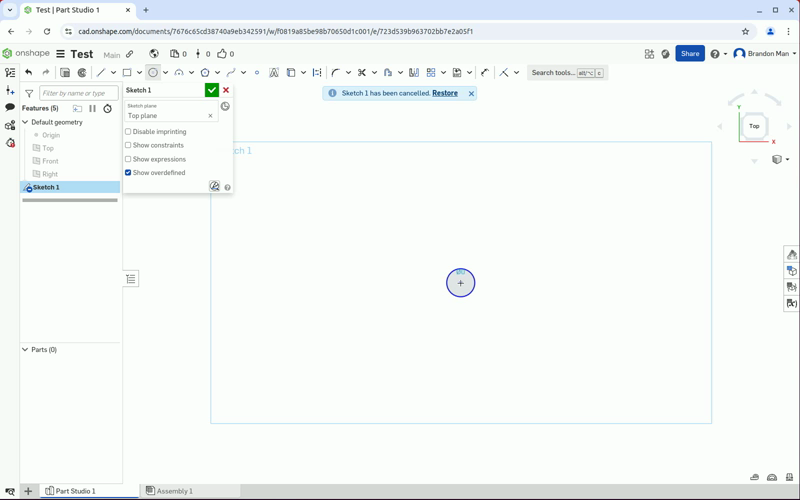
mouse_move(470, 282)
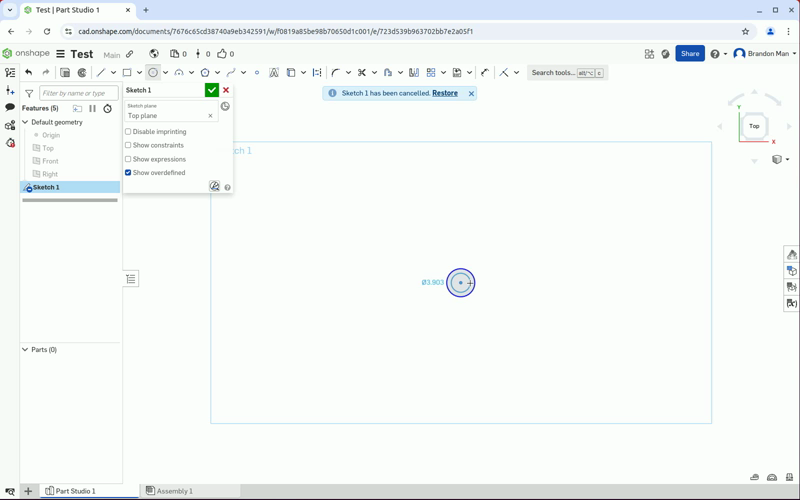
click(470, 282)
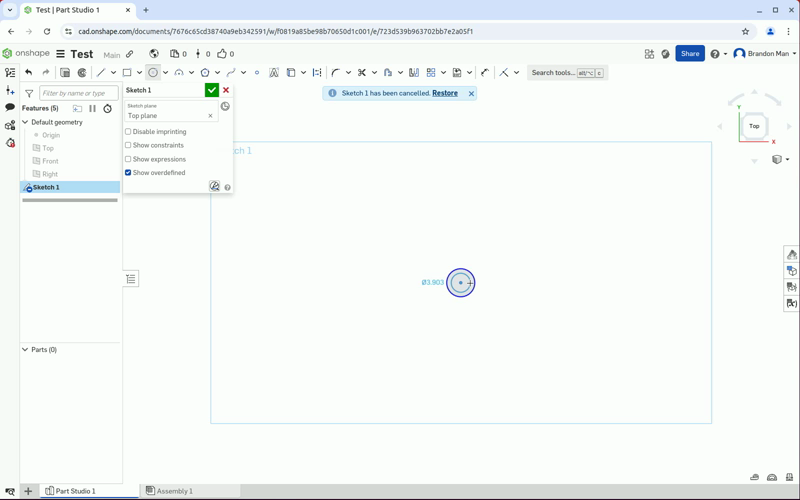
key(esc)
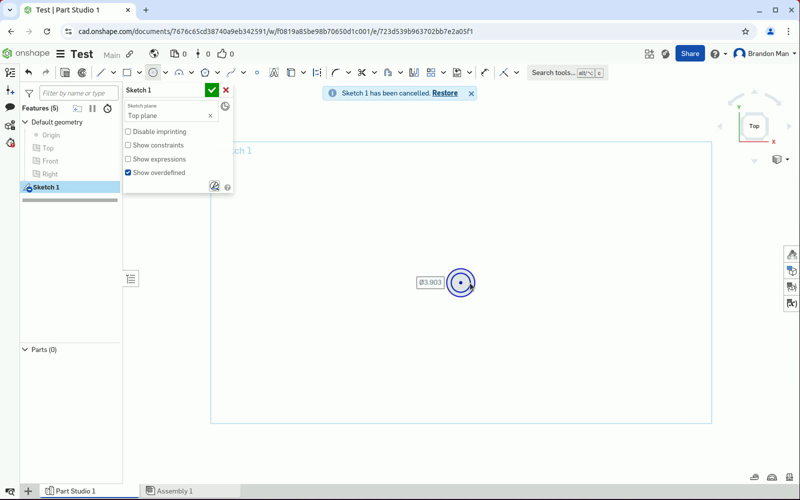
mouse_move(462, 293)
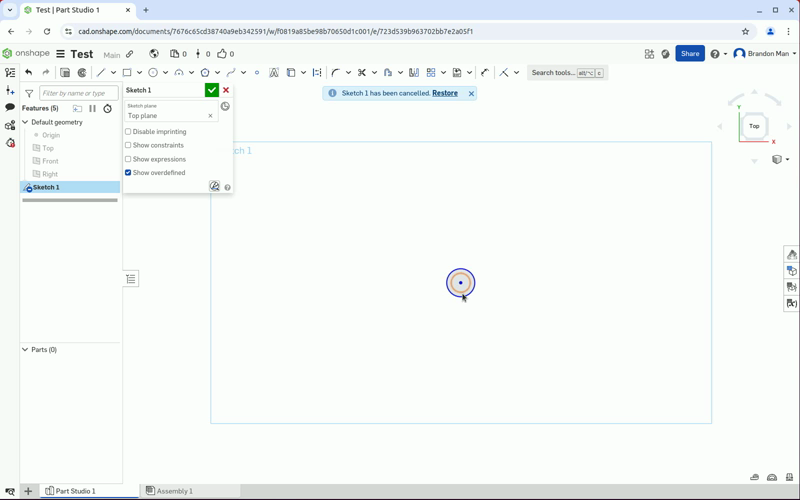
scroll(6)
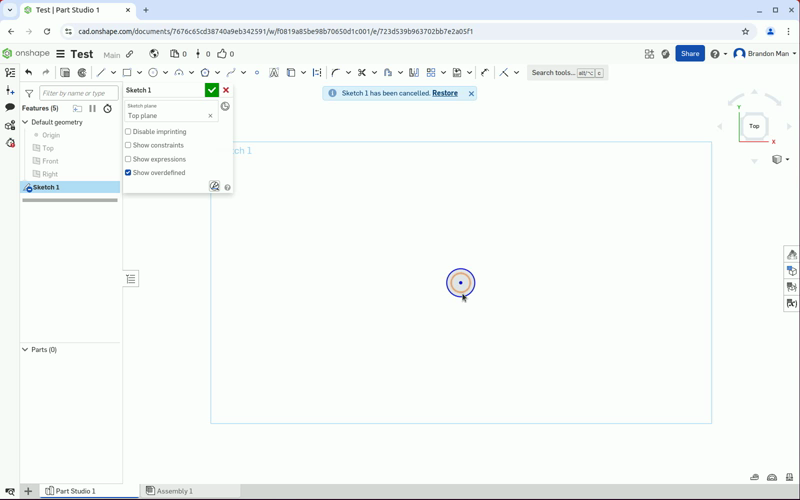
scroll(6)
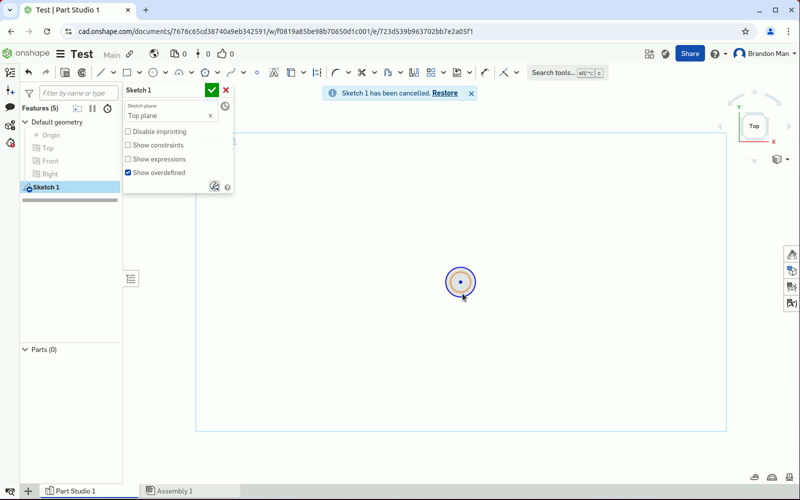
scroll(6)
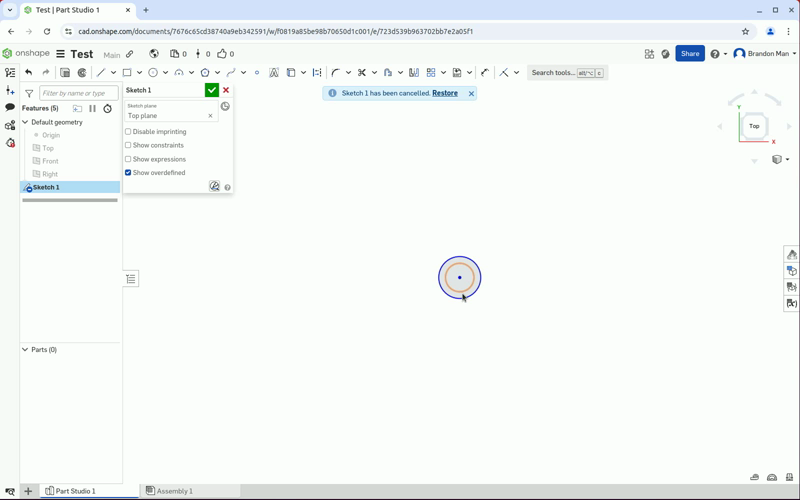
scroll(6)
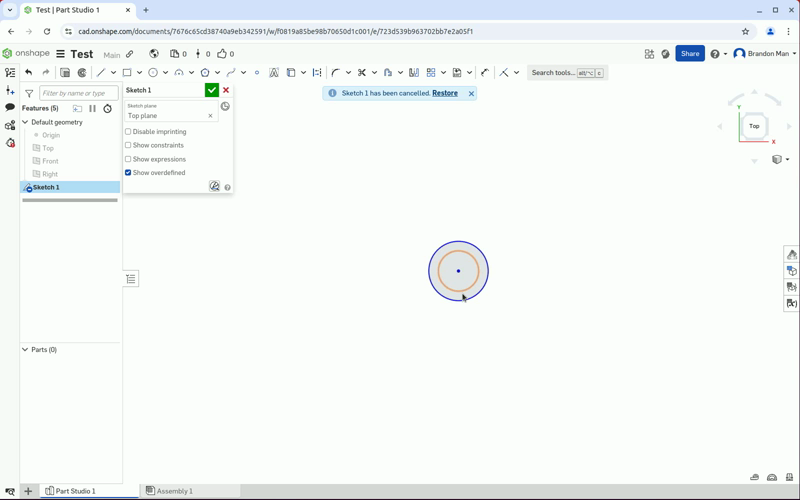
scroll(6)
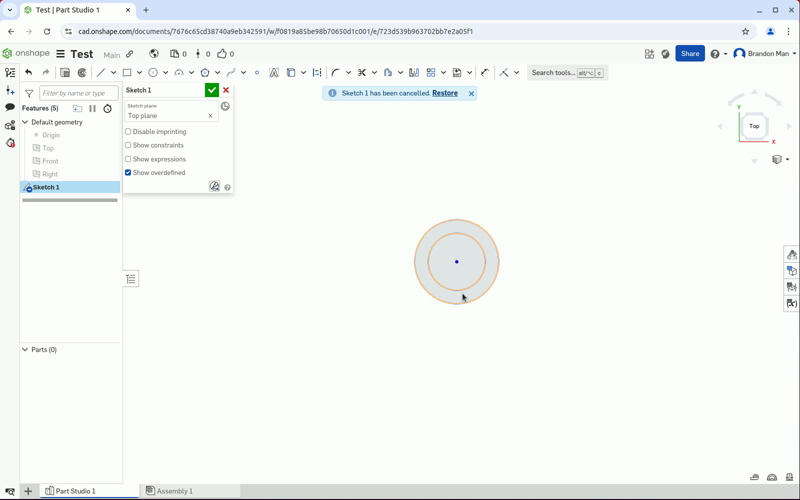
scroll(6)
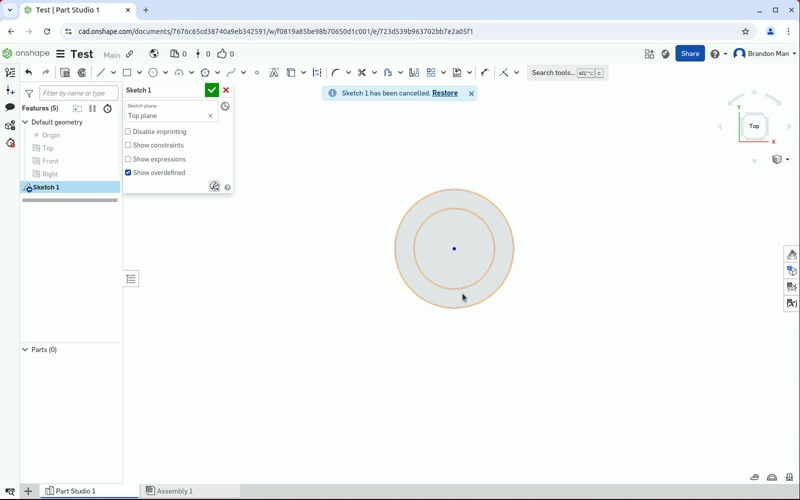
scroll(6)
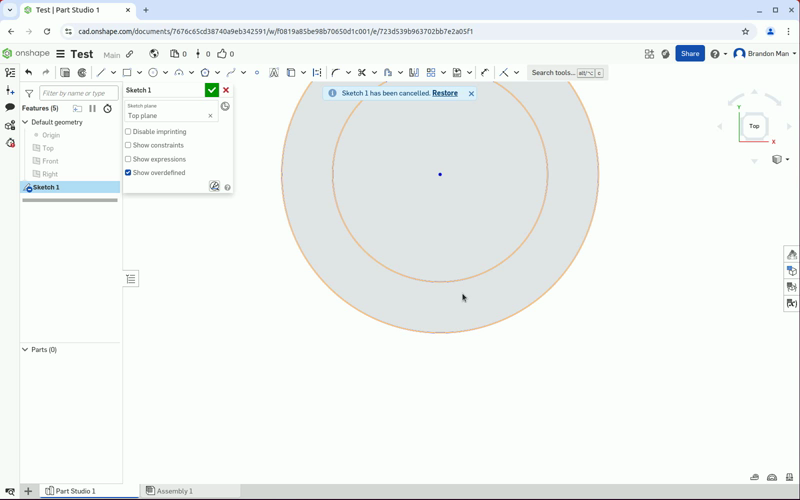
click(462, 293)
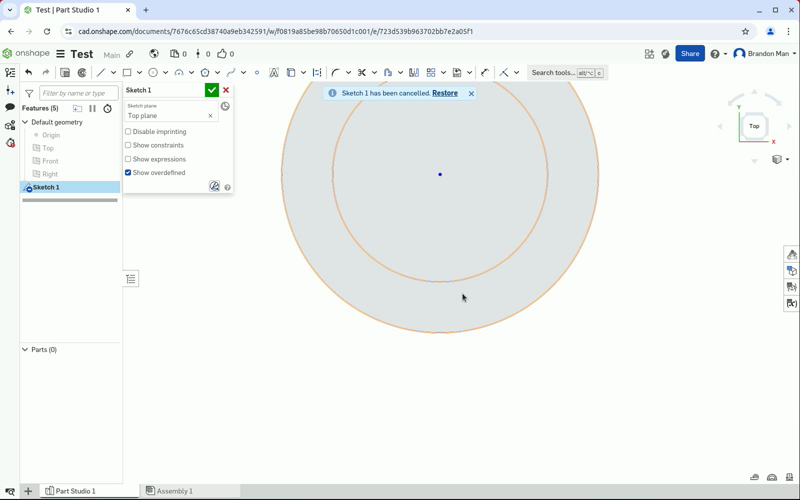
scroll(-6)
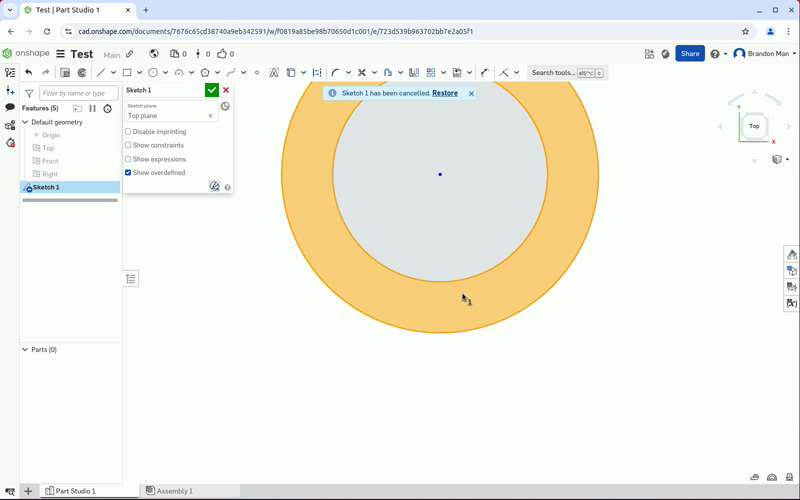
scroll(-6)
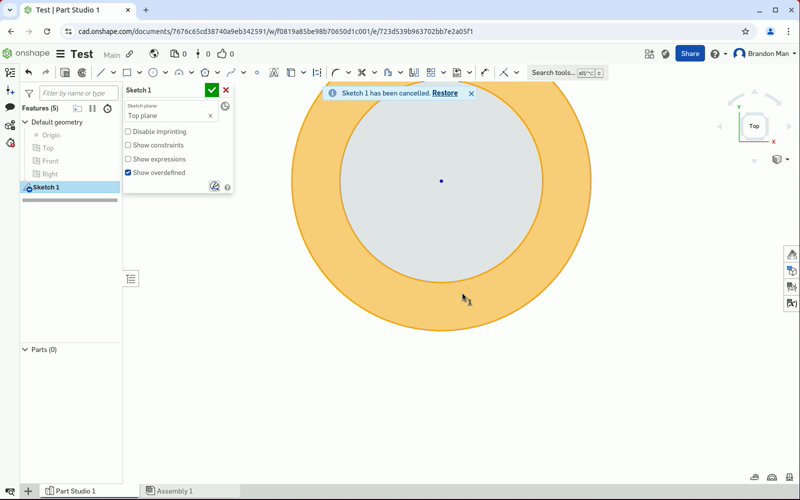
scroll(-6)
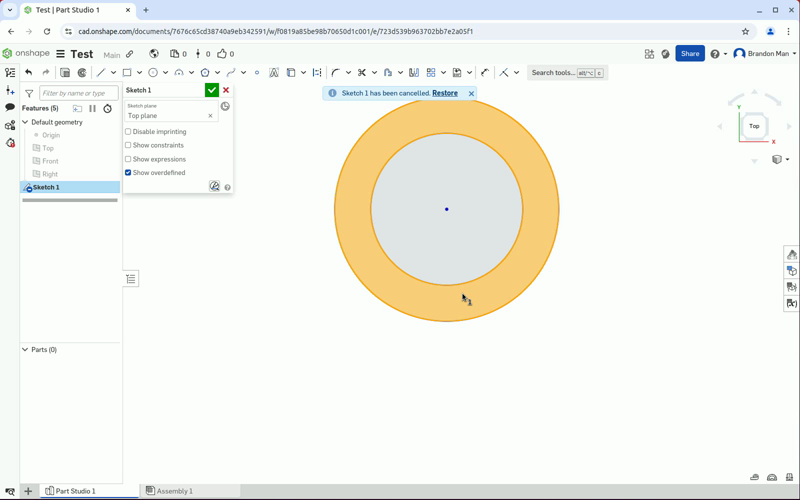
scroll(-6)
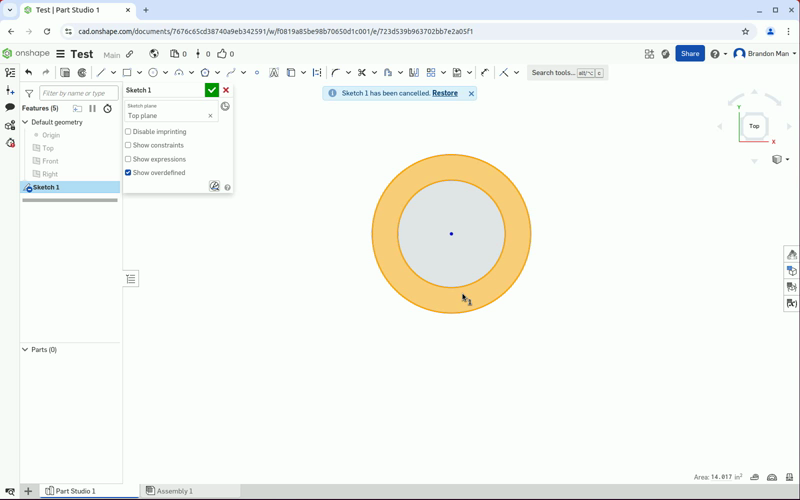
scroll(-6)
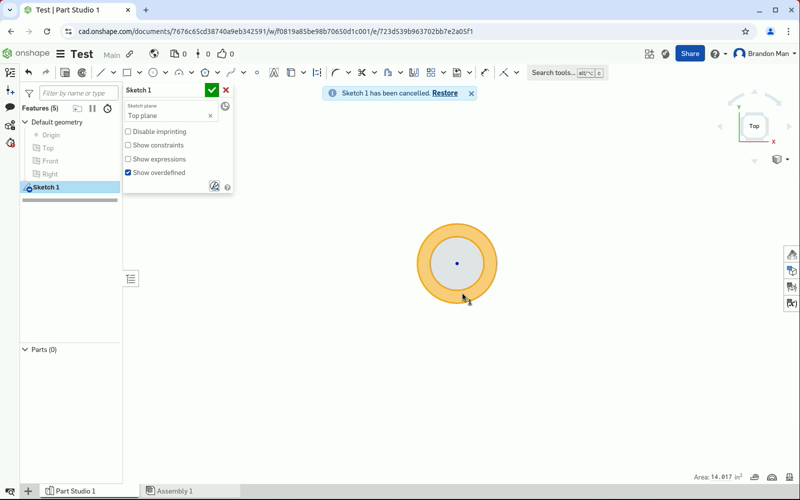
scroll(-6)
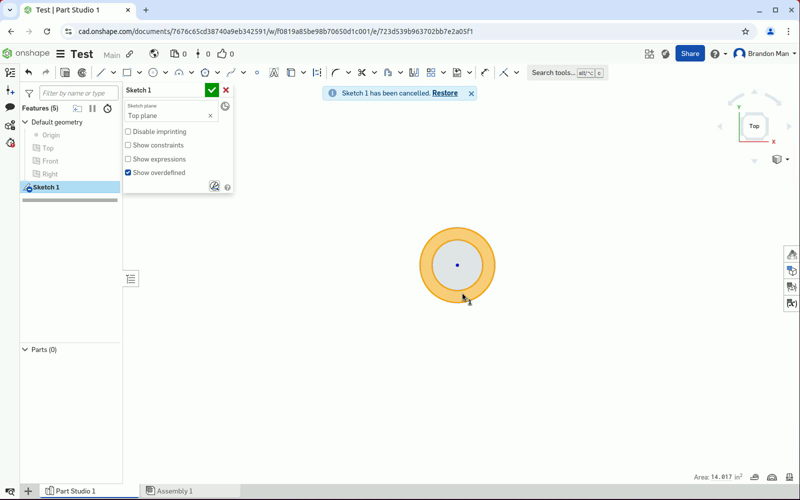
scroll(-6)
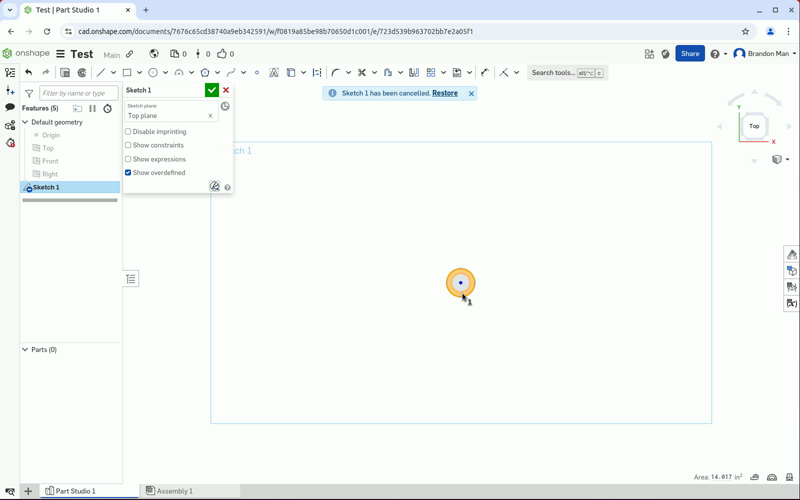
mouse_move(73, 352)
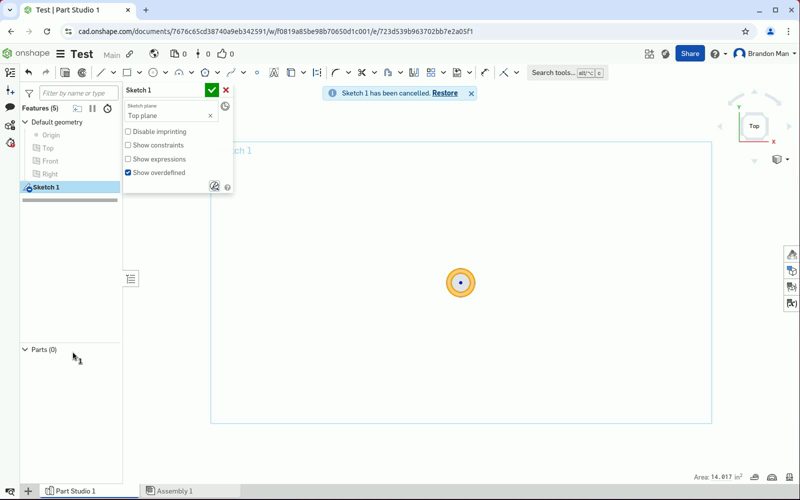
key(shift+y)
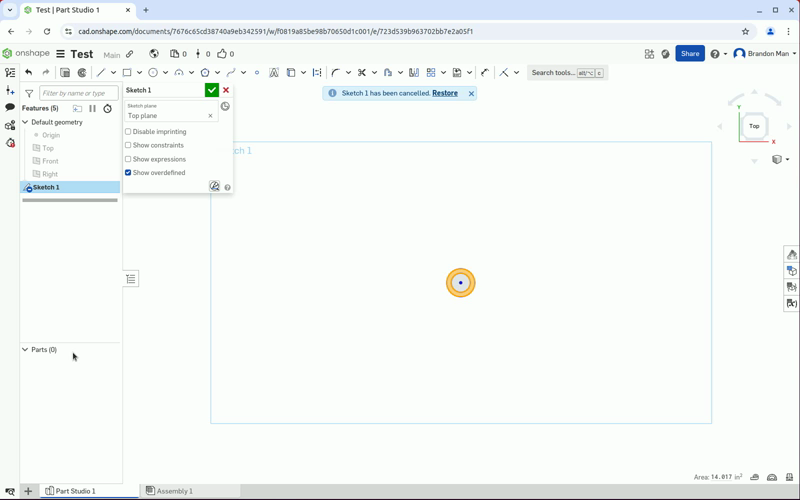
key(shift+e)
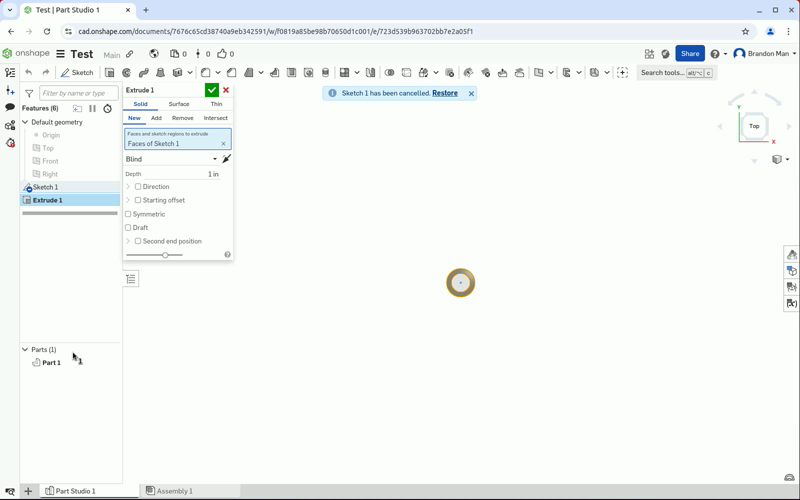
mouse_move(143, 106)
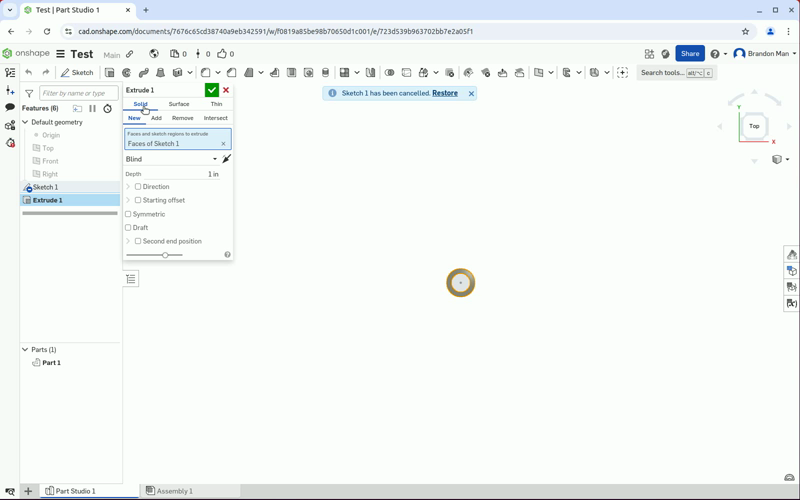
click(143, 106)
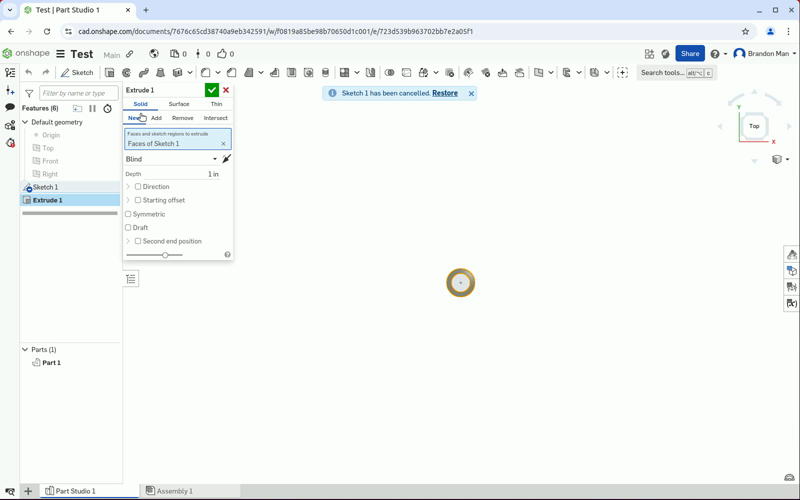
mouse_move(137, 120)
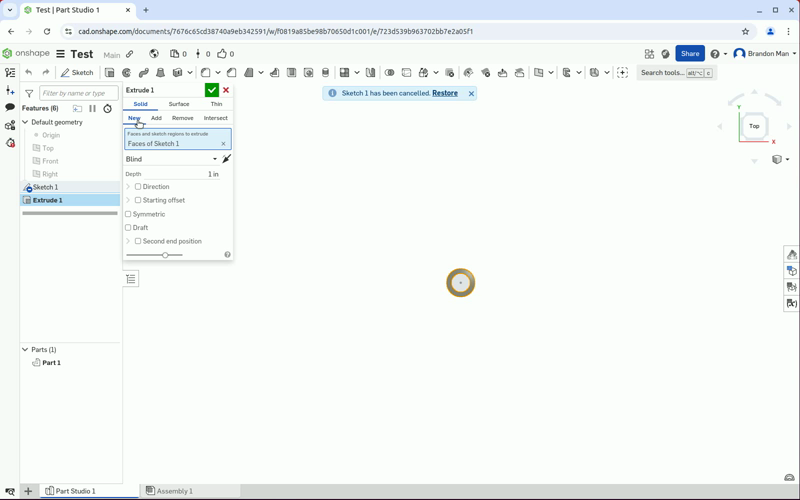
click(137, 120)
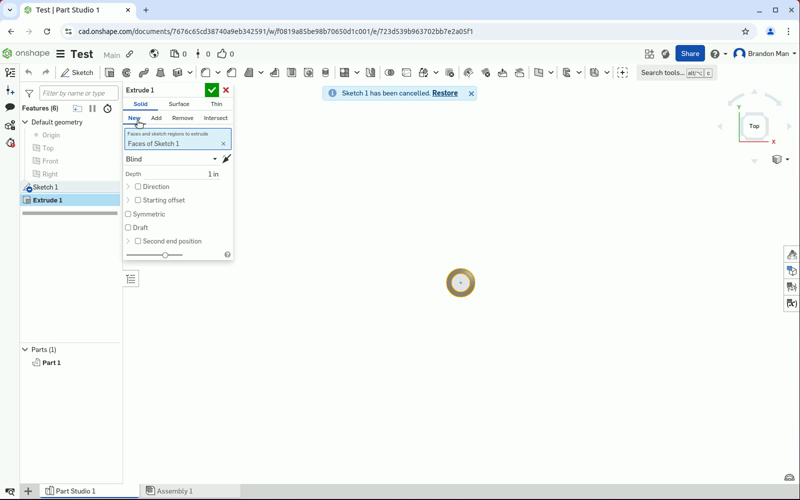
key(tab, 4)
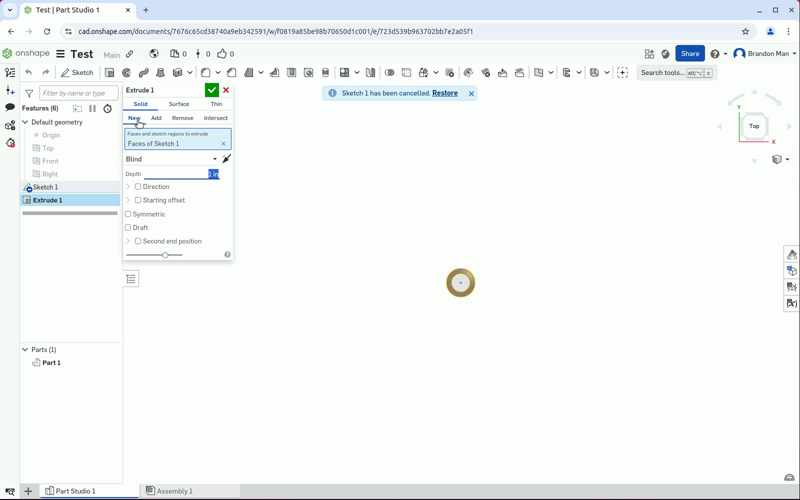
text(0.963)
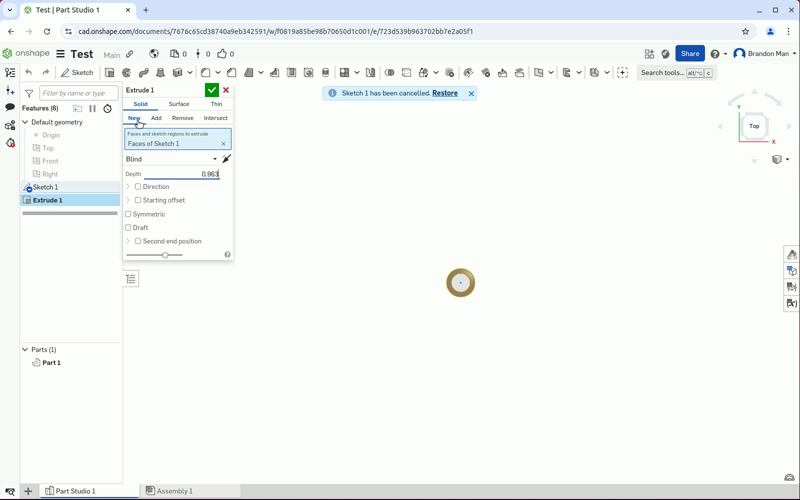
key(enter)
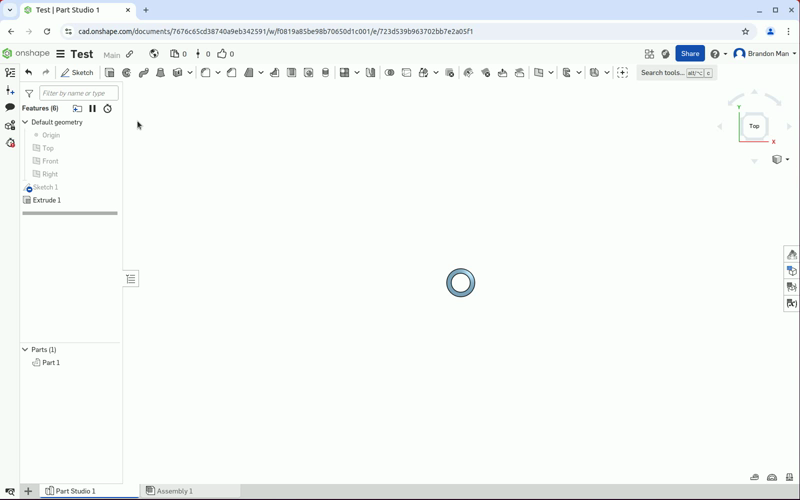
key(shift+h)
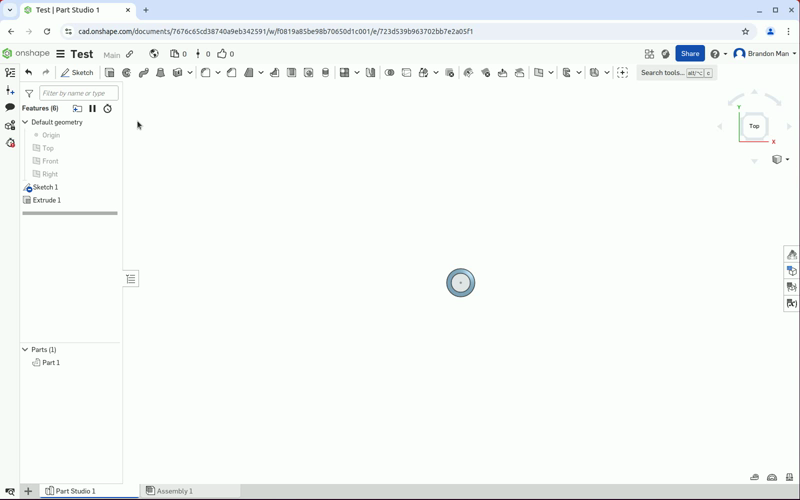
key(shift+h)
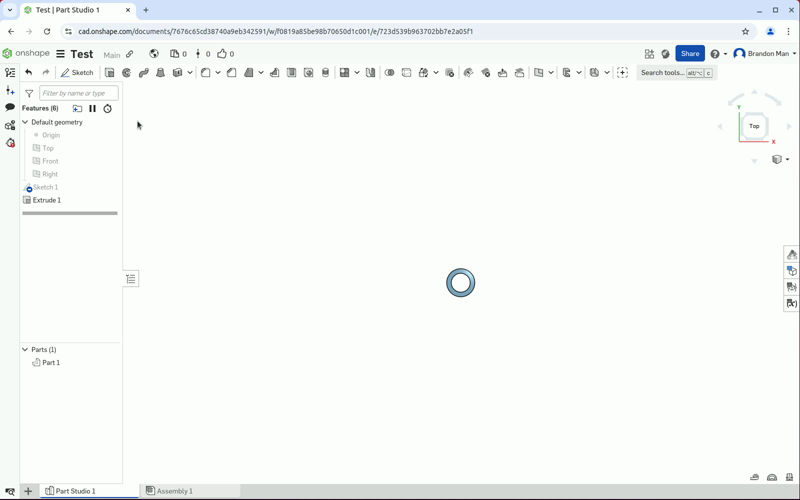
mouse_move(73, 189)
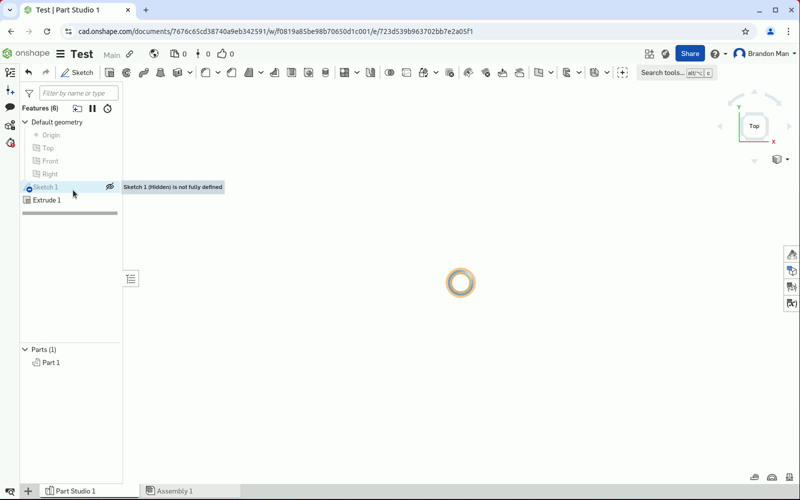
click(73, 189)
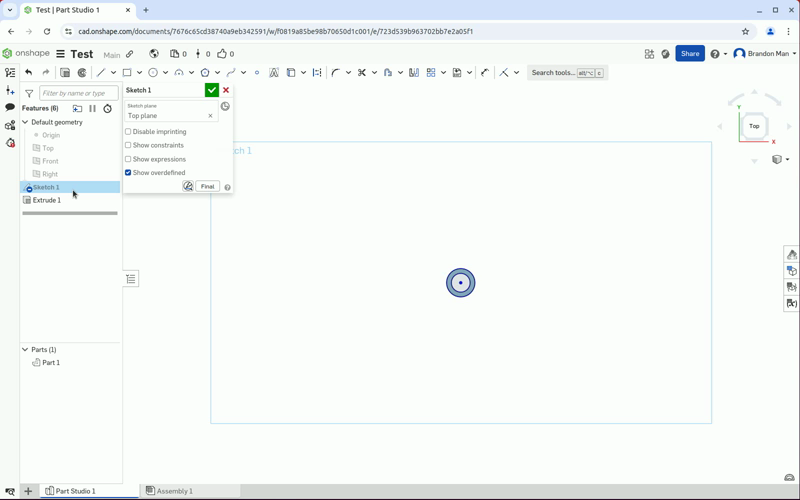
mouse_move(229, 92)
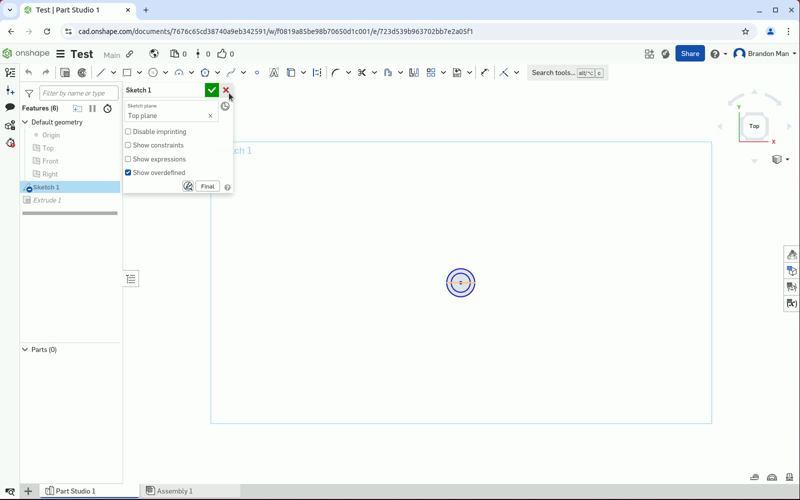
click(229, 92)
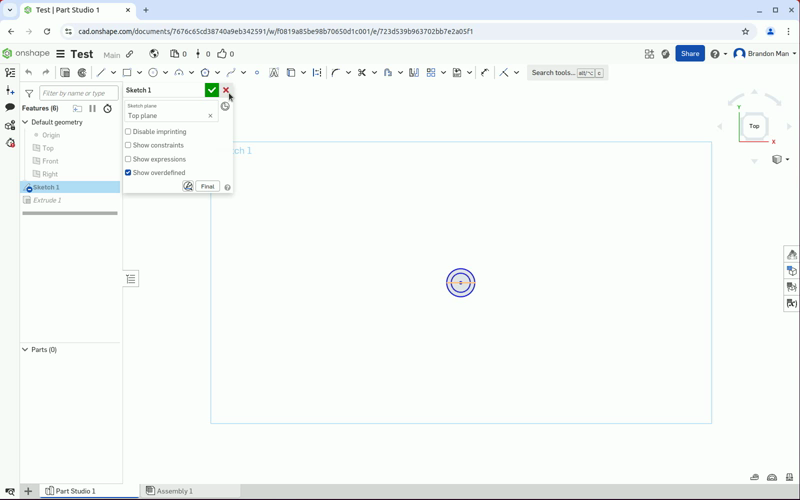
key(shift+s)
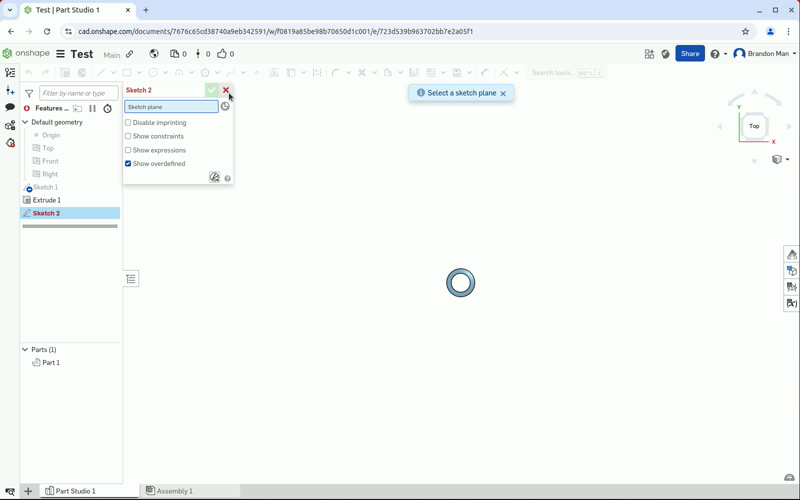
mouse_move(73, 150)
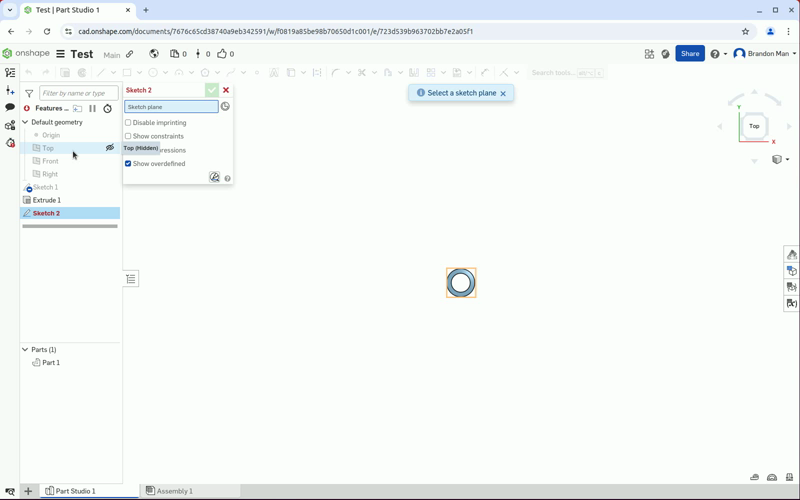
click(73, 150)
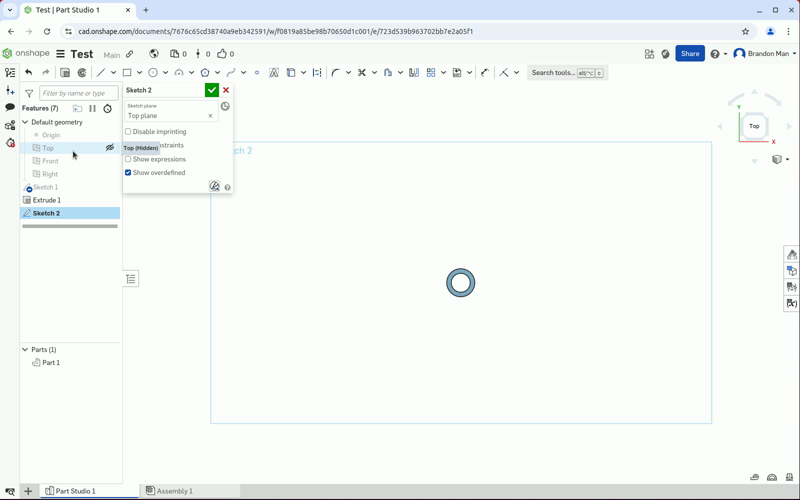
mouse_move(73, 352)
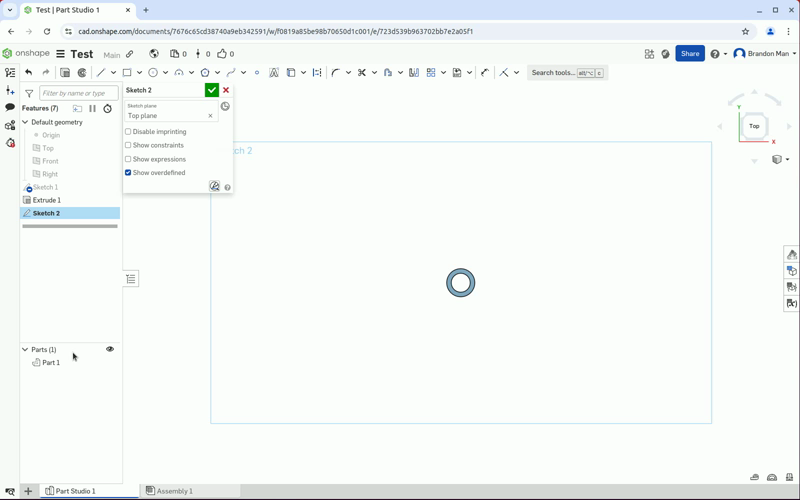
key(y)
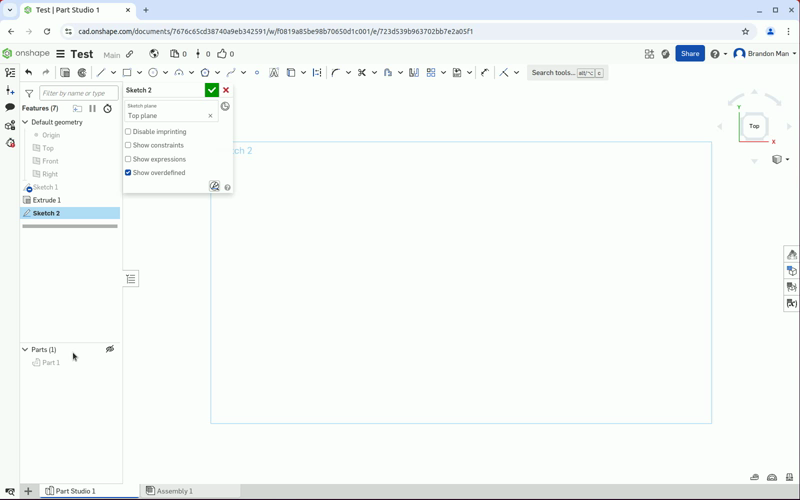
key(c)
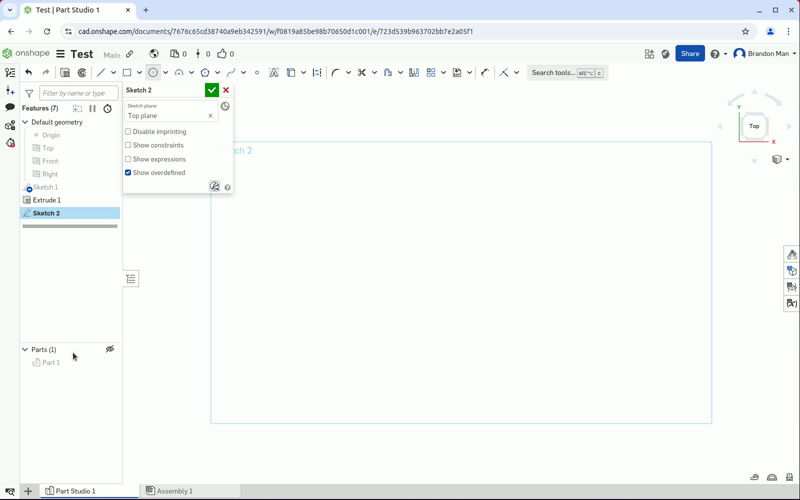
key_down(shift)
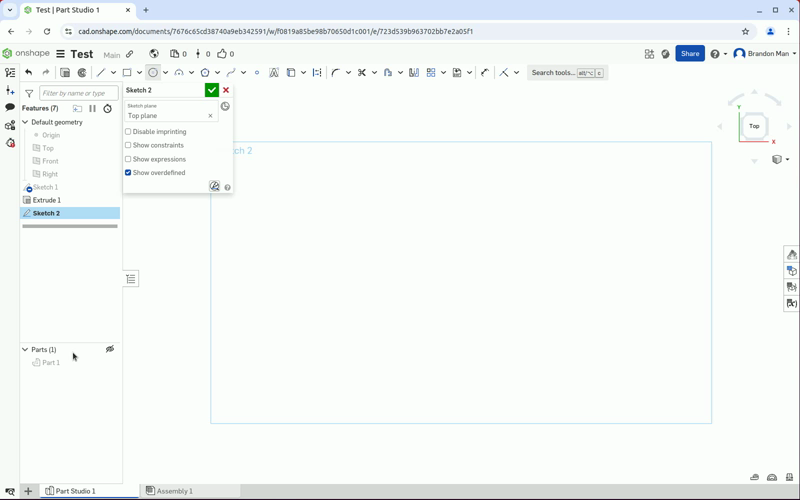
mouse_move(494, 282)
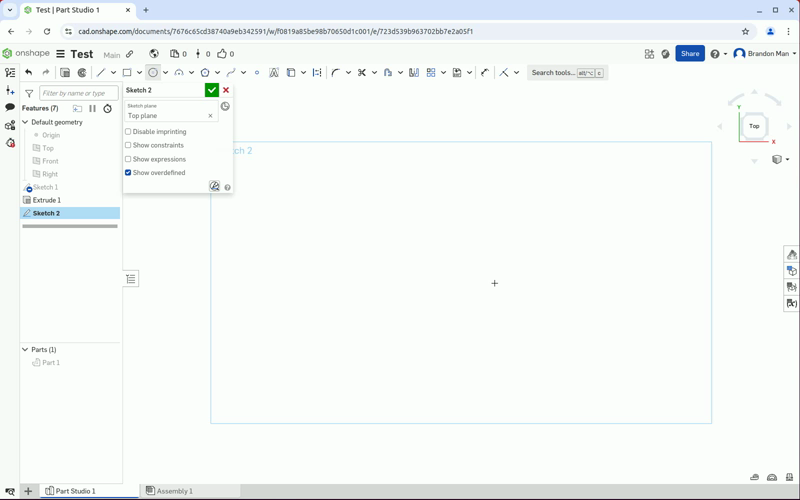
click(494, 282)
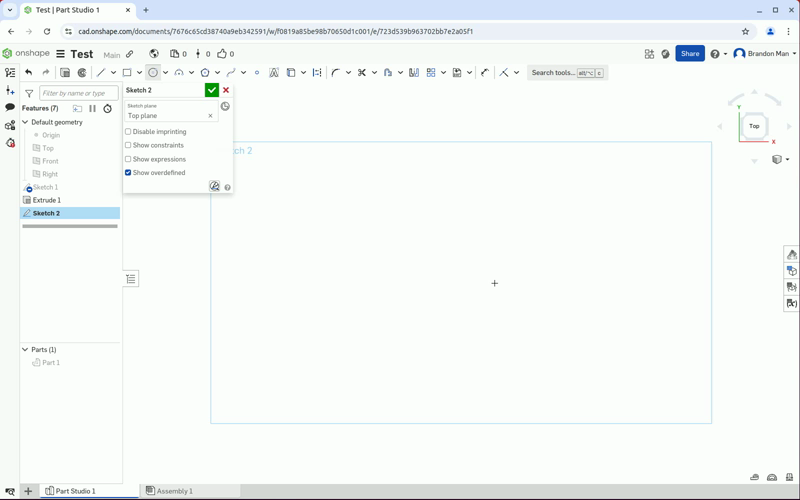
key_up(shift)
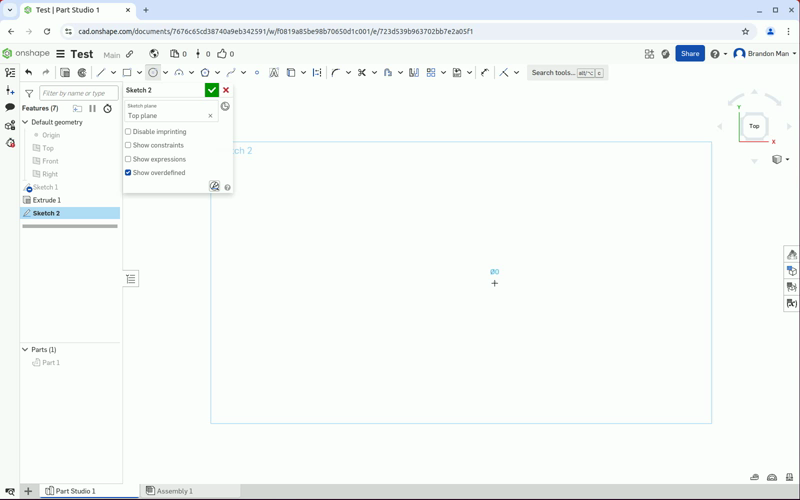
mouse_move(508, 282)
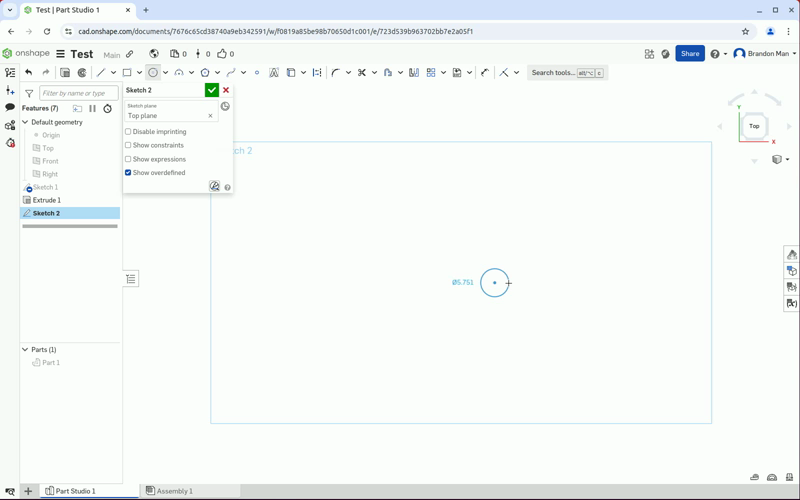
click(508, 282)
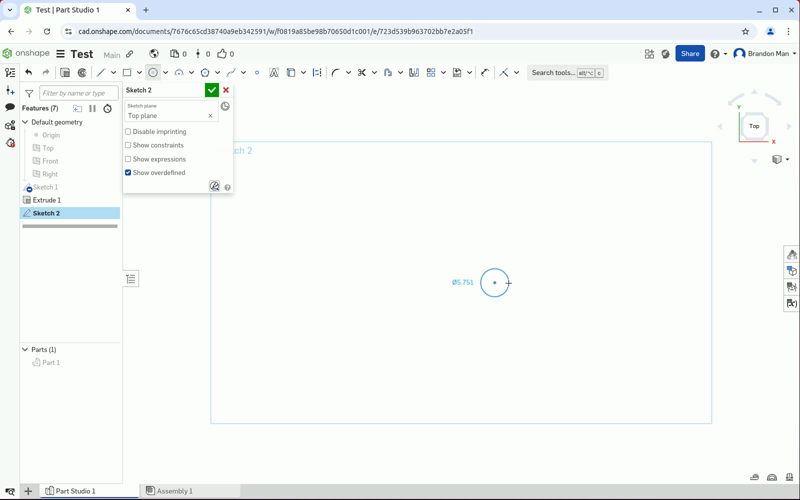
key(esc)
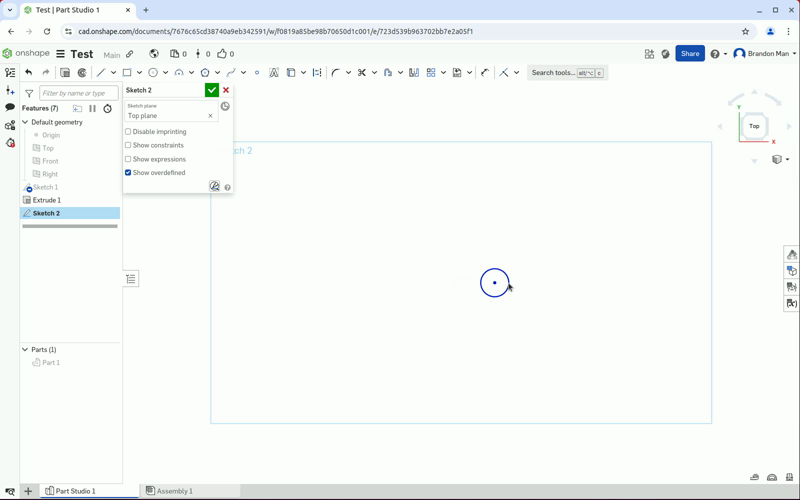
key(c)
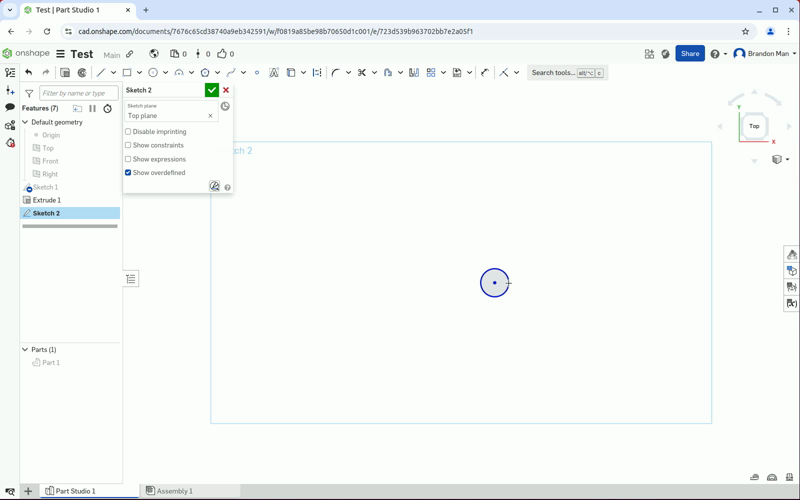
key_down(shift)
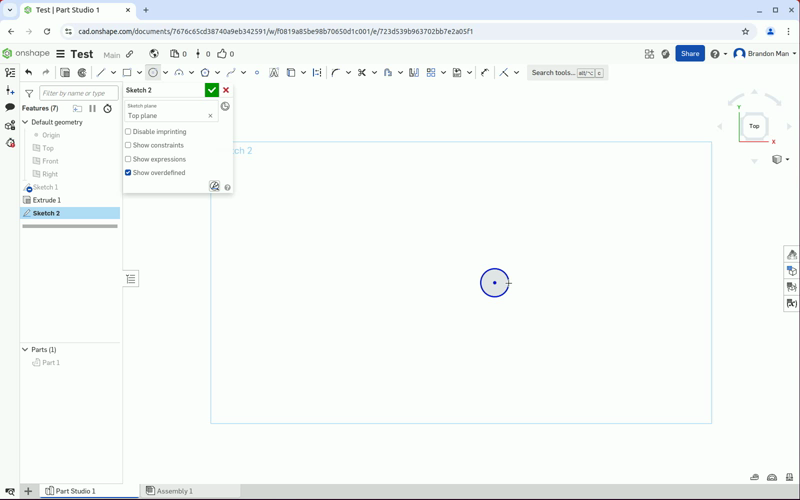
mouse_move(494, 282)
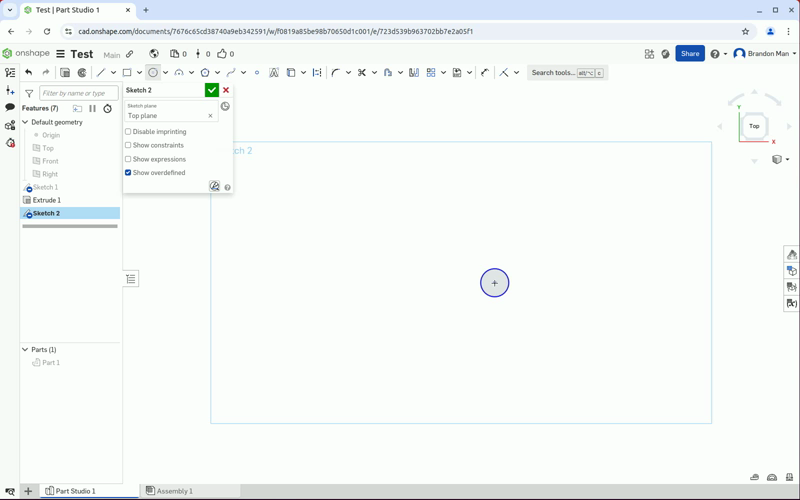
click(494, 282)
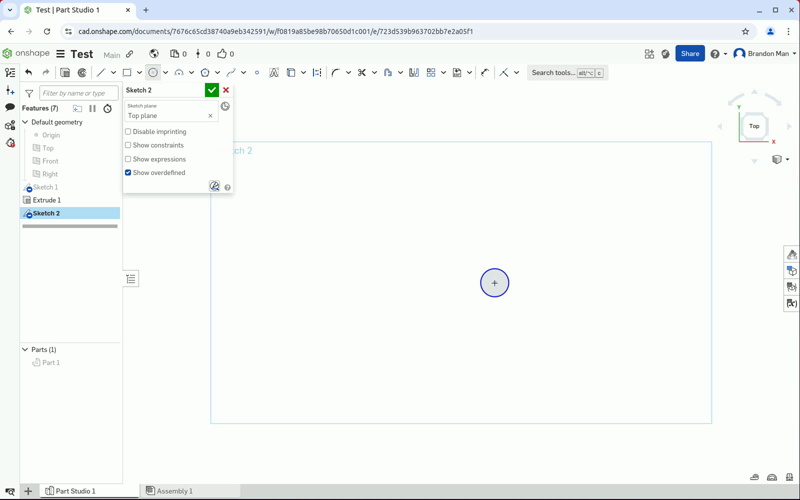
key_up(shift)
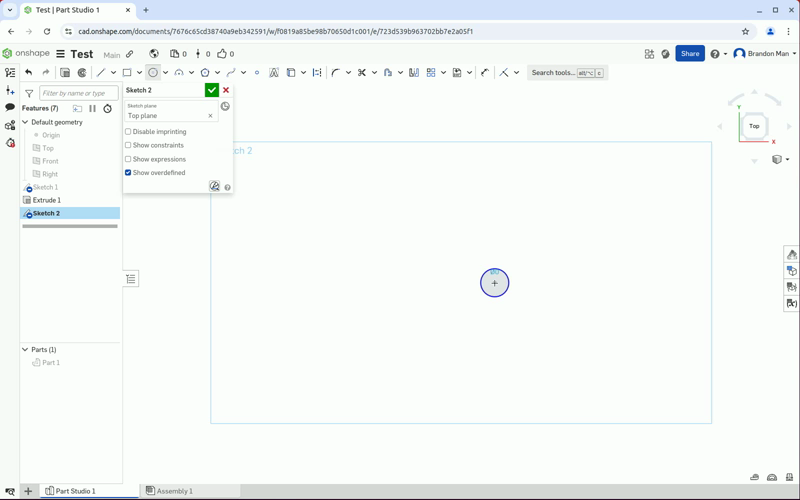
mouse_move(502, 282)
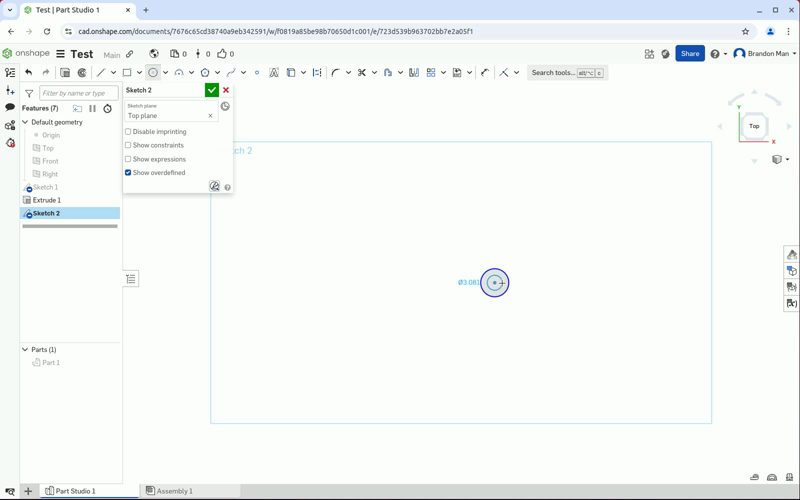
click(502, 282)
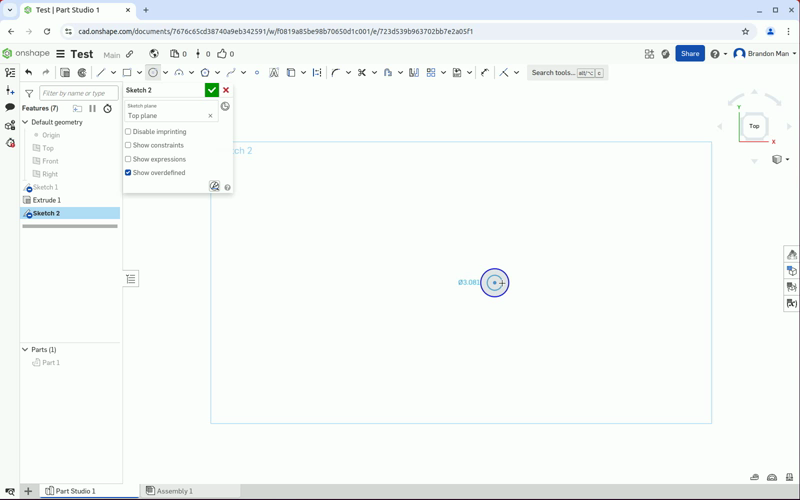
key(esc)
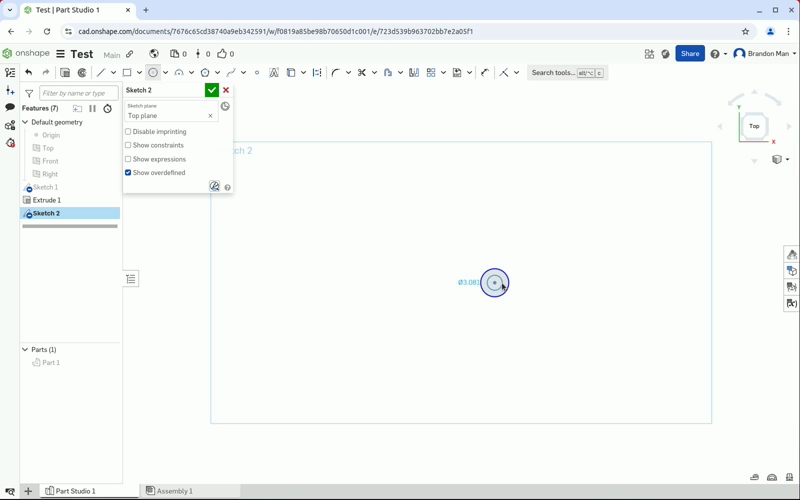
mouse_move(501, 274)
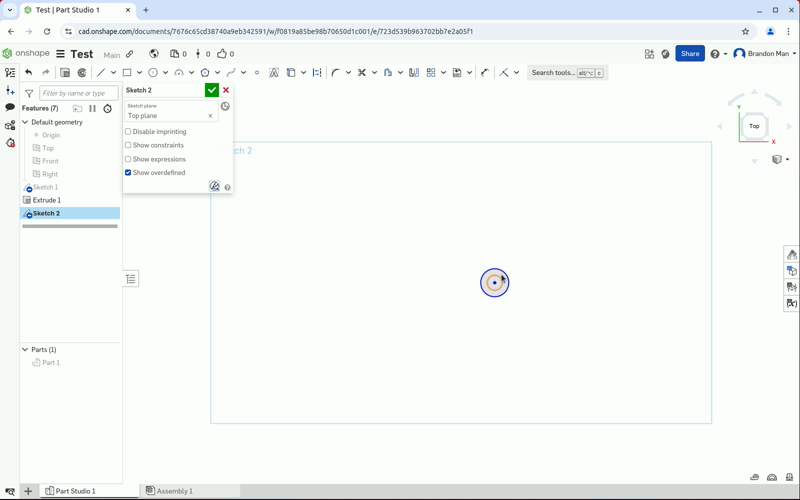
scroll(6)
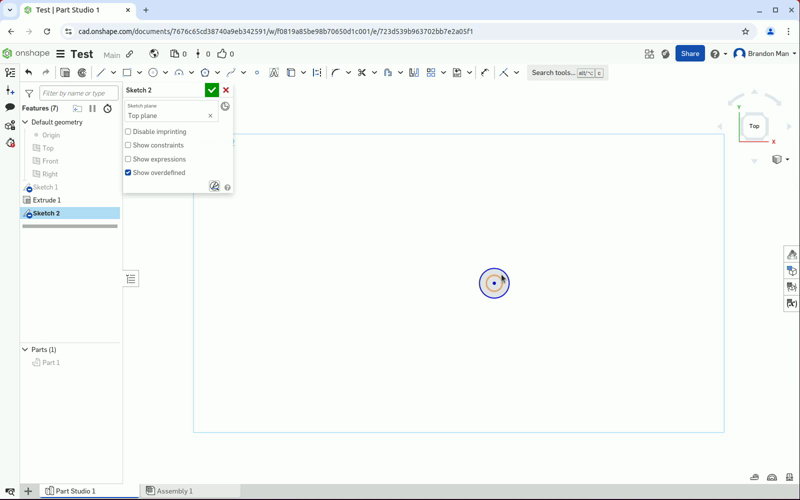
scroll(6)
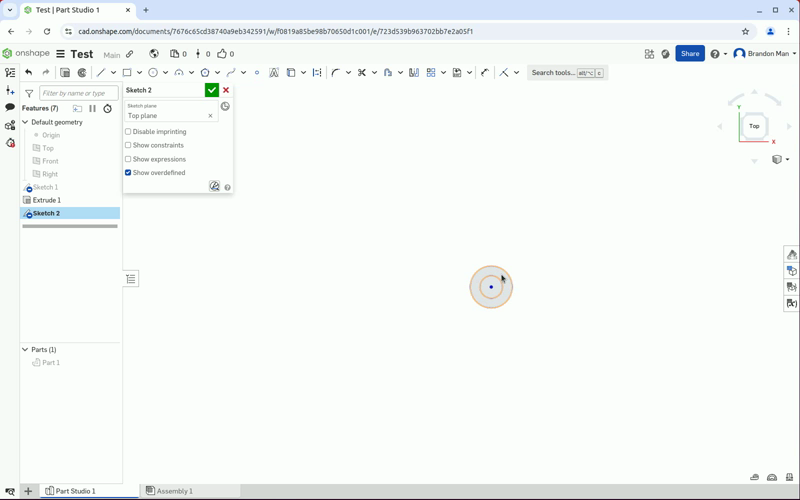
scroll(6)
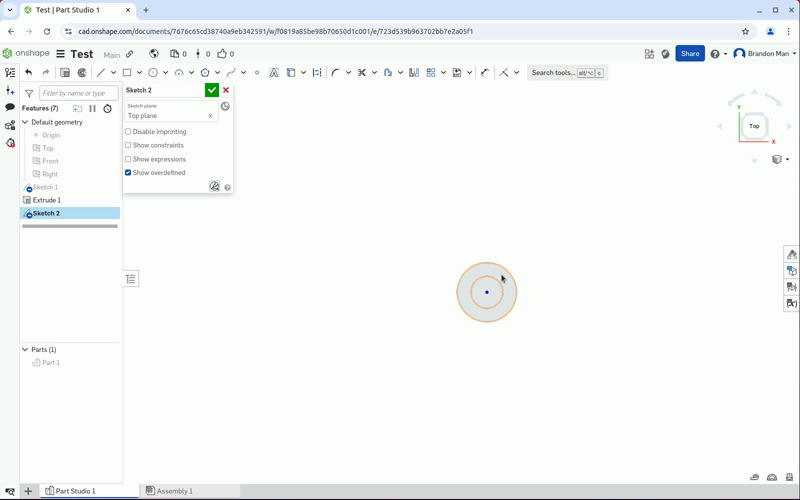
scroll(6)
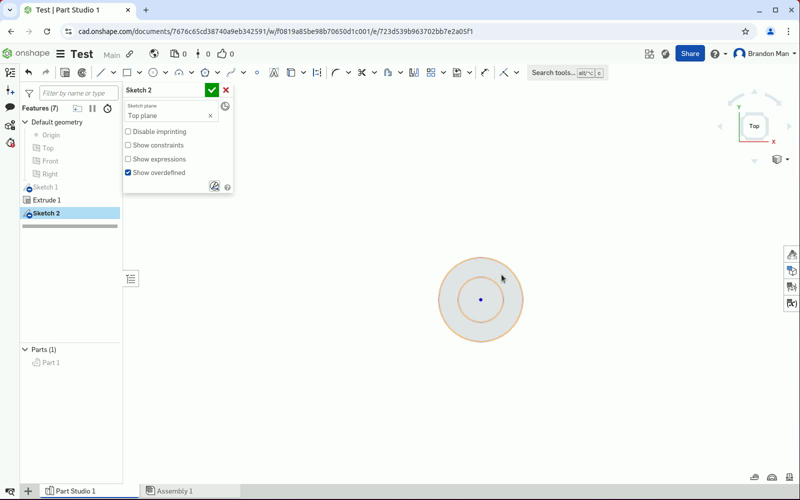
scroll(6)
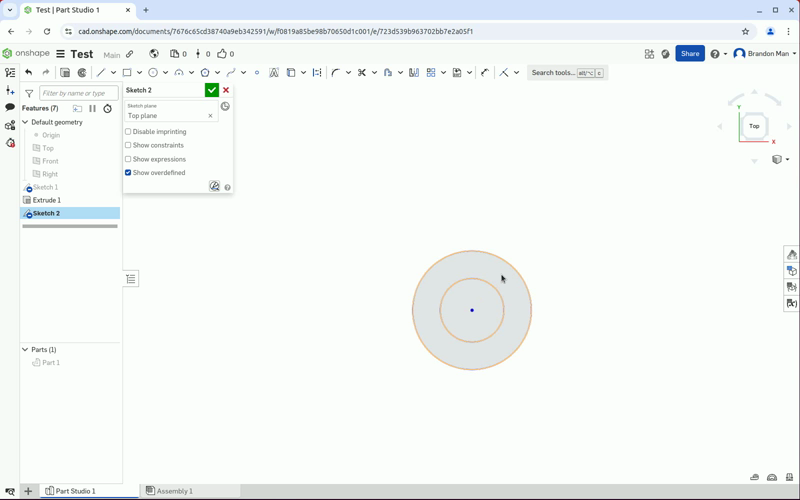
scroll(6)
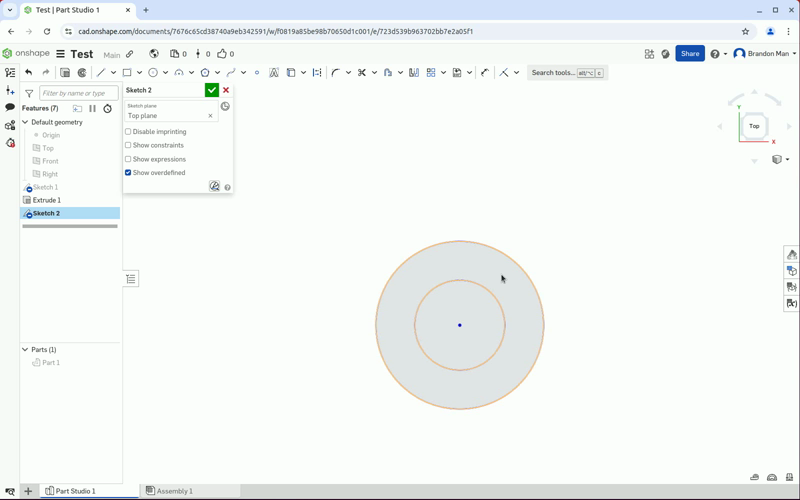
scroll(6)
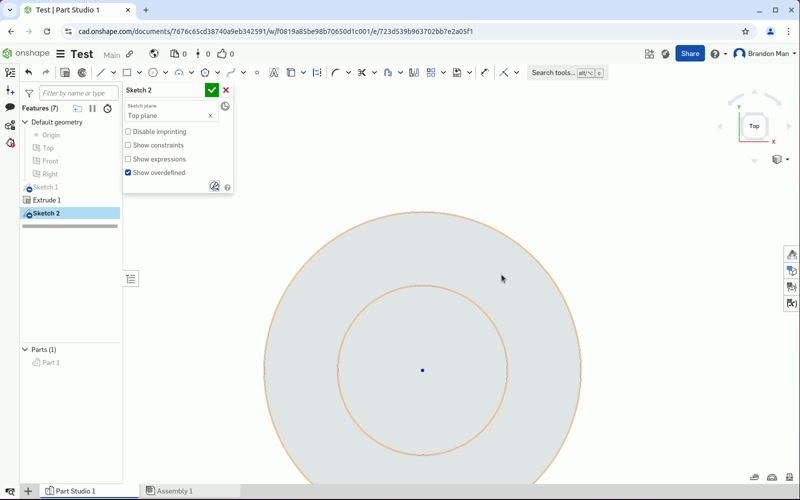
click(501, 274)
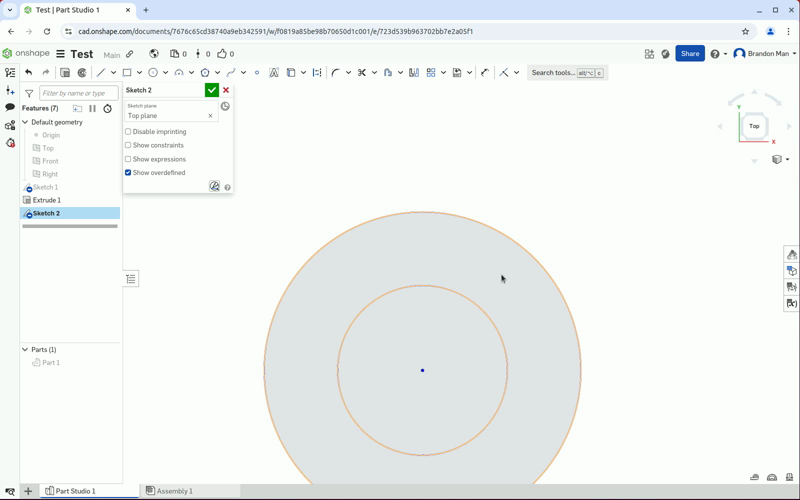
scroll(-6)
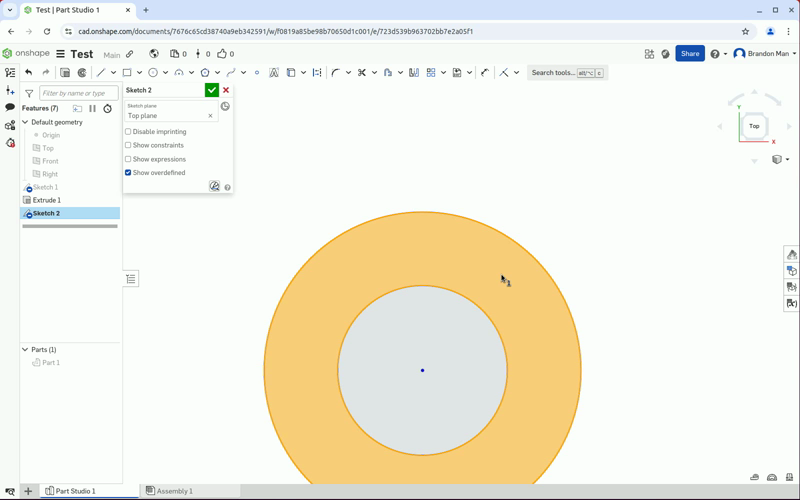
scroll(-6)
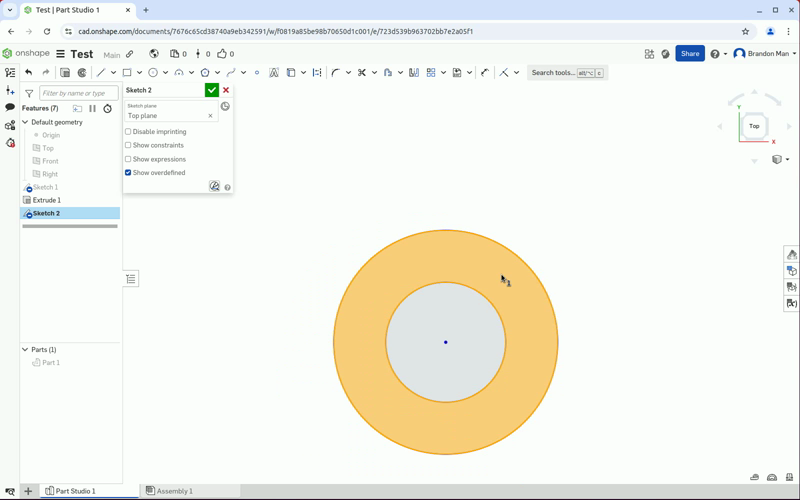
scroll(-6)
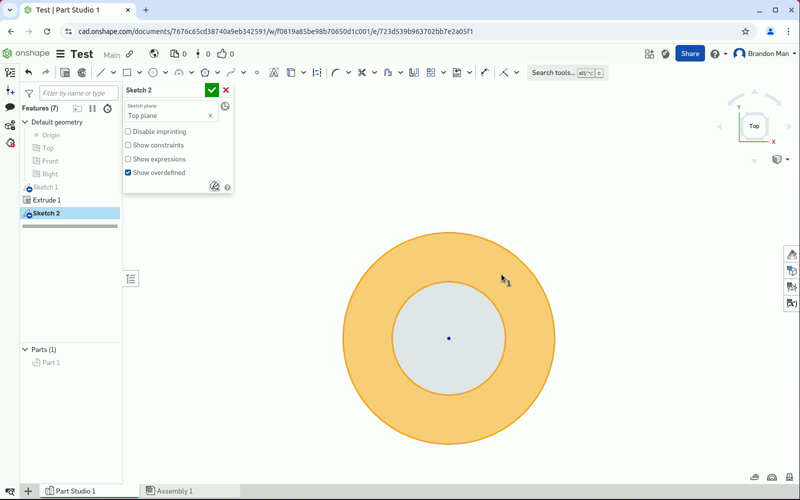
scroll(-6)
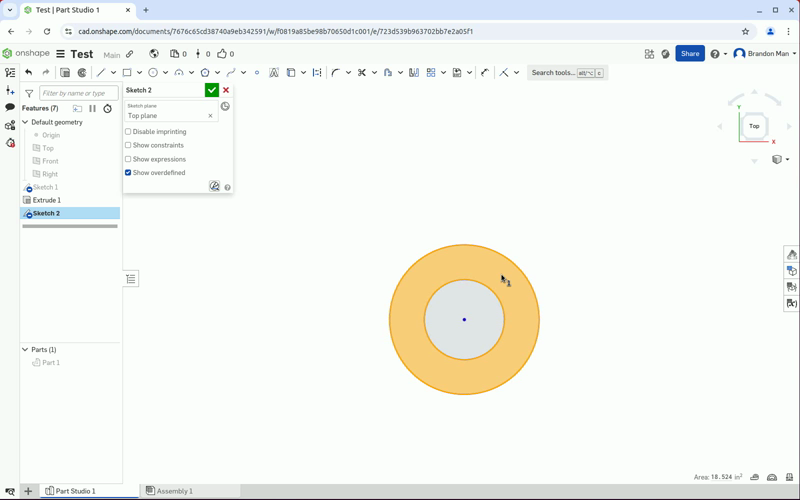
scroll(-6)
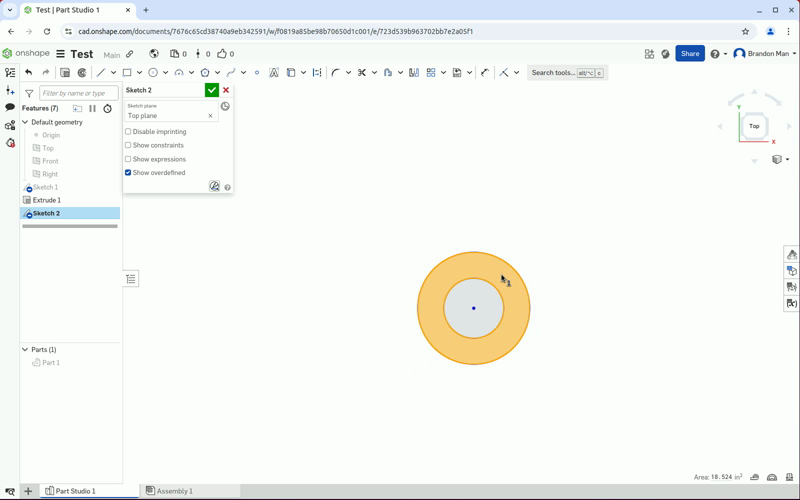
scroll(-6)
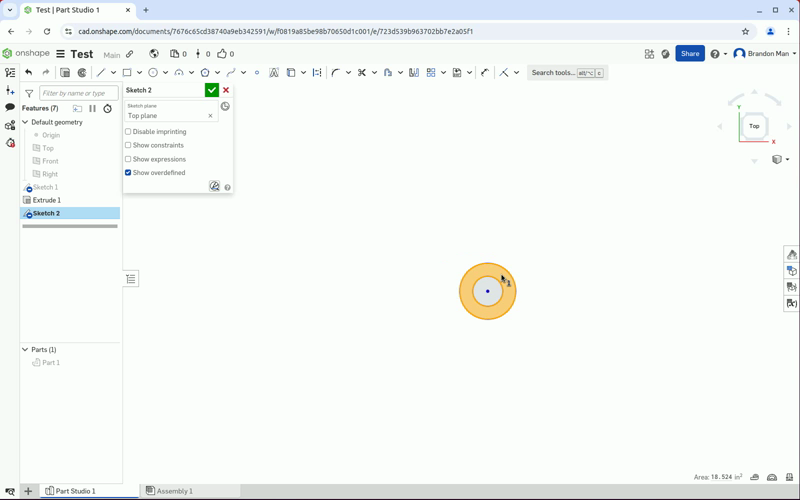
scroll(-6)
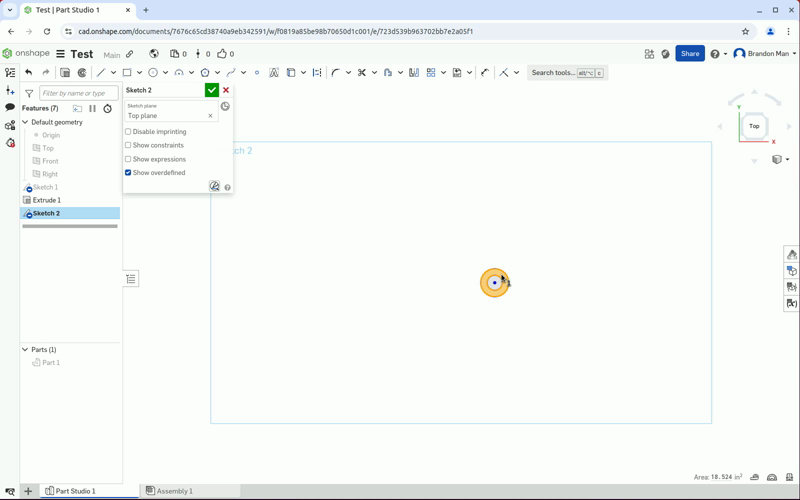
mouse_move(73, 352)
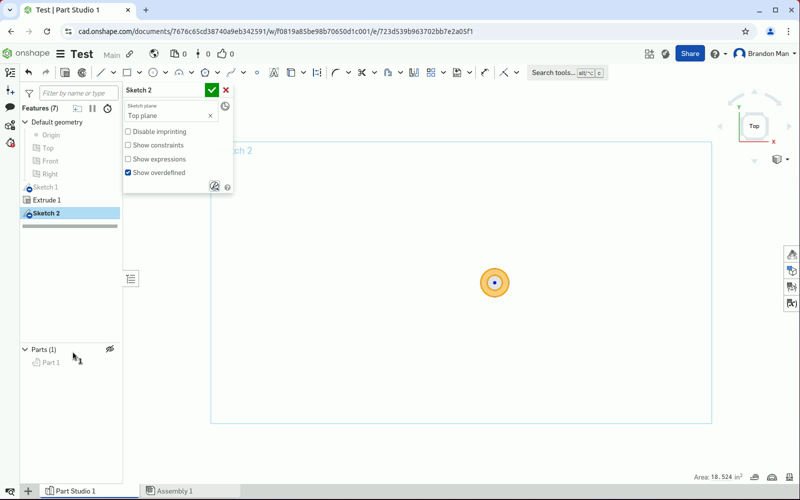
key(shift+y)
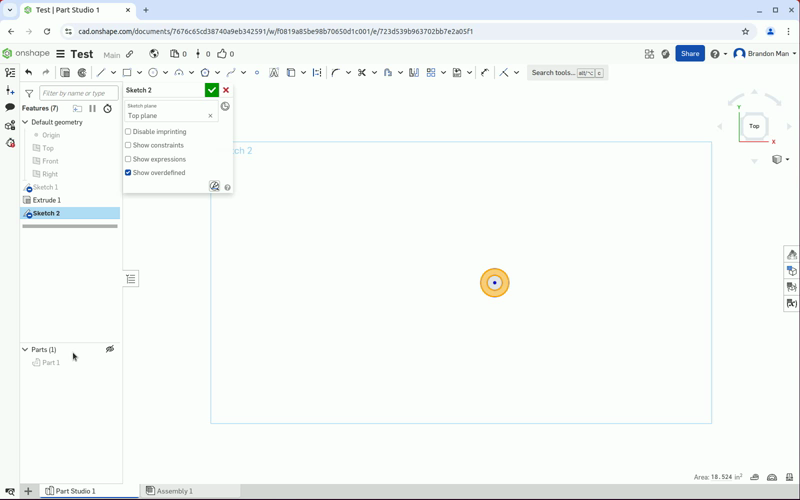
key(shift+e)
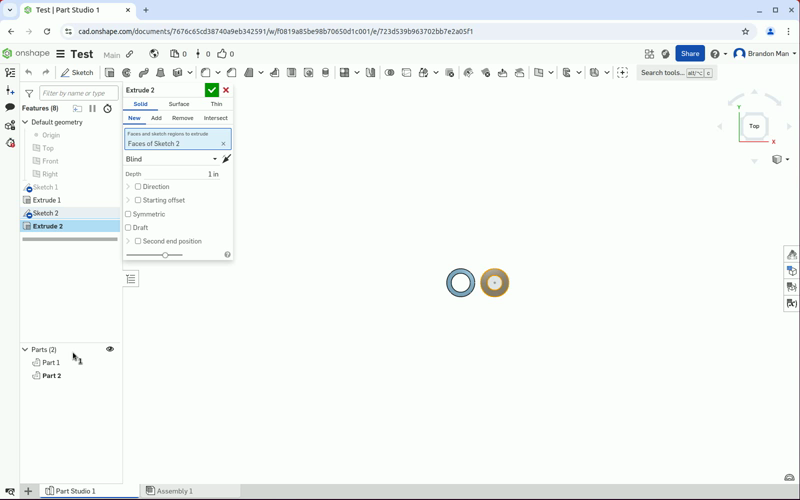
mouse_move(143, 106)
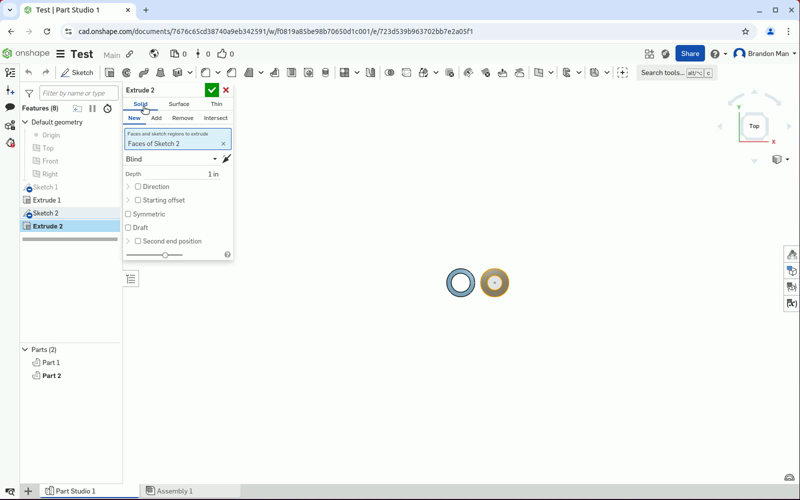
click(143, 106)
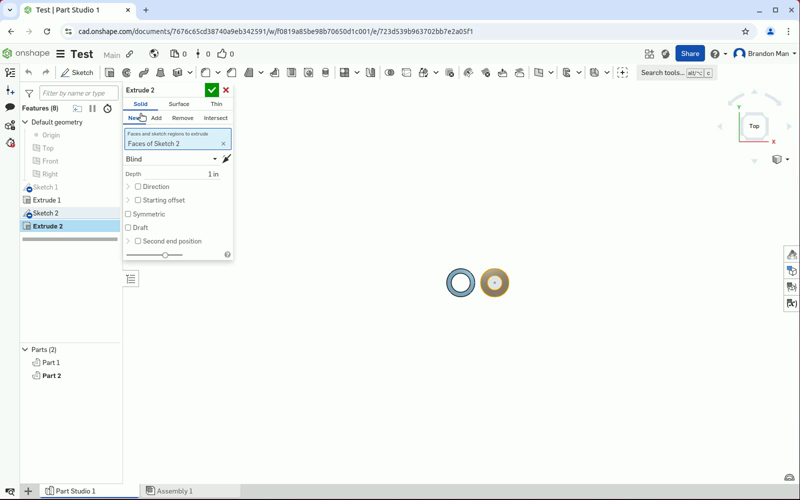
mouse_move(137, 120)
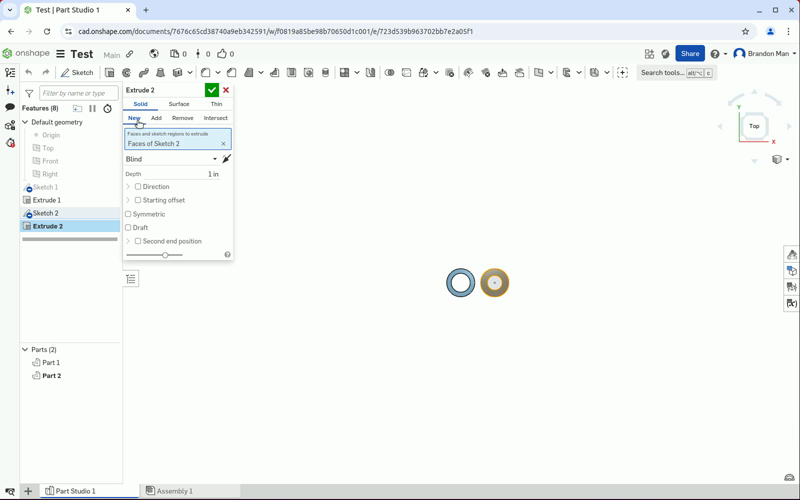
click(137, 120)
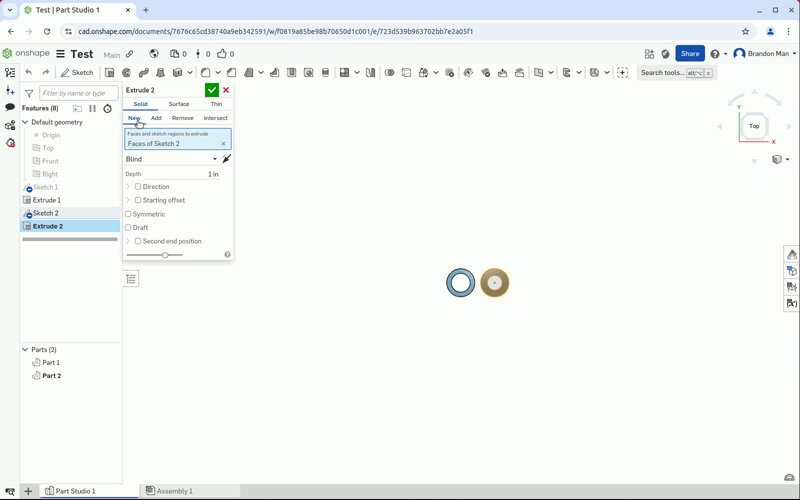
key(tab, 4)
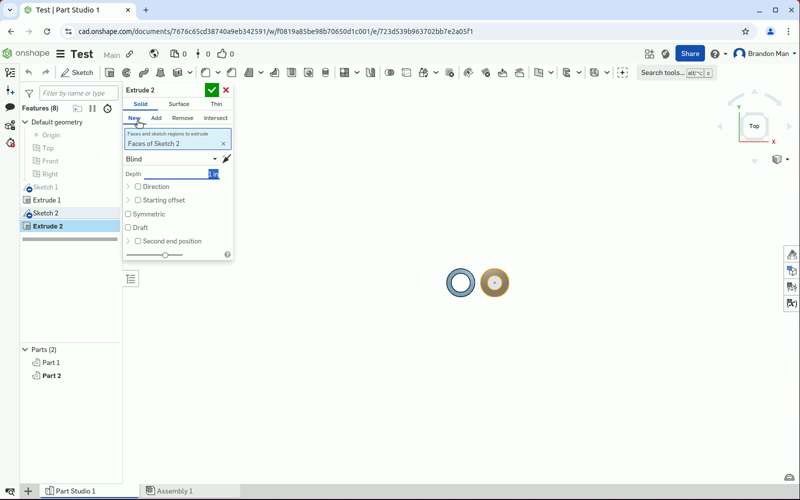
text(0.963)
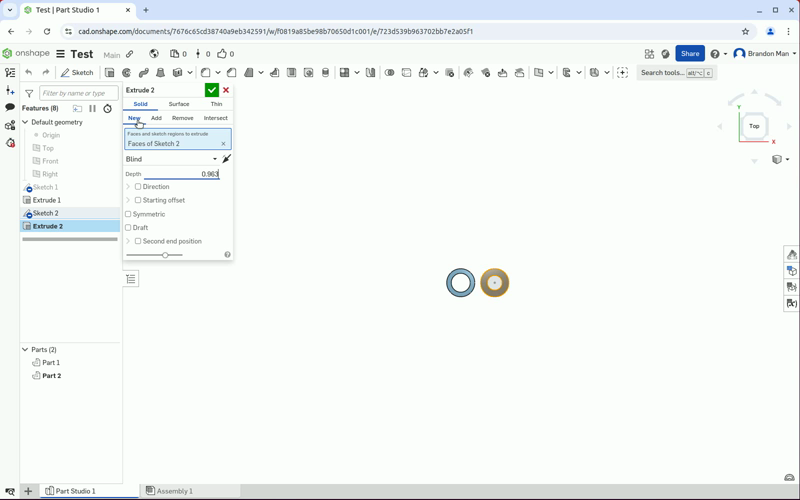
key(enter)
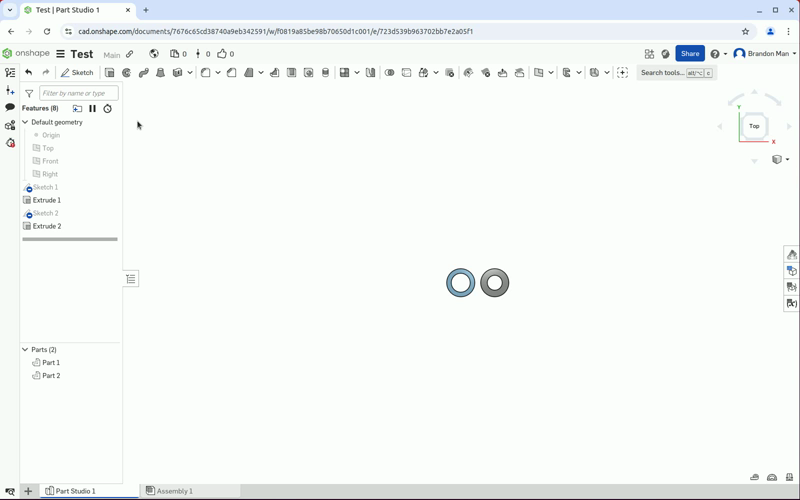
key(shift+h)
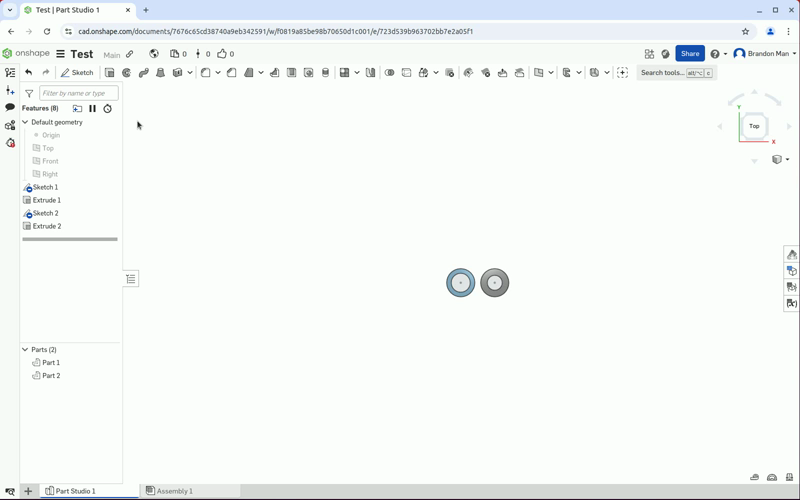
key(shift+h)
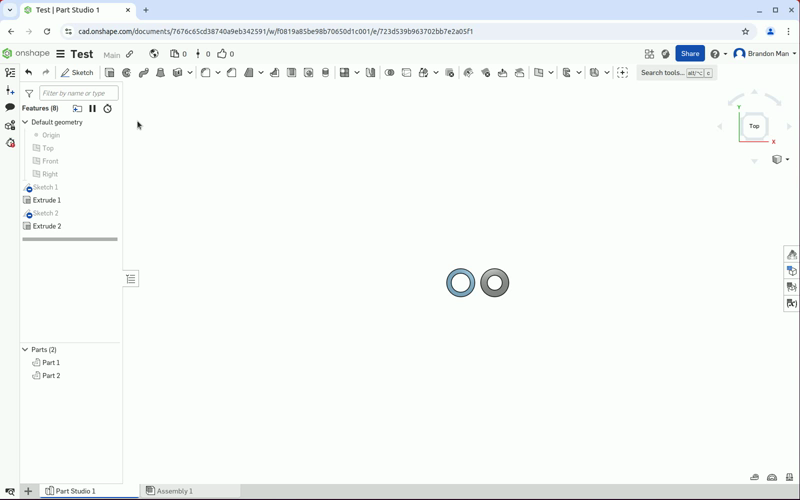
mouse_move(73, 189)
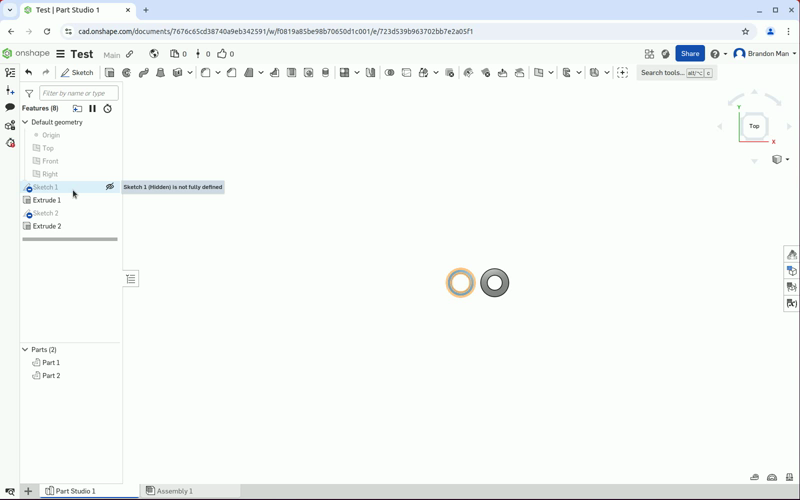
click(73, 189)
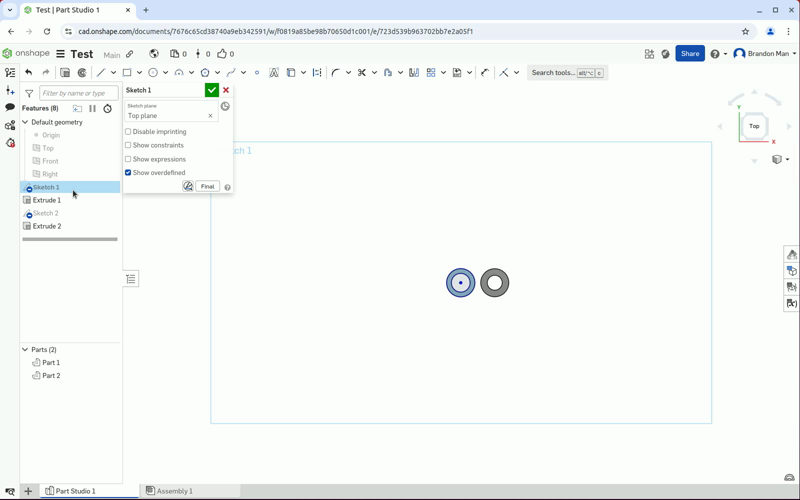
mouse_move(229, 92)
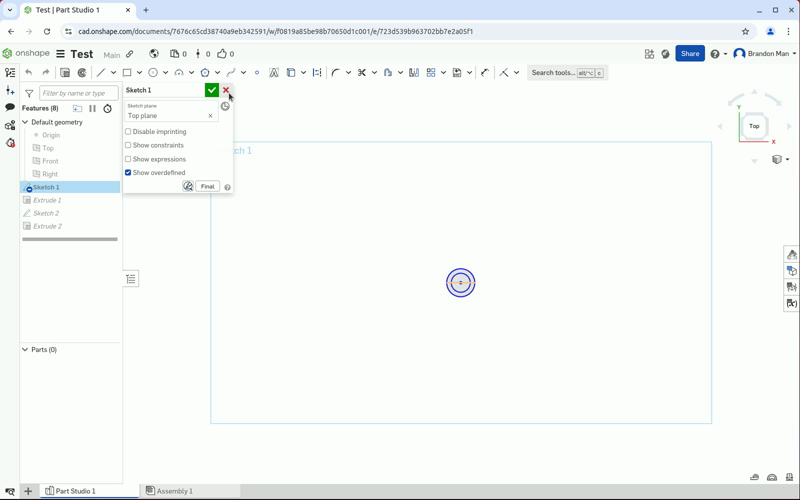
click(229, 92)
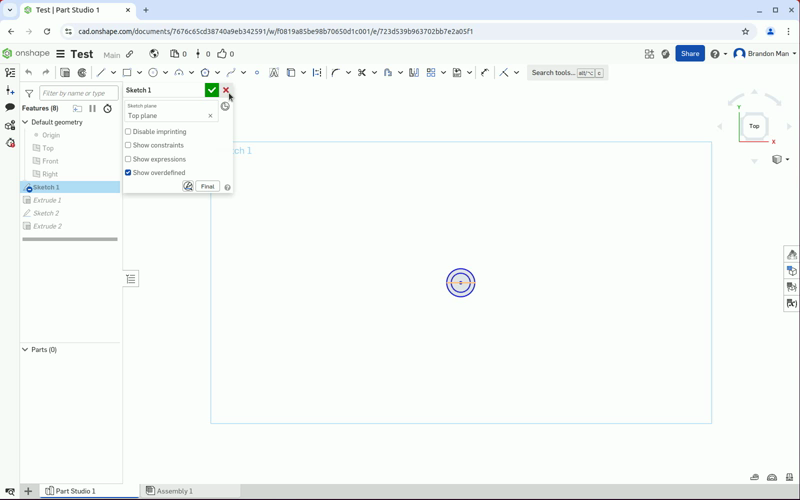
key(shift+s)
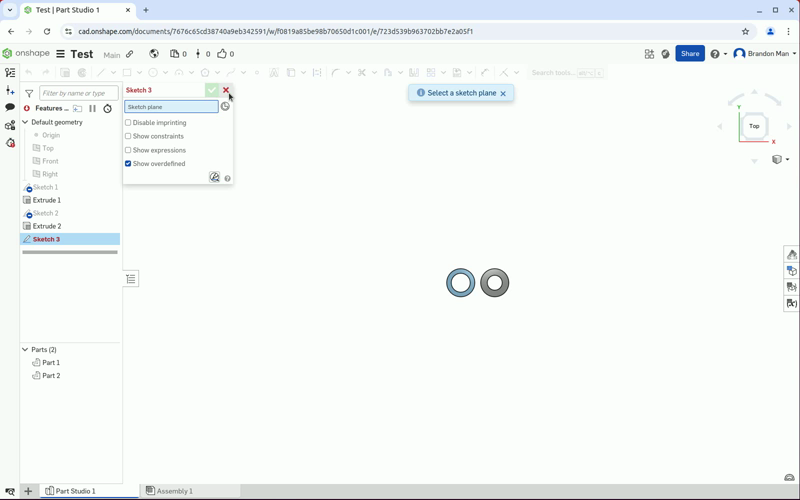
mouse_move(73, 150)
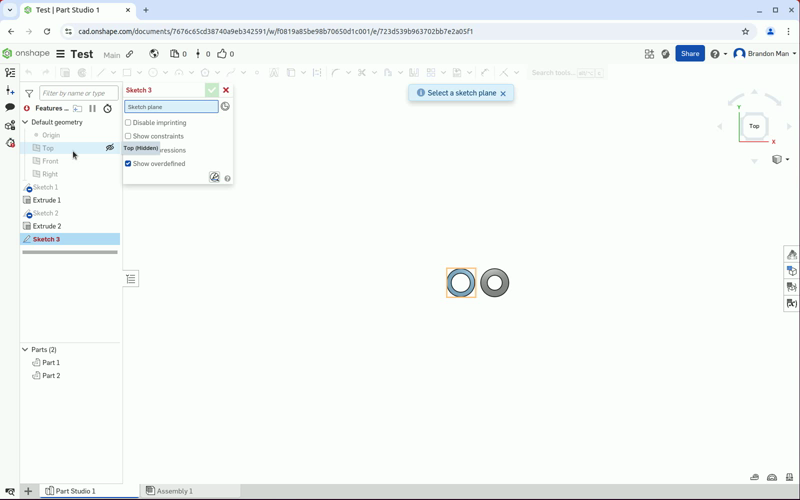
click(73, 150)
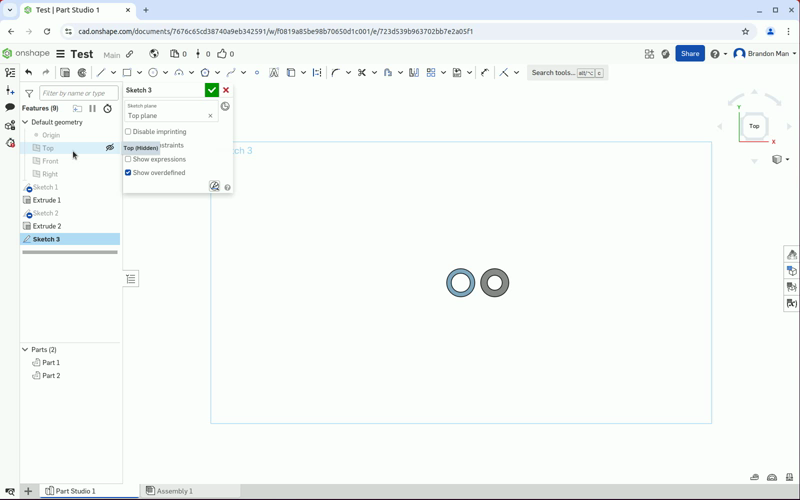
mouse_move(73, 352)
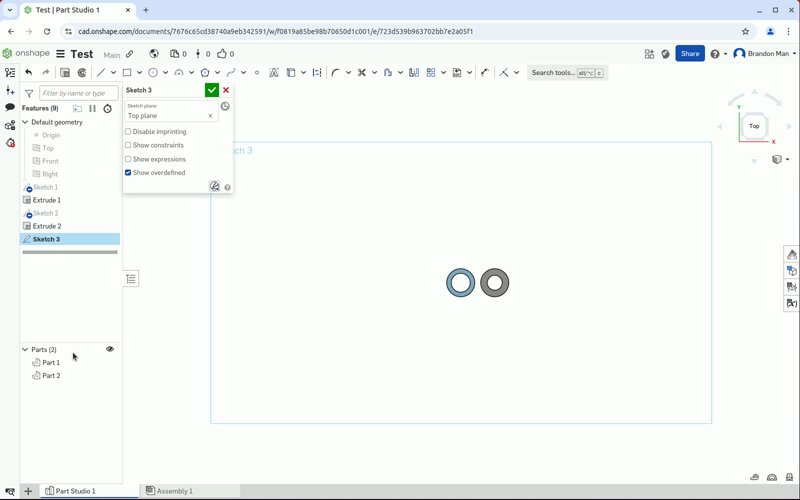
key(y)
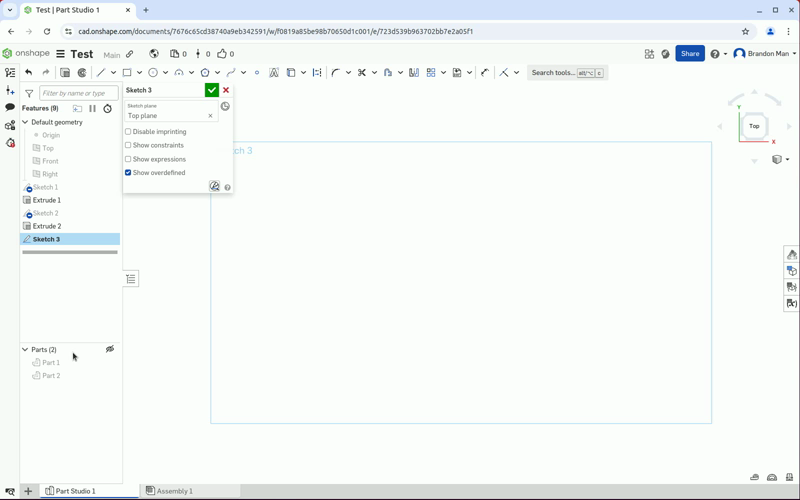
key(c)
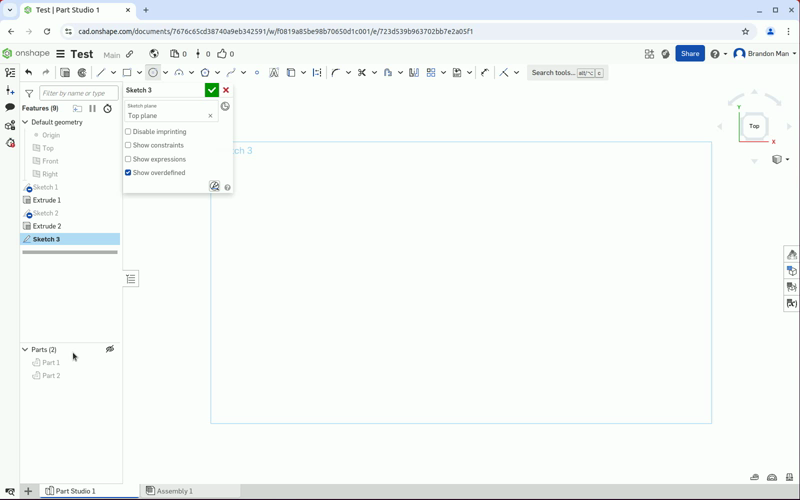
key_down(shift)
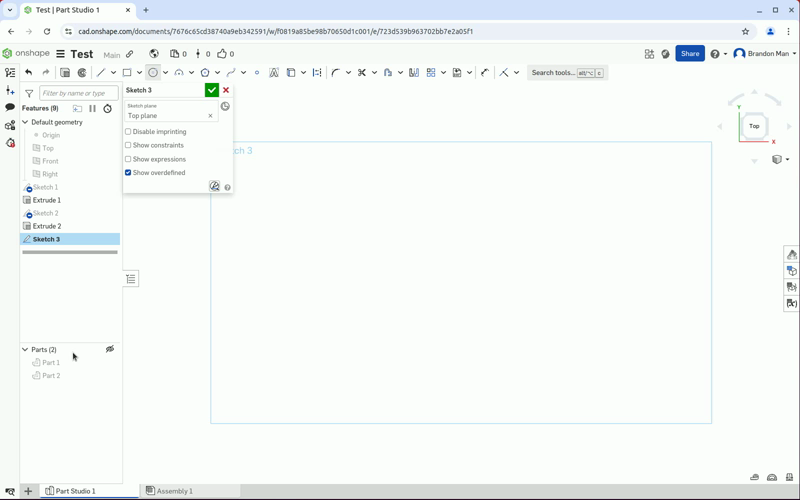
mouse_move(527, 282)
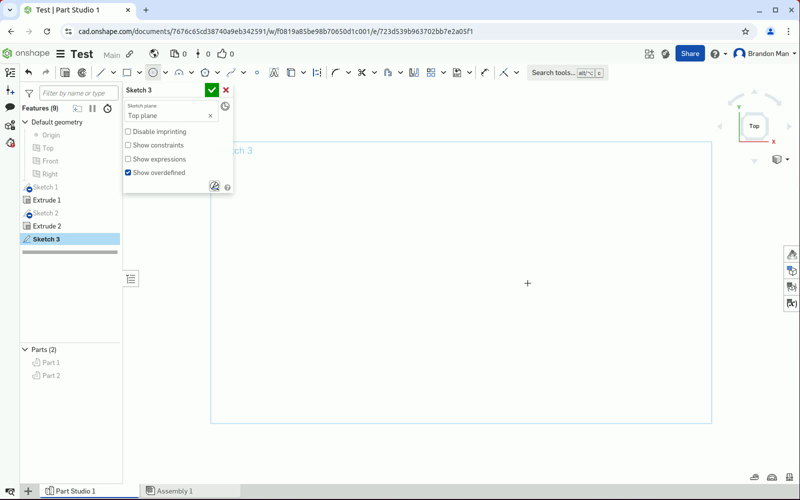
click(527, 282)
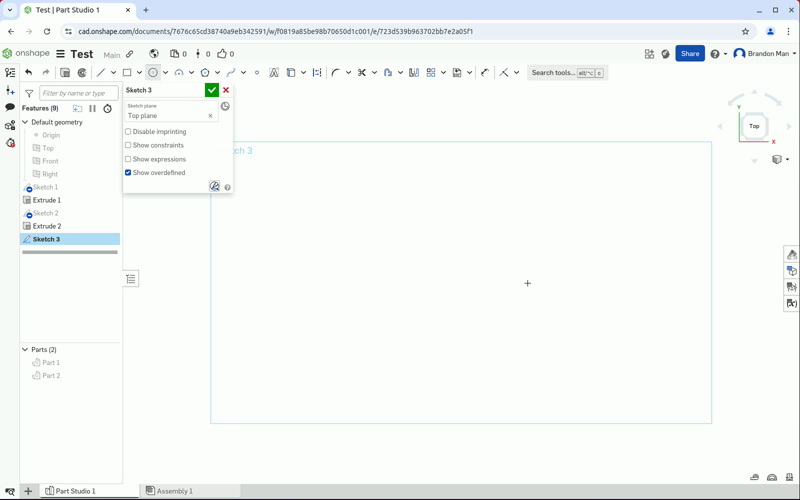
key_up(shift)
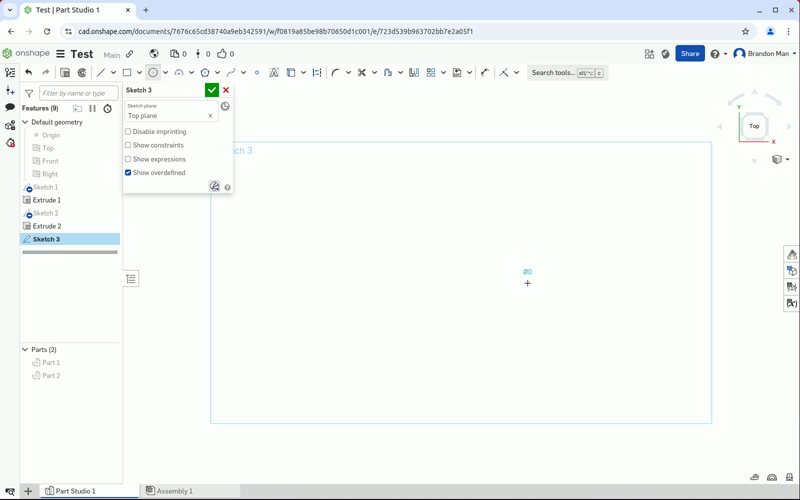
mouse_move(541, 282)
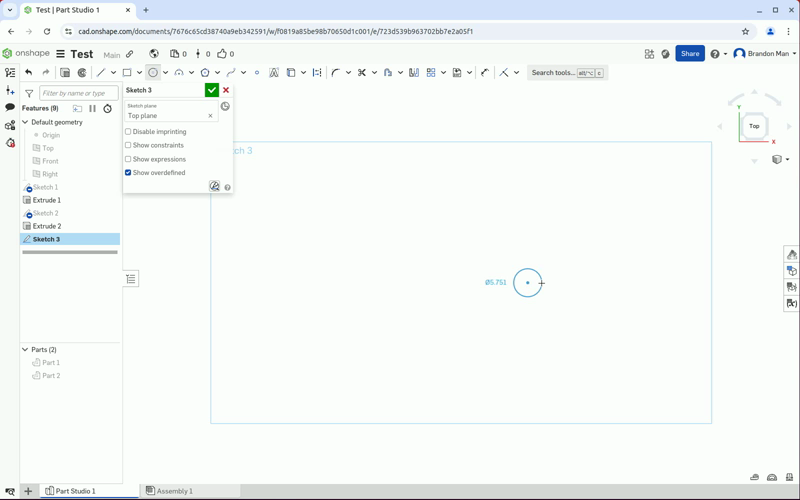
click(541, 282)
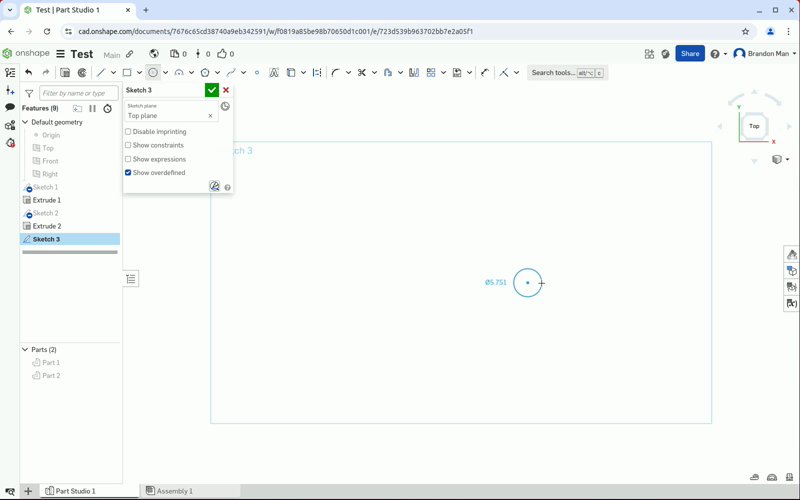
key(esc)
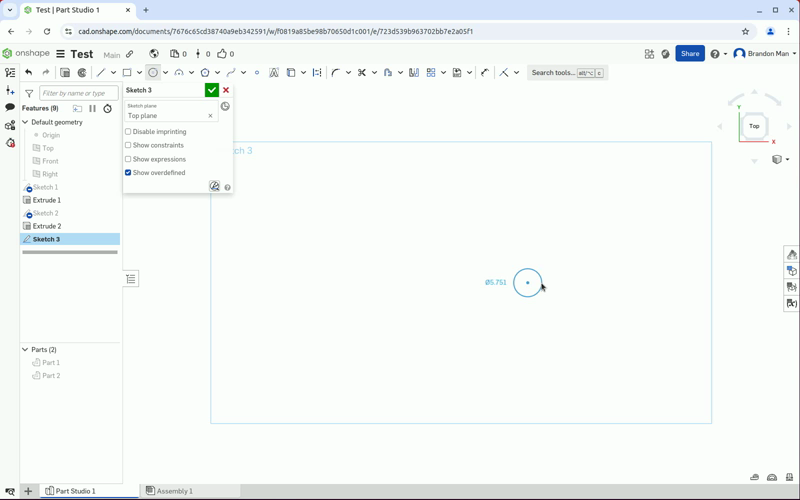
key(c)
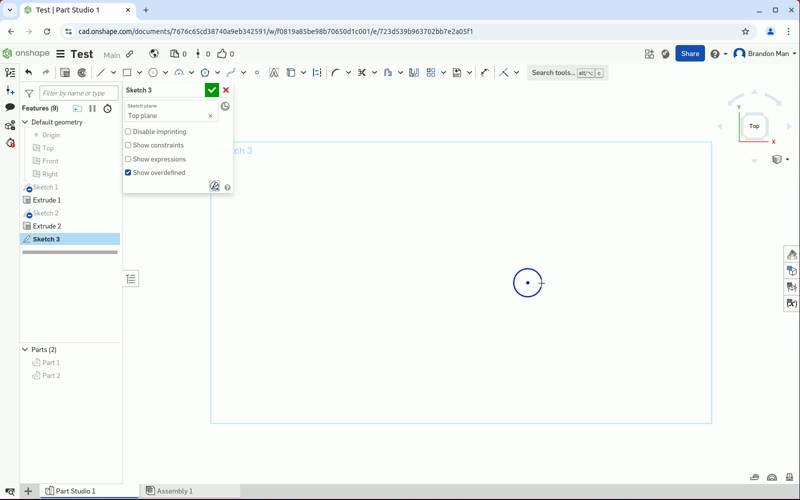
key_down(shift)
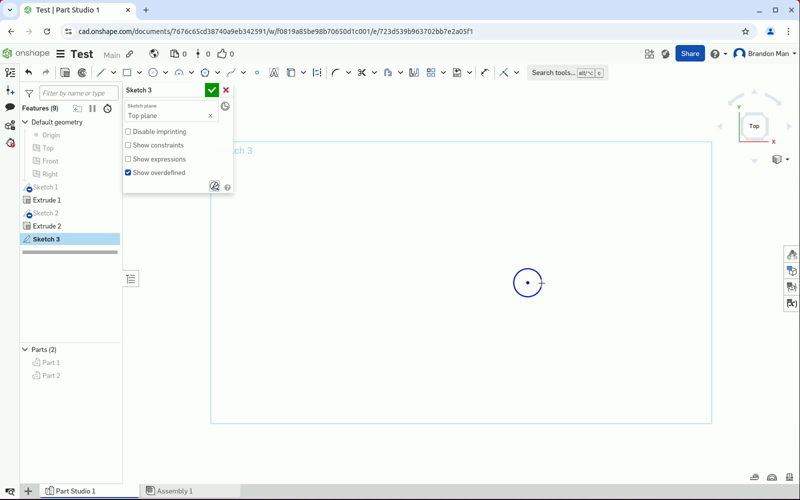
mouse_move(527, 282)
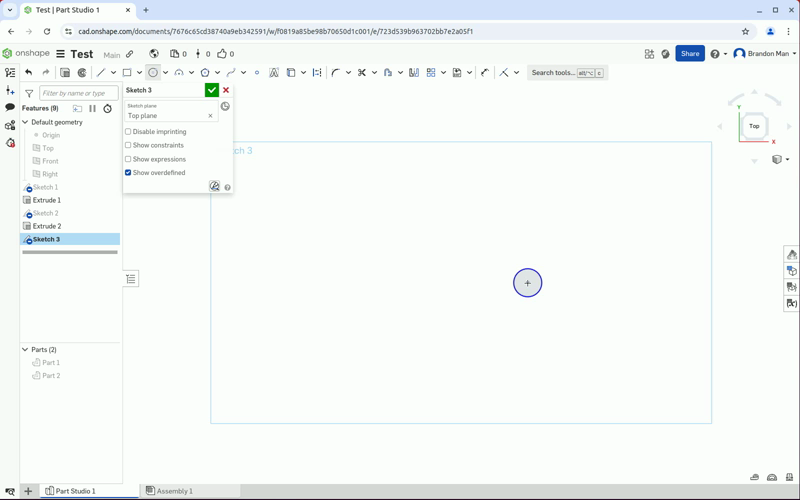
click(527, 282)
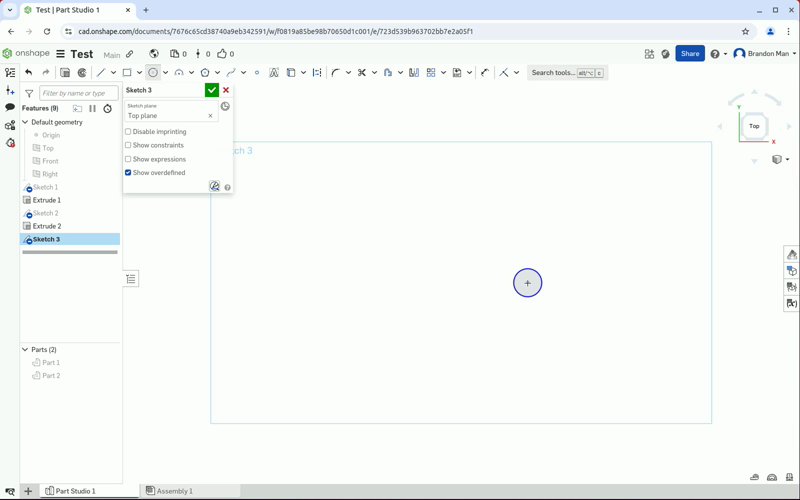
key_up(shift)
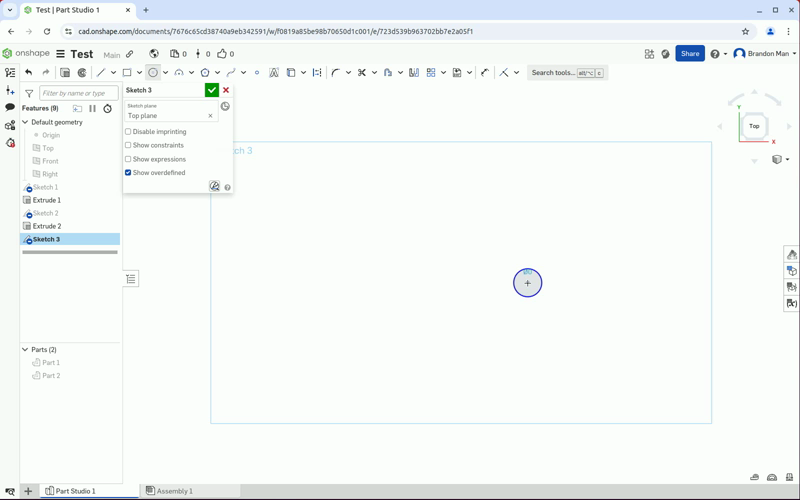
mouse_move(534, 282)
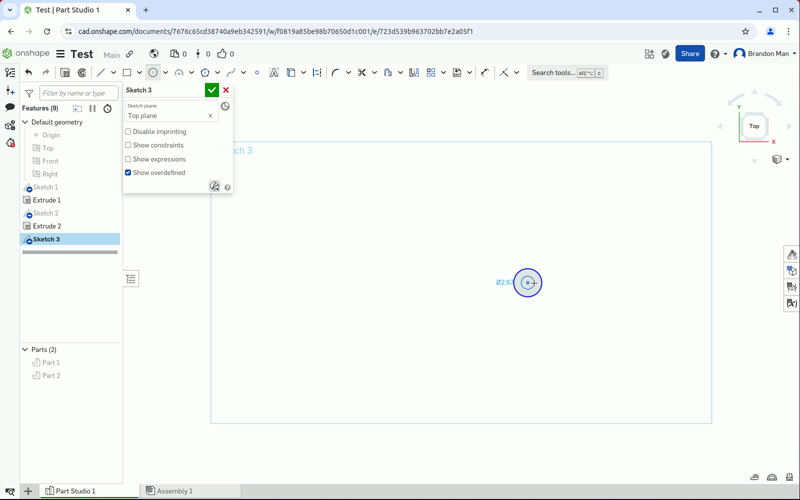
click(534, 282)
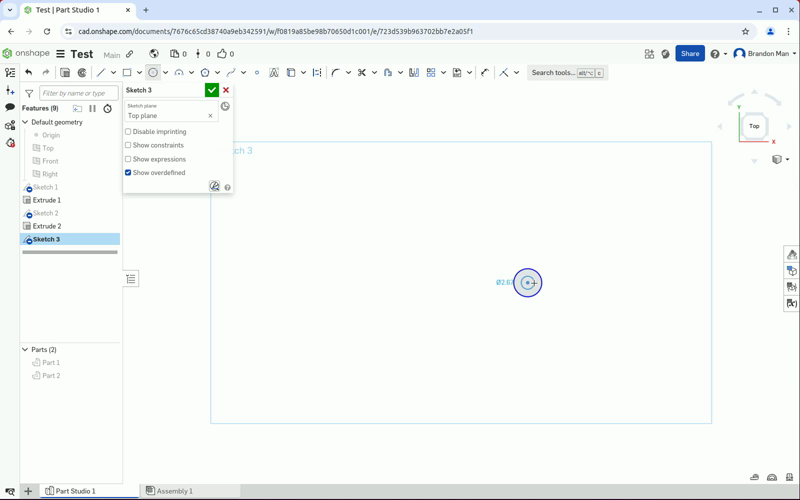
key(esc)
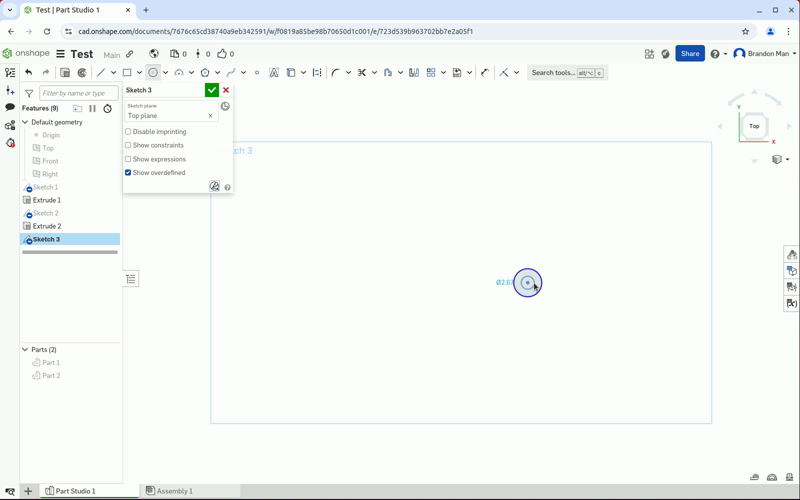
mouse_move(536, 286)
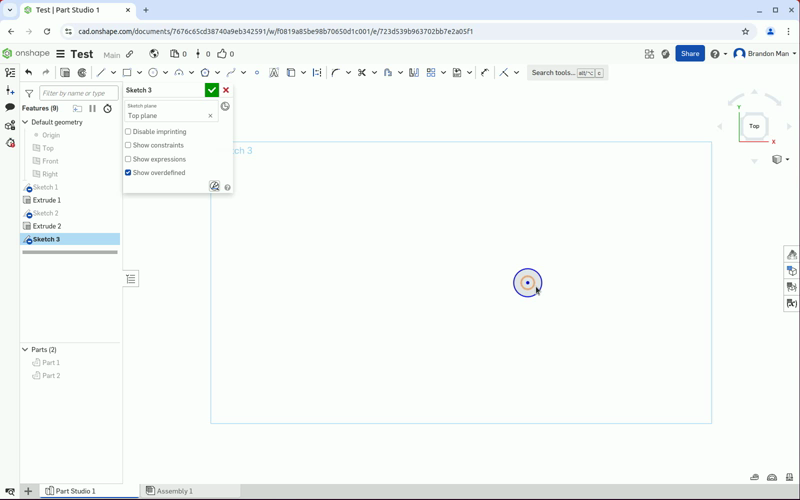
scroll(6)
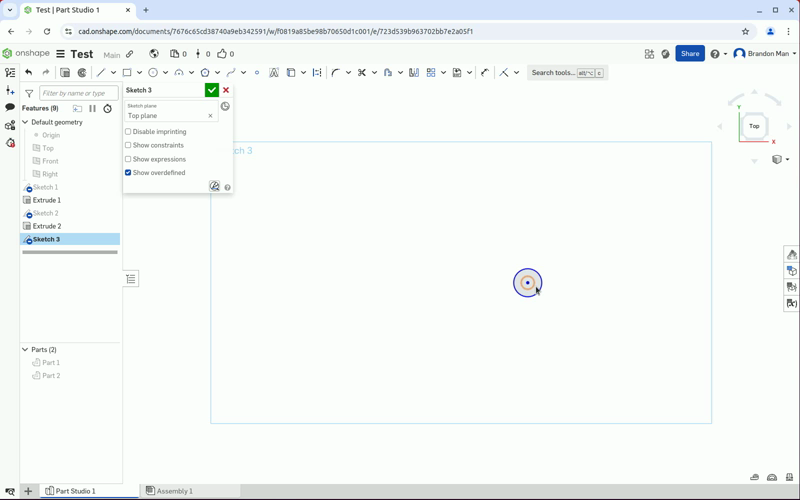
scroll(6)
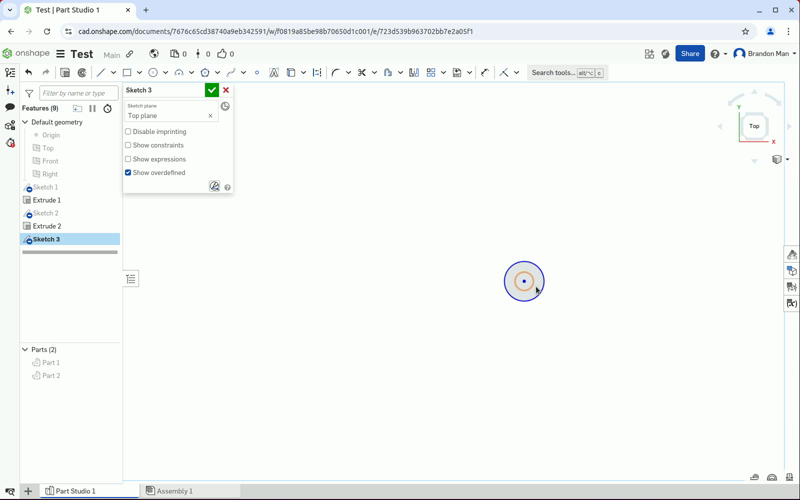
scroll(6)
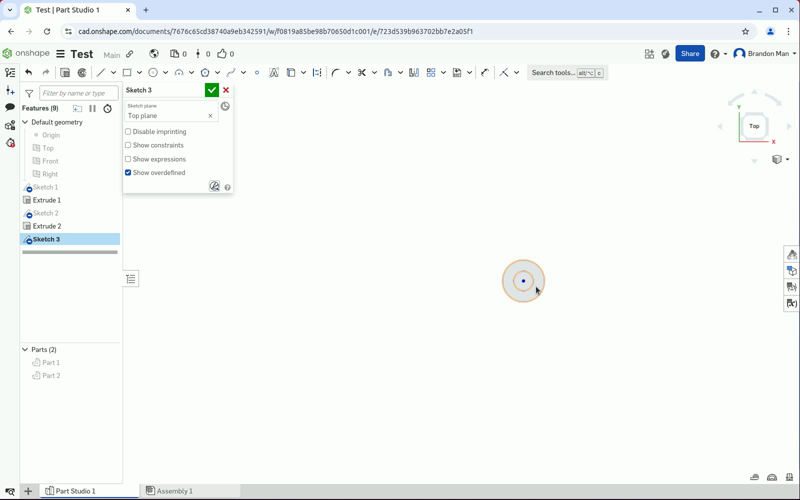
scroll(6)
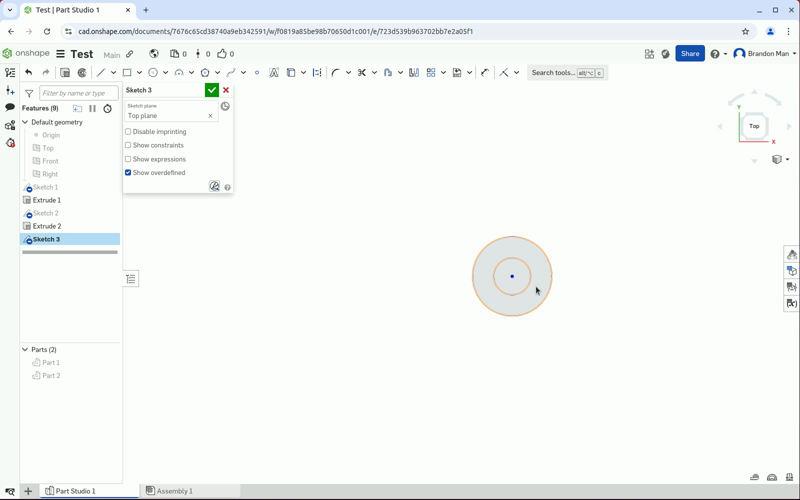
scroll(6)
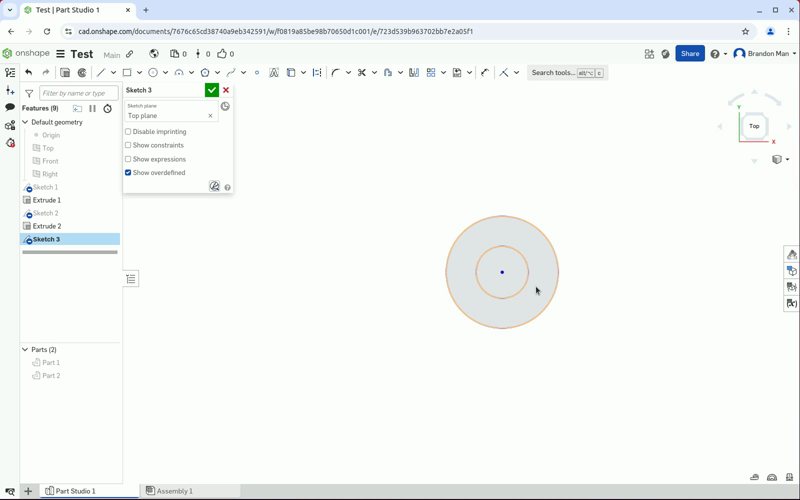
scroll(6)
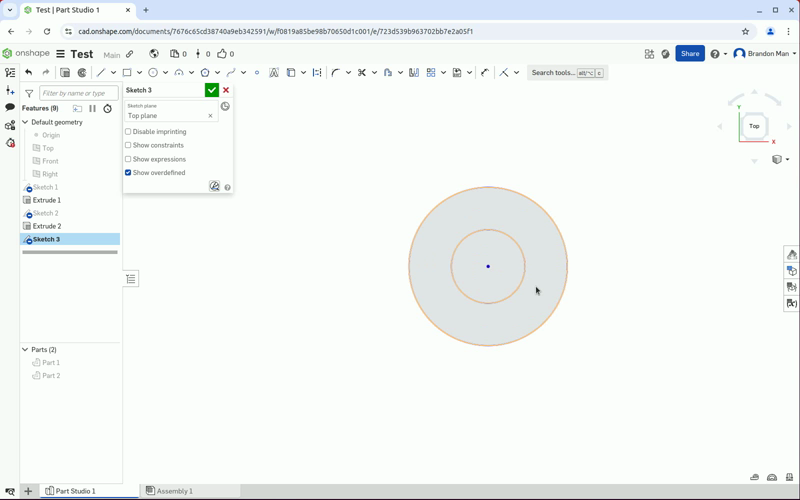
scroll(6)
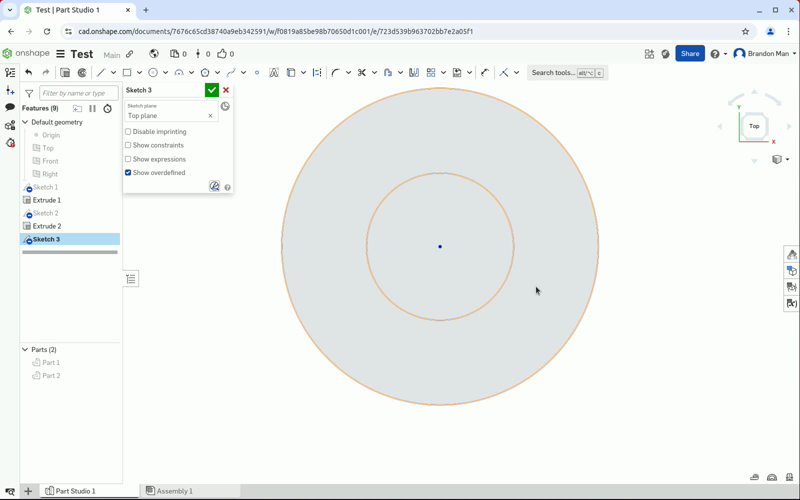
click(536, 286)
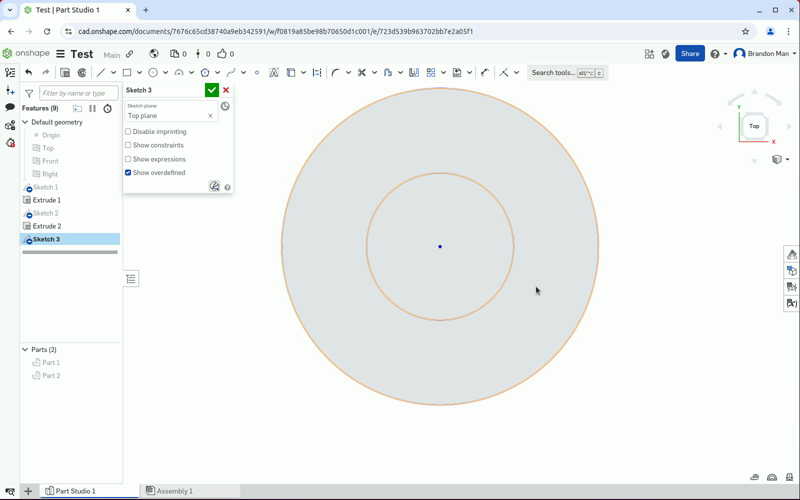
scroll(-6)
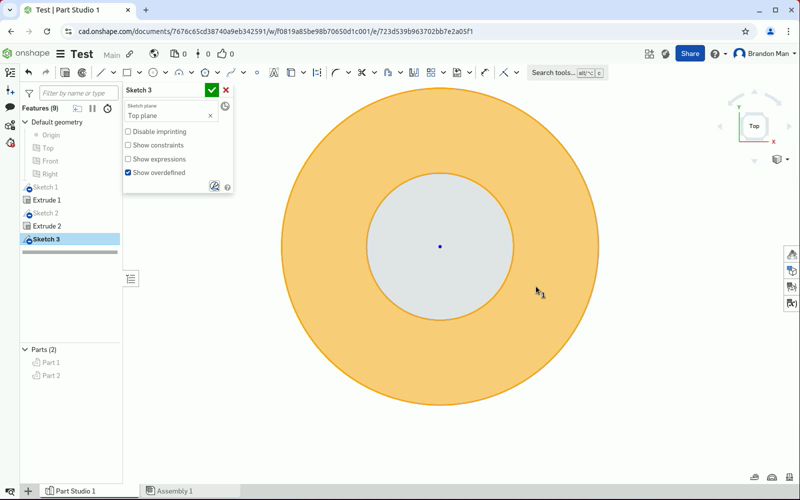
scroll(-6)
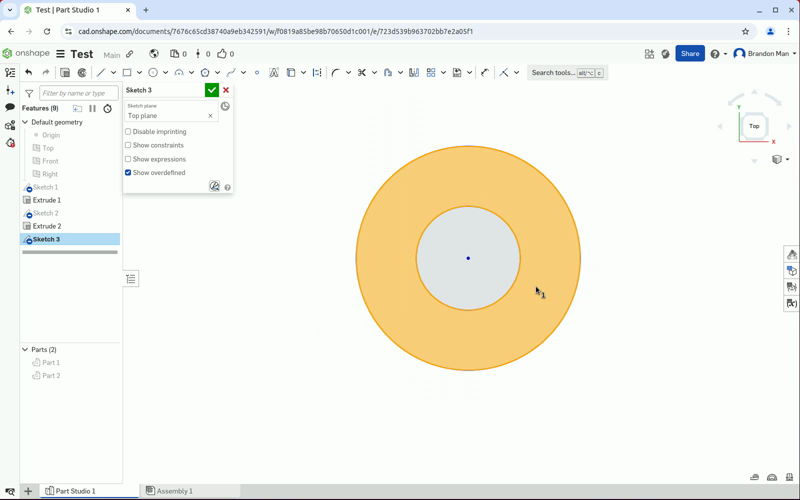
scroll(-6)
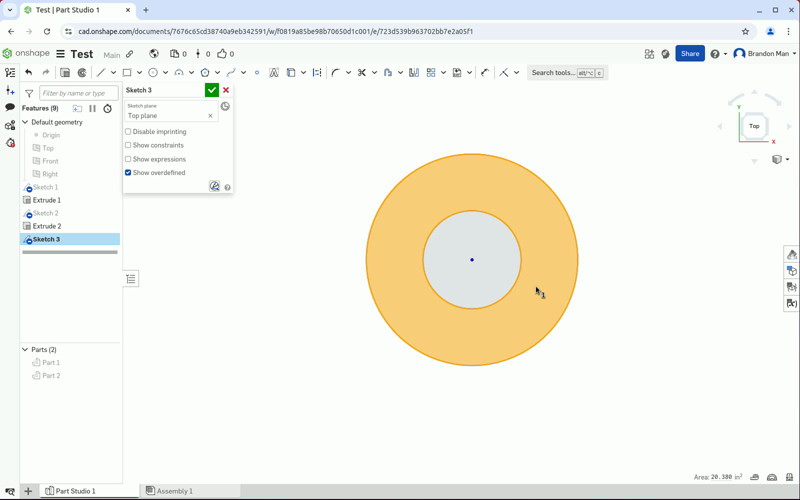
scroll(-6)
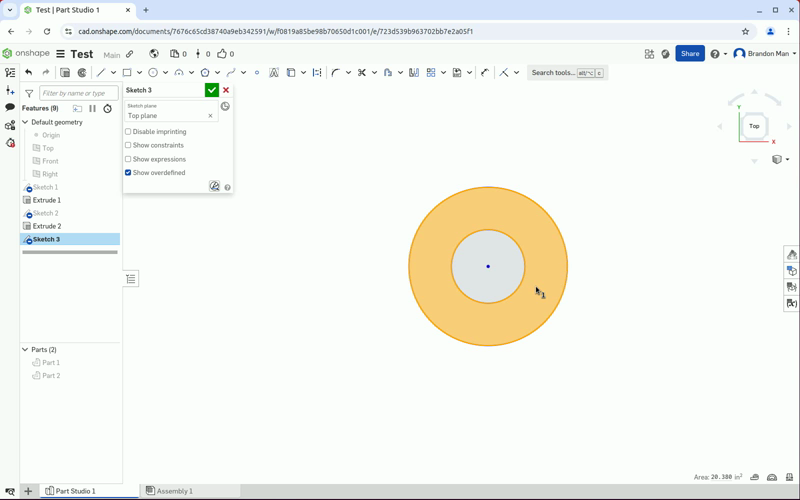
scroll(-6)
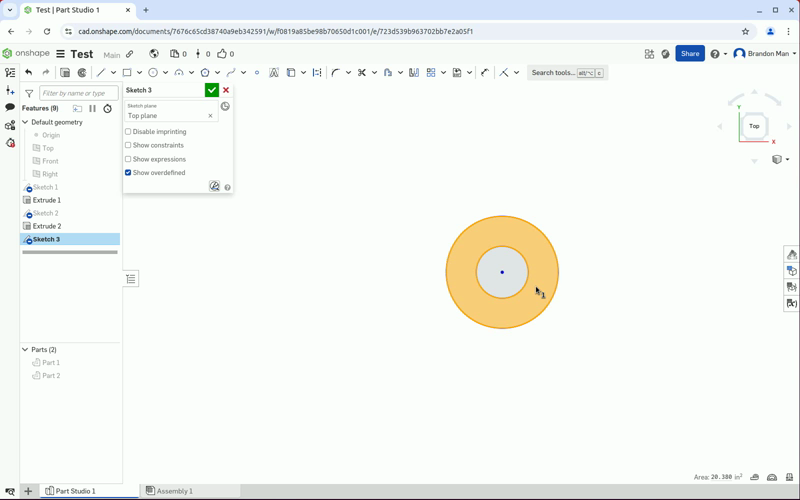
scroll(-6)
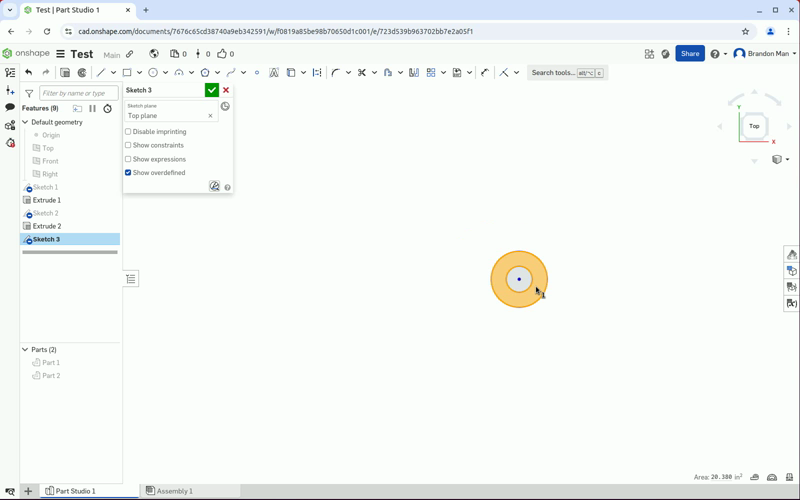
scroll(-6)
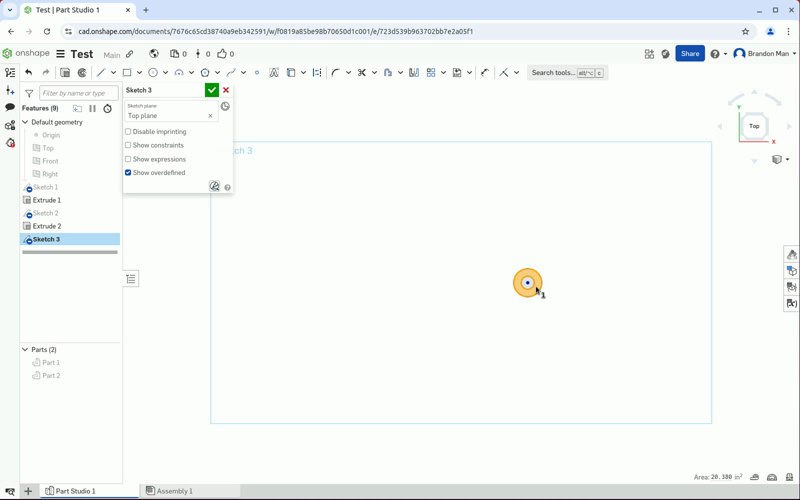
mouse_move(73, 352)
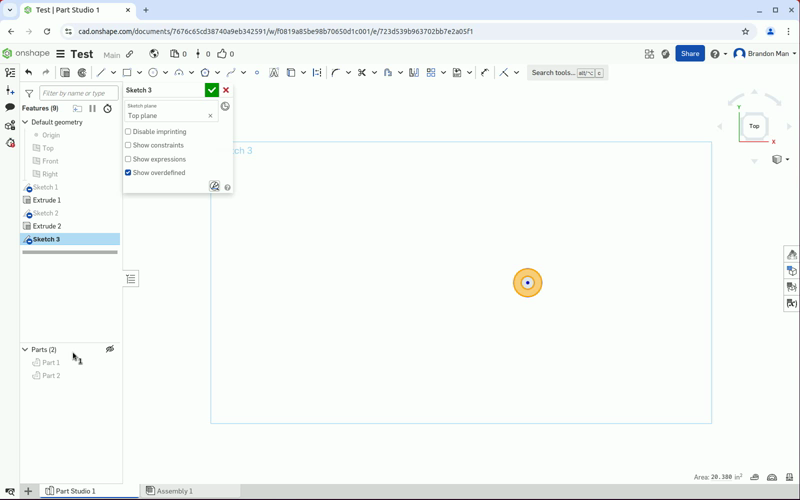
key(shift+y)
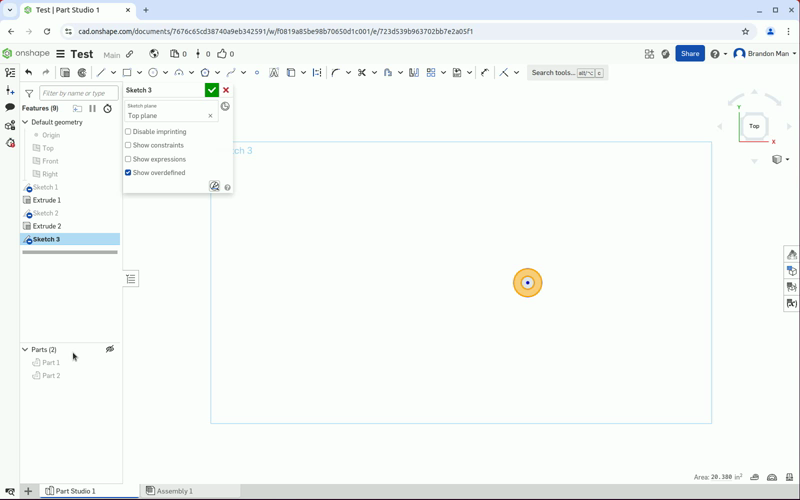
key(shift+e)
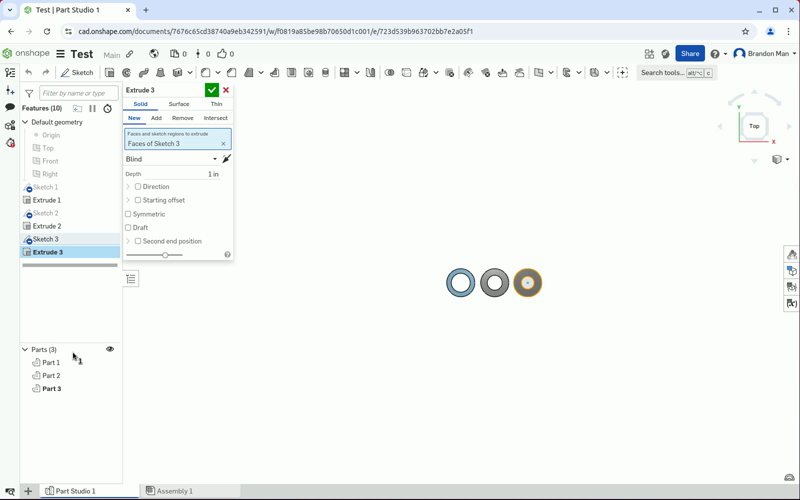
mouse_move(143, 106)
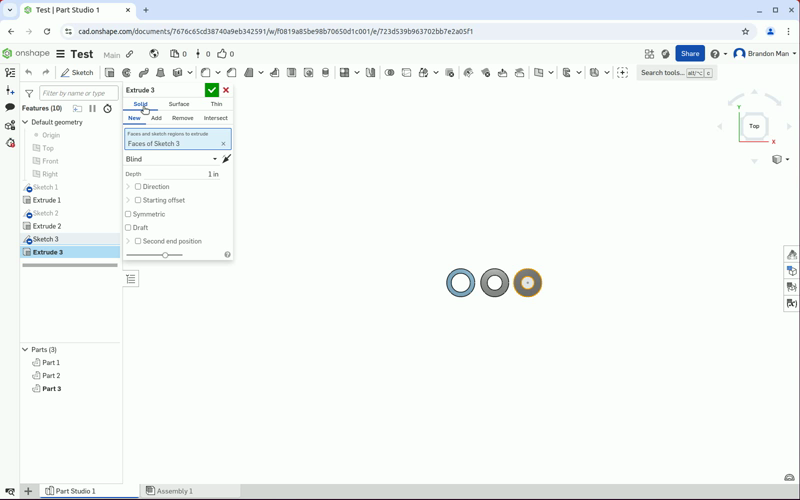
click(143, 106)
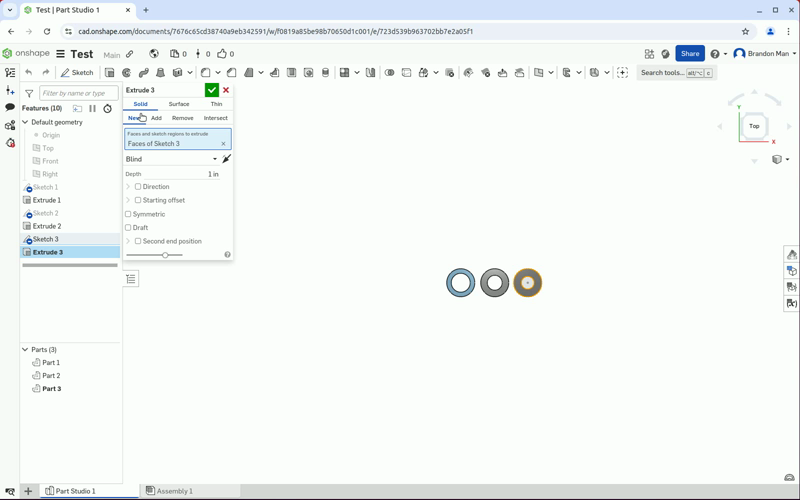
mouse_move(137, 120)
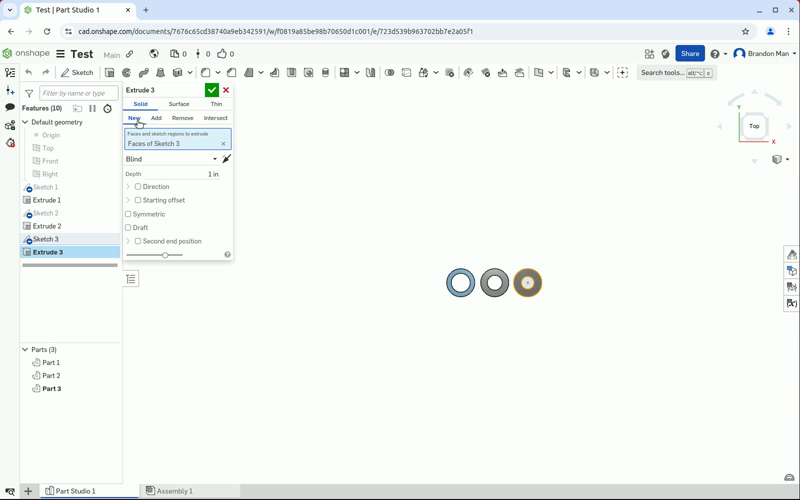
click(137, 120)
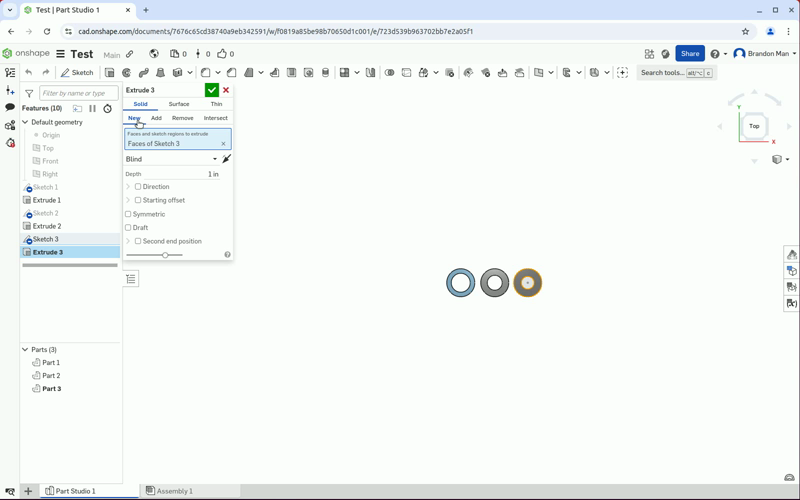
key(tab, 4)
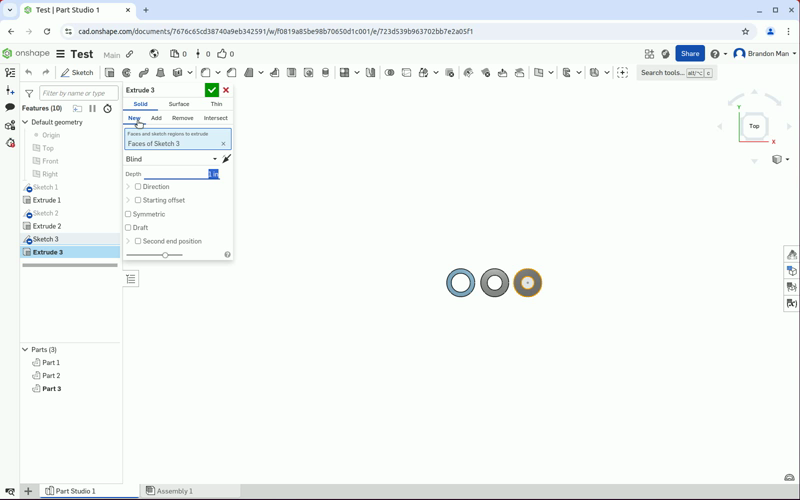
text(0.963)
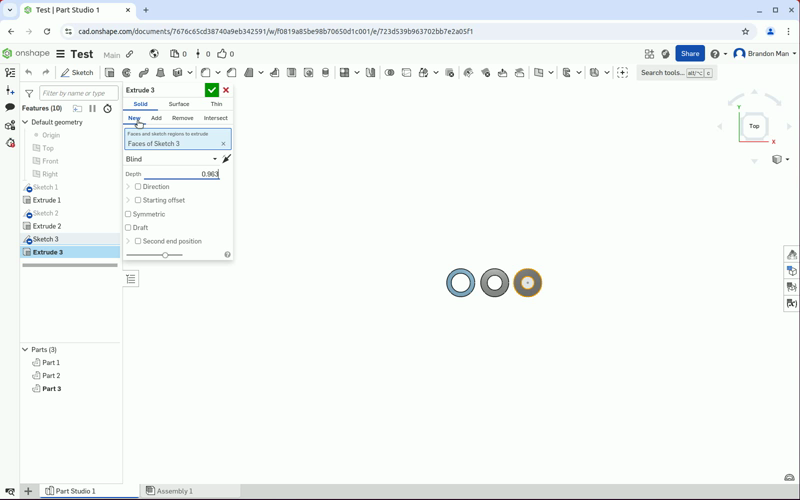
key(enter)
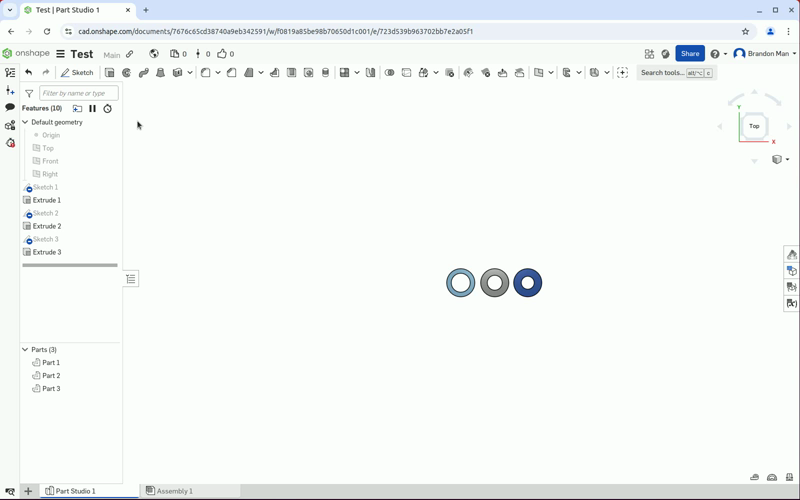
key(shift+h)
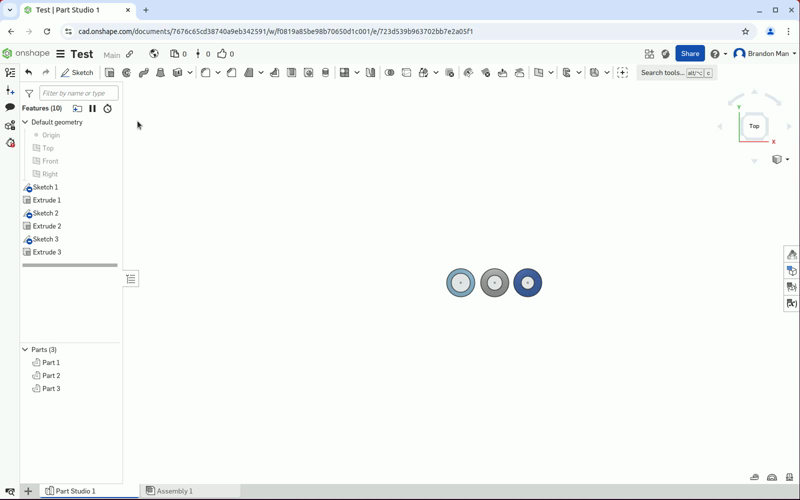
key(shift+h)
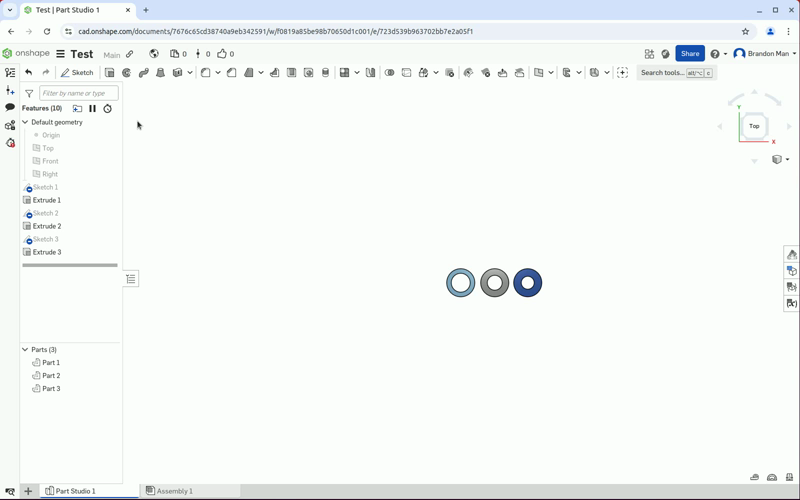
mouse_move(73, 189)
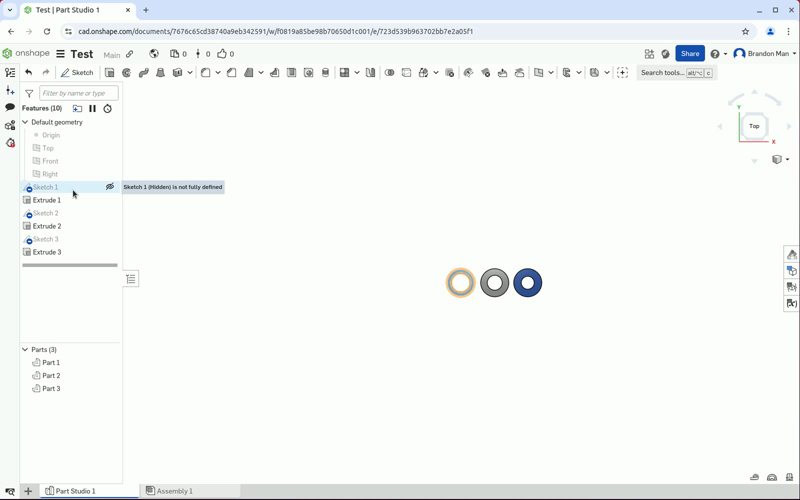
click(73, 189)
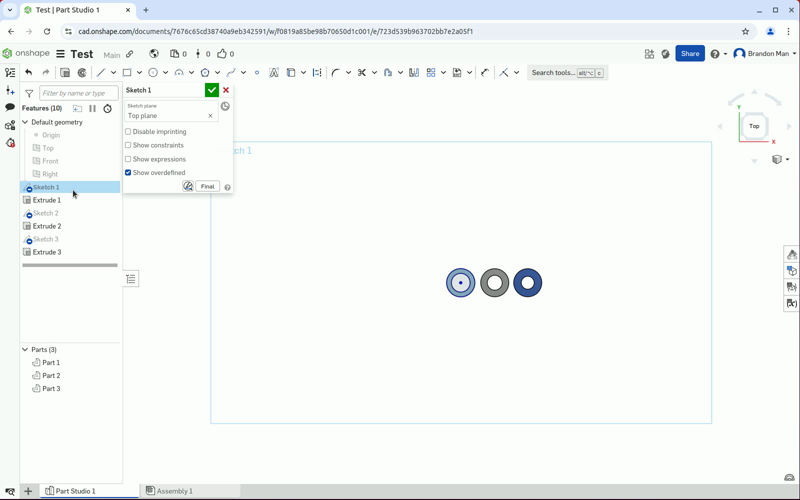
mouse_move(229, 92)
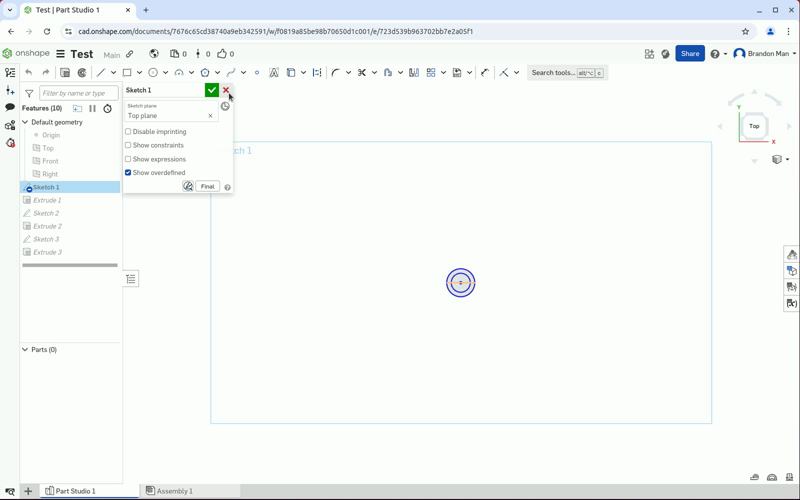
click(229, 92)
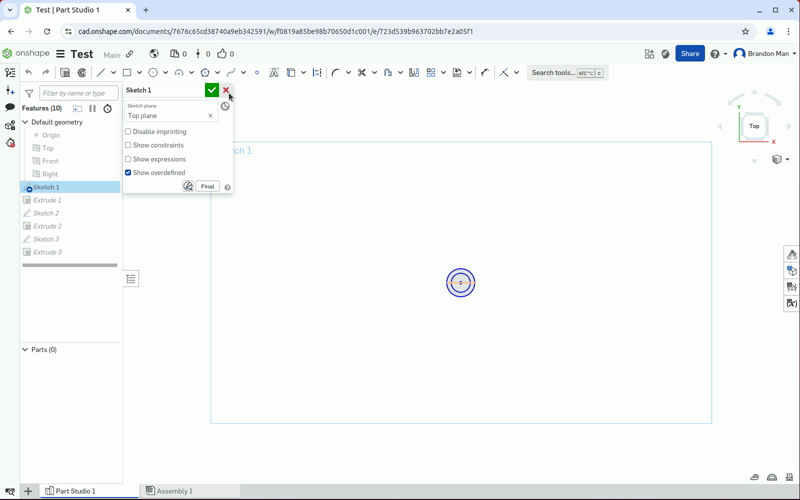
key(shift+s)
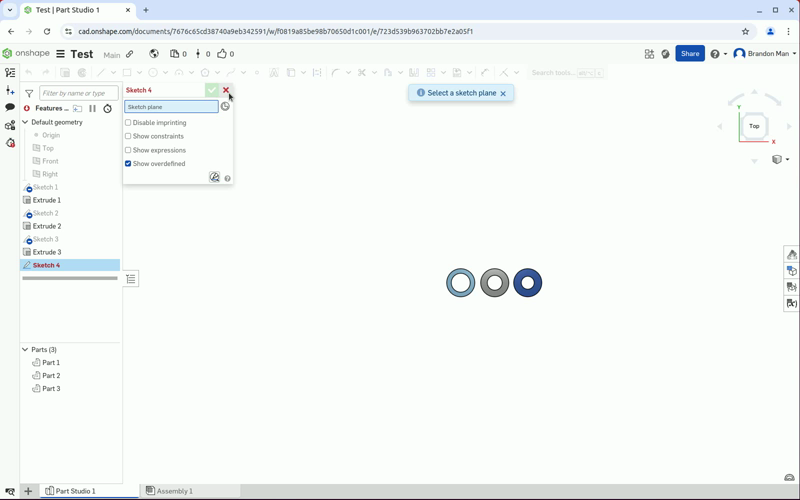
mouse_move(73, 150)
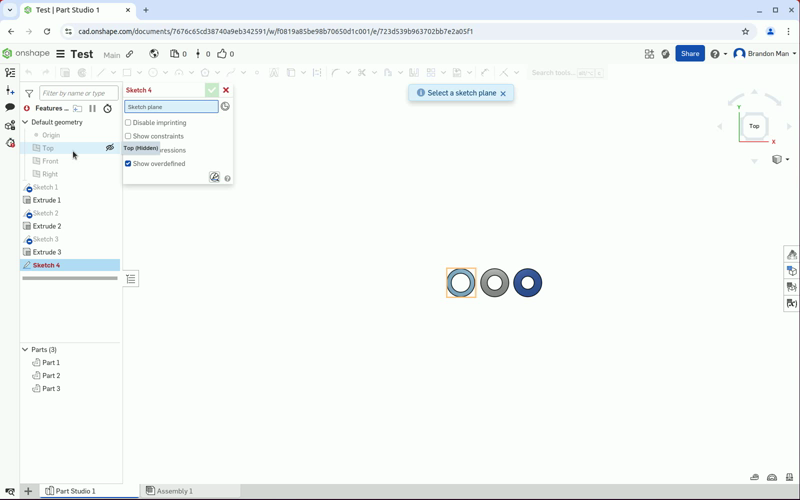
click(73, 150)
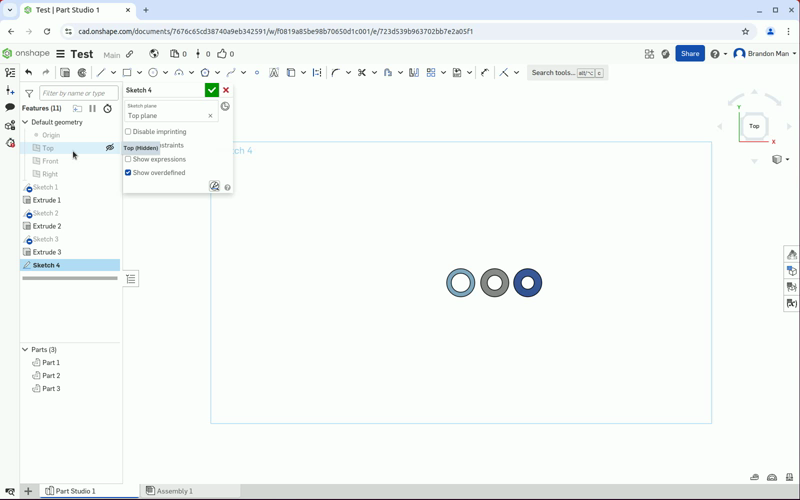
mouse_move(73, 352)
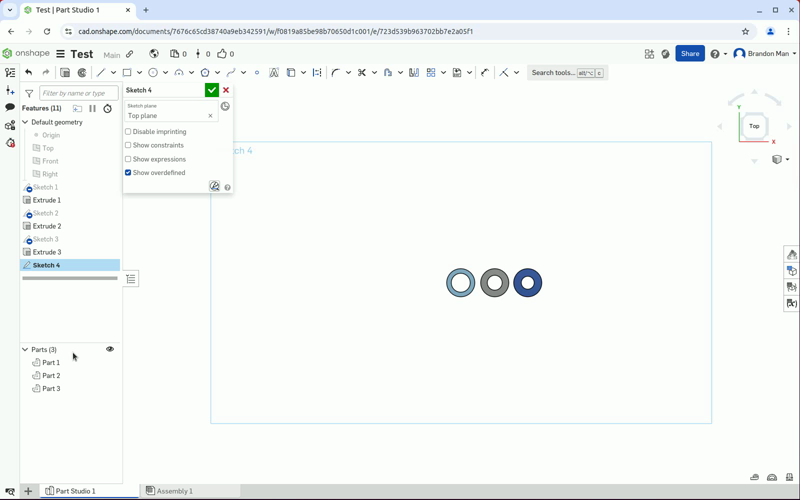
key(y)
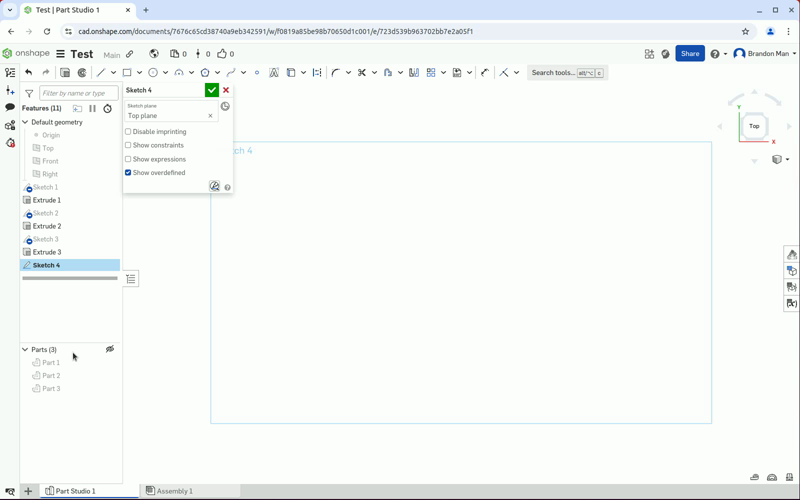
key(c)
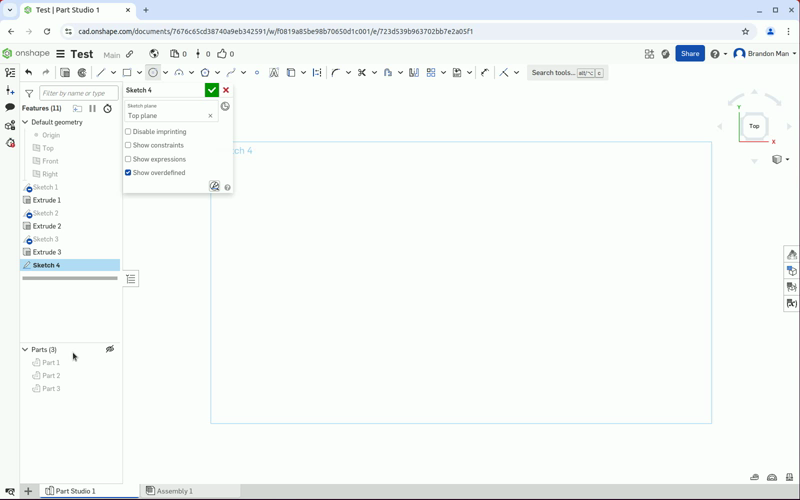
key_down(shift)
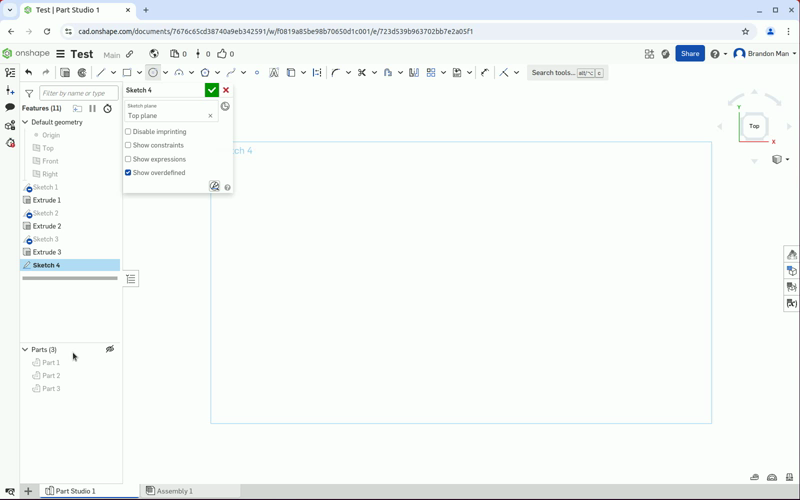
mouse_move(560, 282)
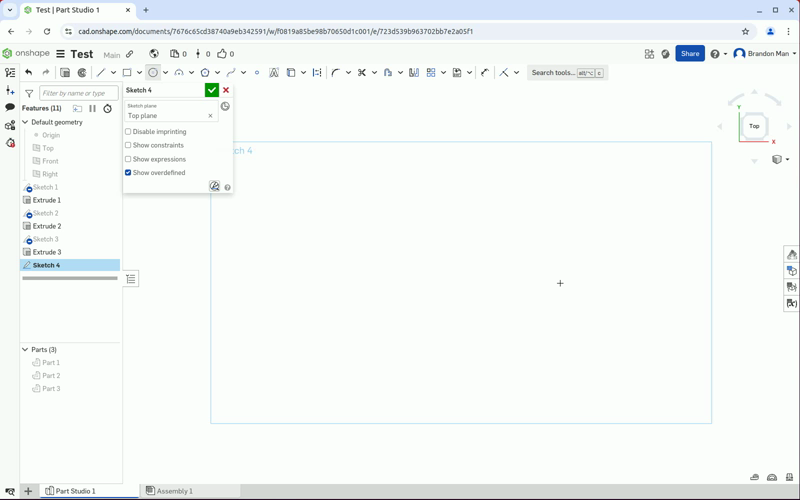
click(560, 282)
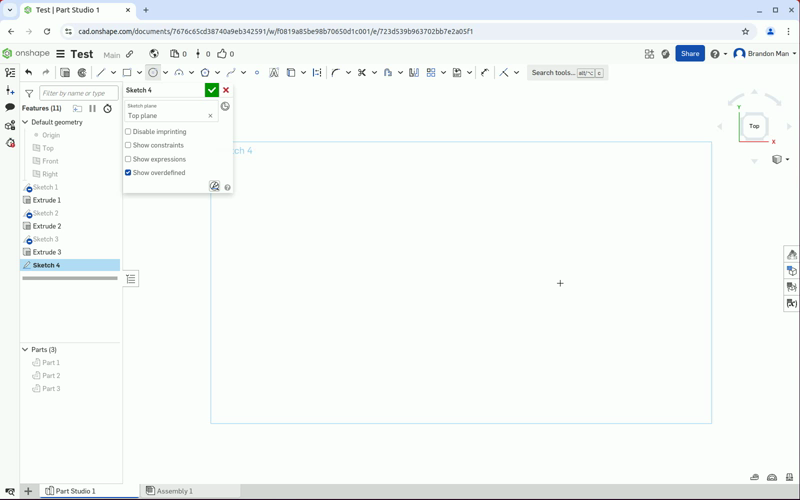
key_up(shift)
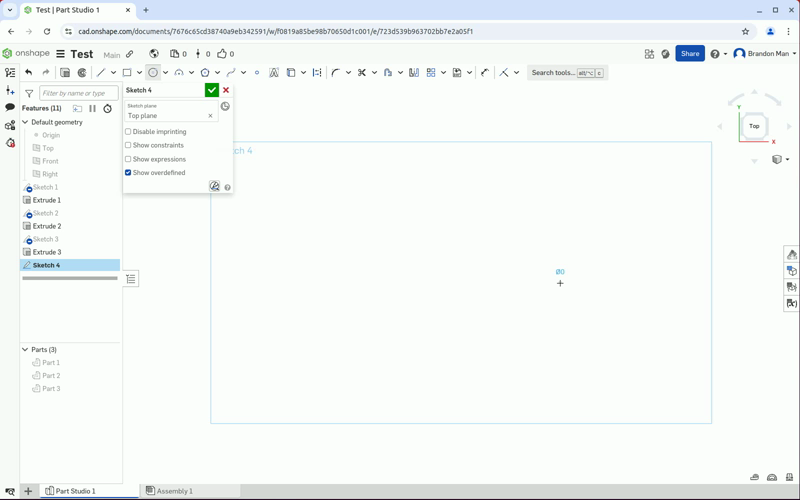
mouse_move(574, 282)
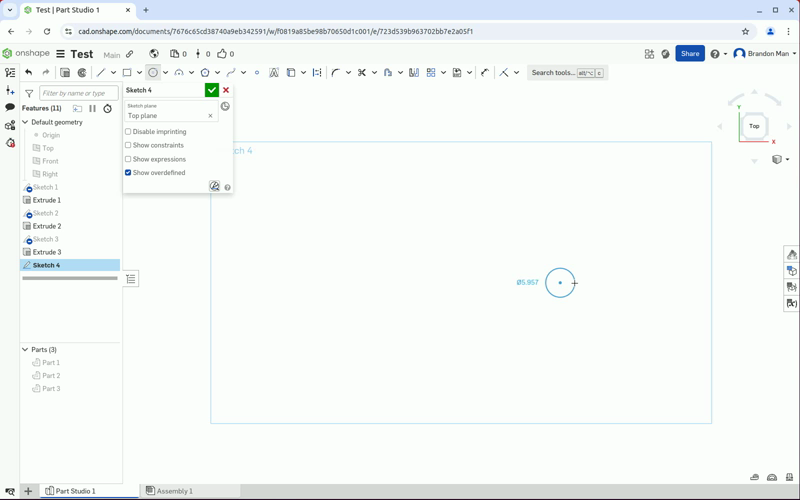
click(574, 282)
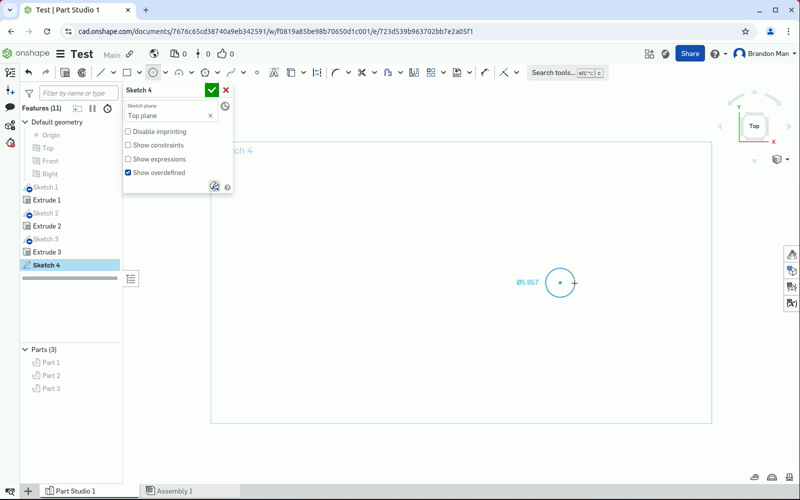
key(esc)
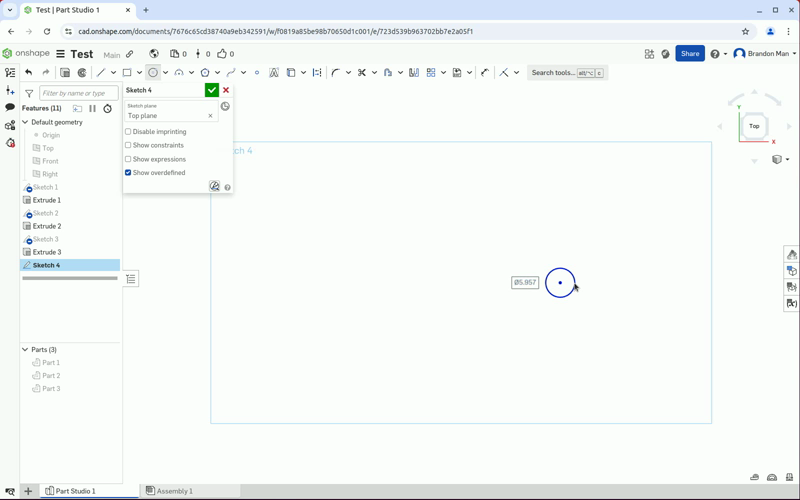
key(c)
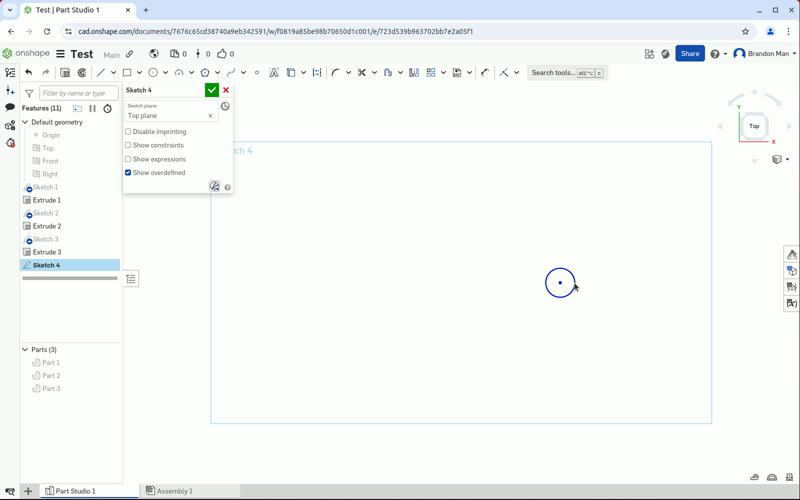
key_down(shift)
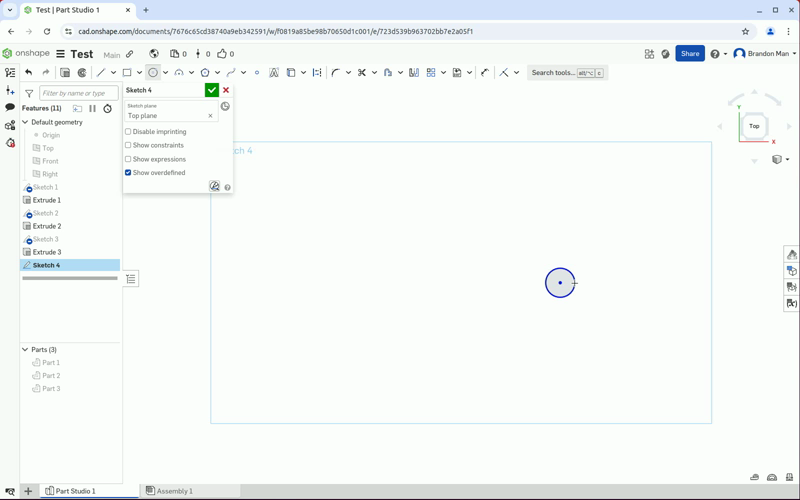
mouse_move(560, 282)
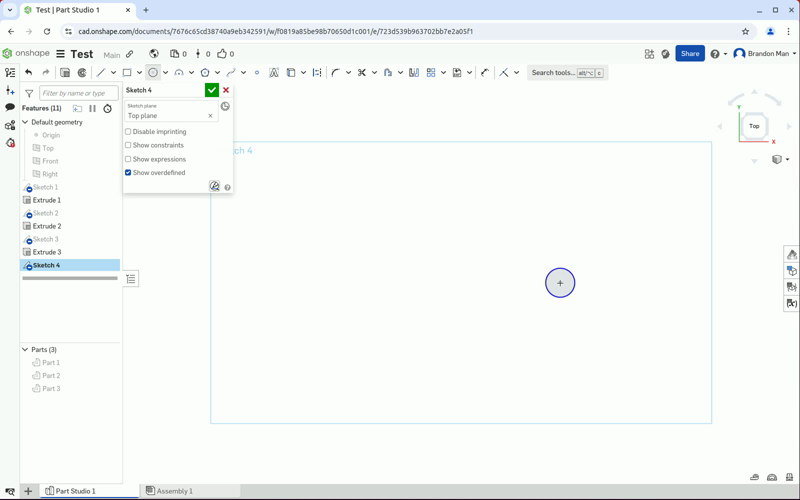
click(560, 282)
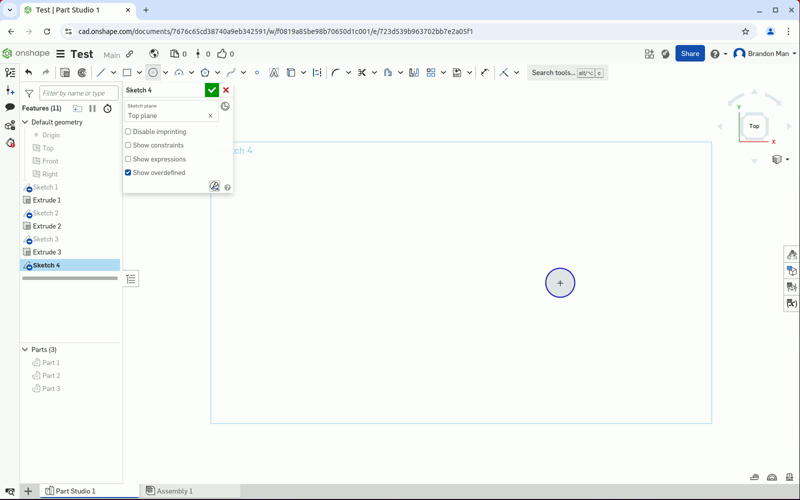
key_up(shift)
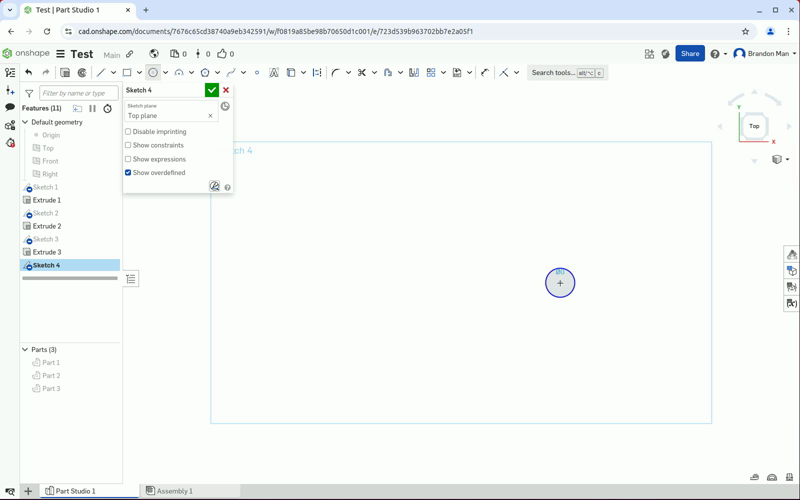
mouse_move(565, 282)
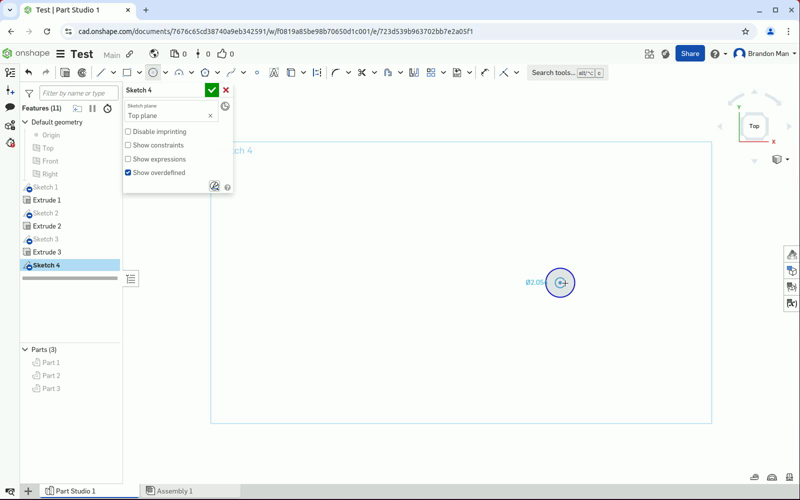
click(565, 282)
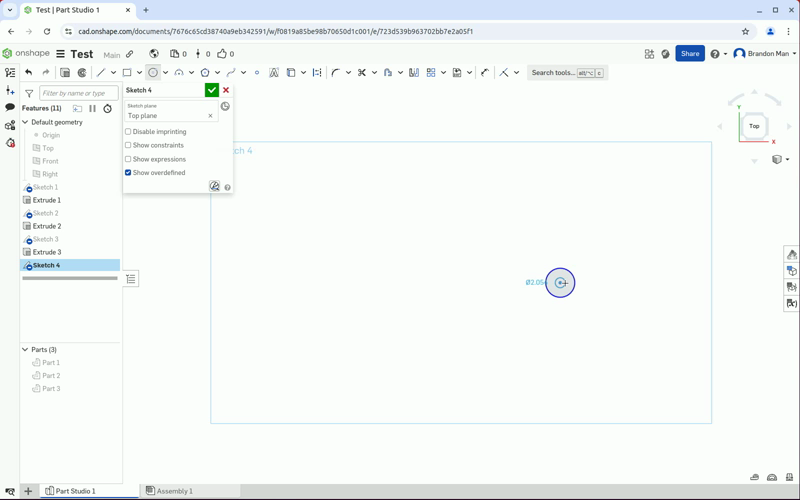
key(esc)
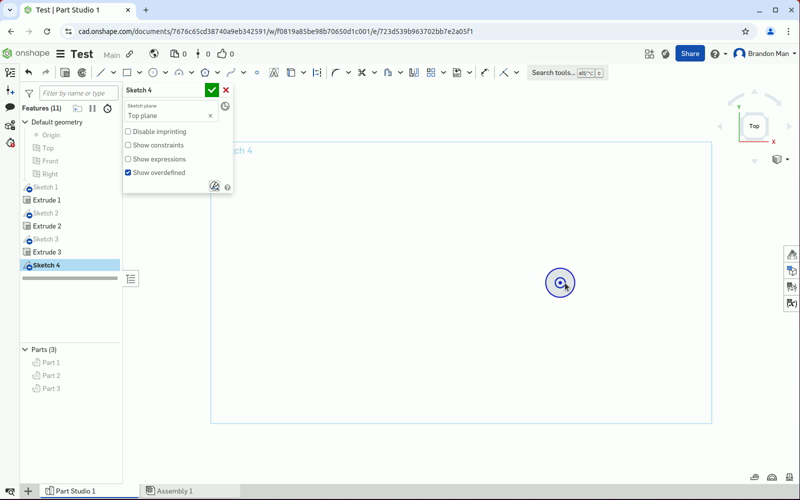
mouse_move(572, 287)
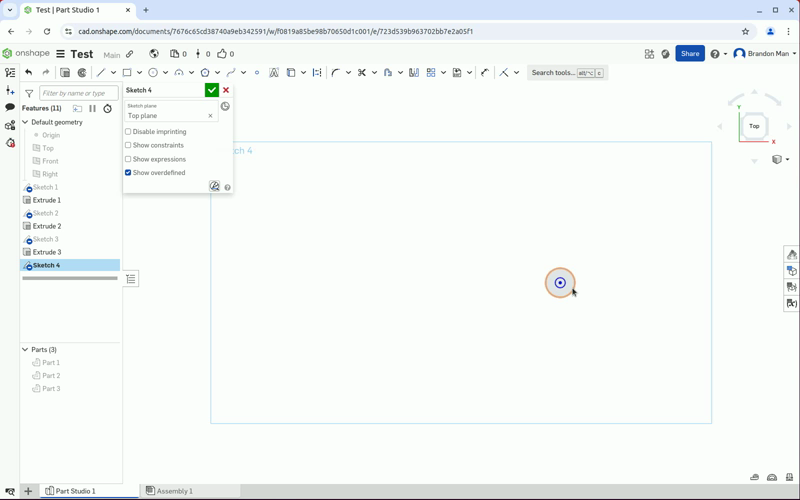
scroll(6)
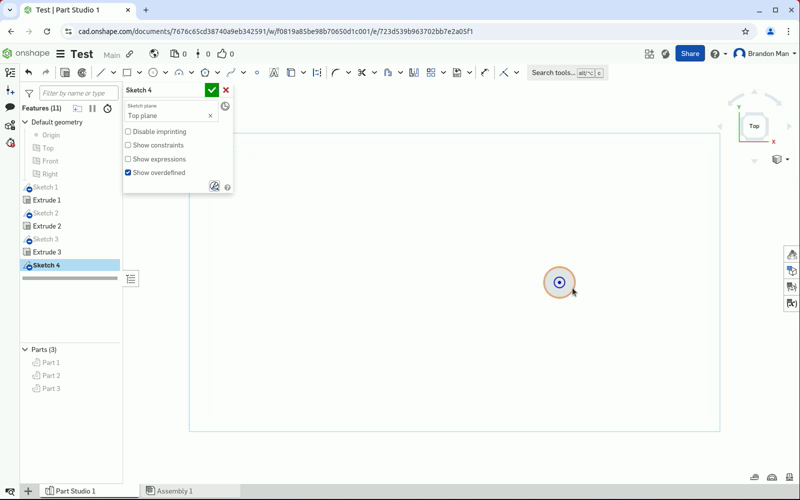
scroll(6)
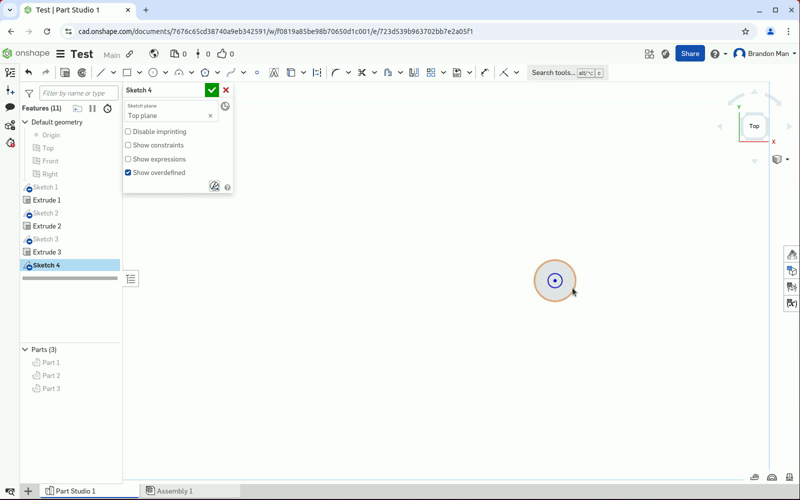
scroll(6)
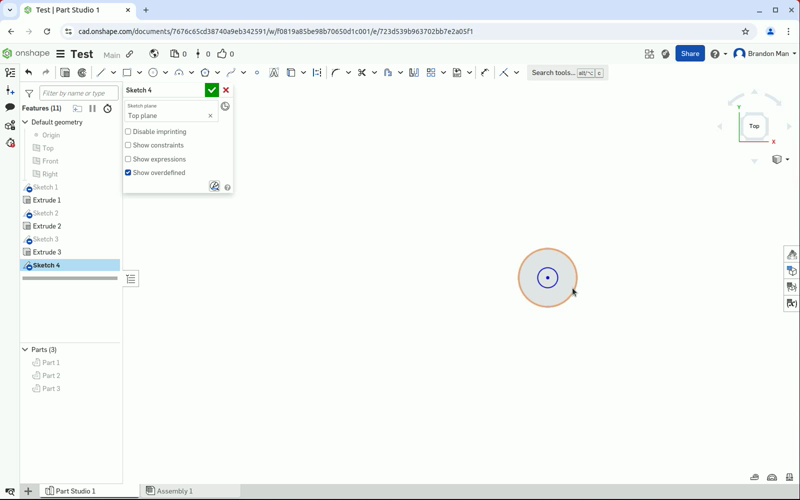
scroll(6)
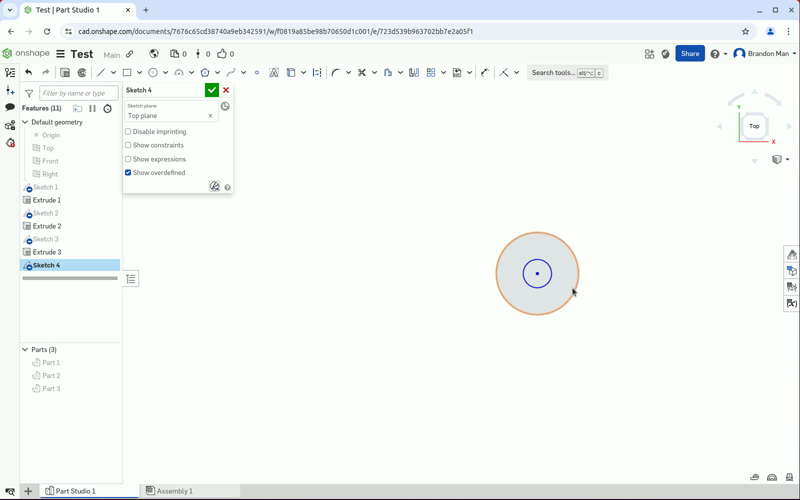
scroll(6)
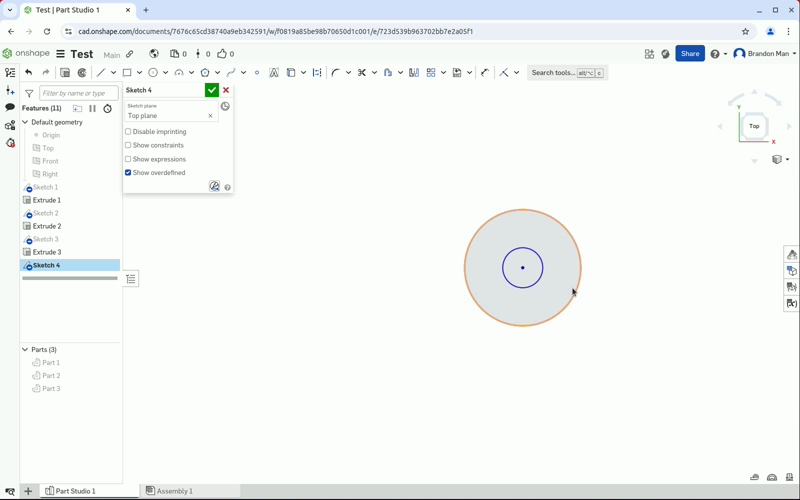
scroll(6)
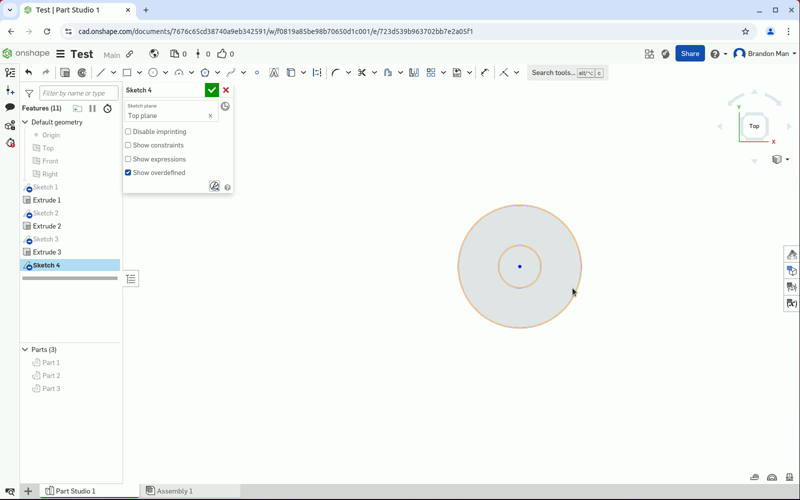
scroll(6)
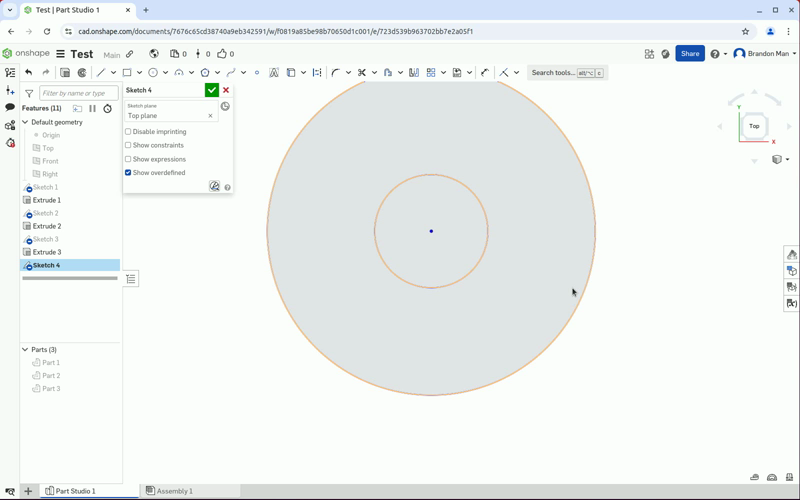
click(572, 287)
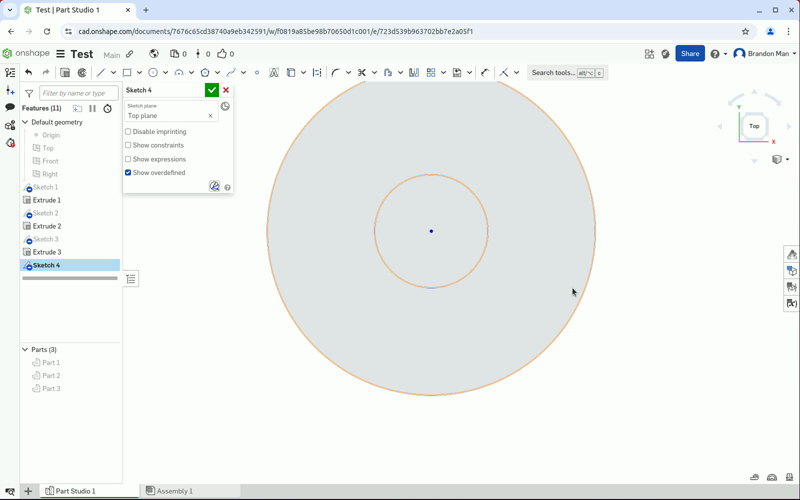
scroll(-6)
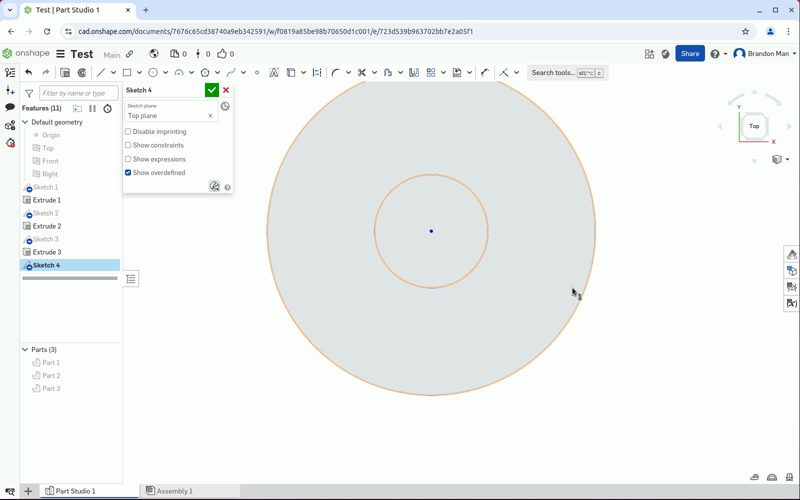
scroll(-6)
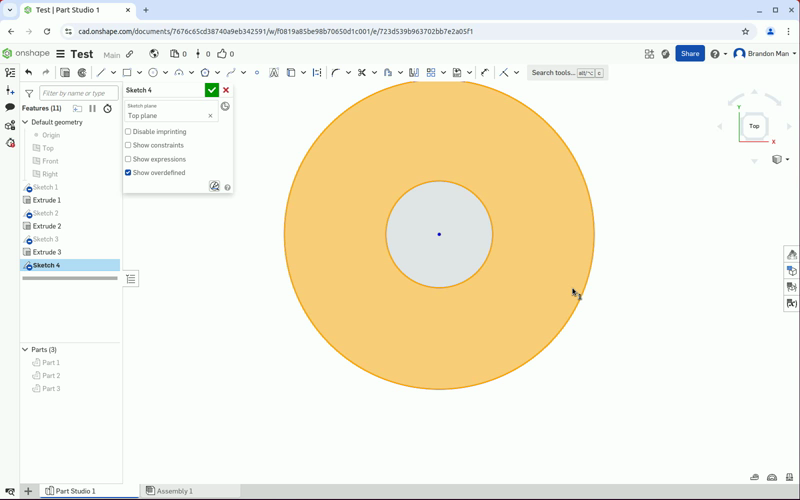
scroll(-6)
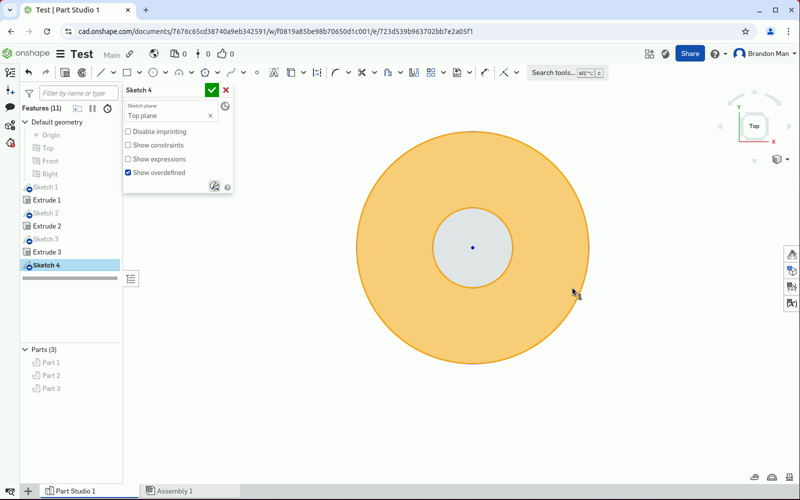
scroll(-6)
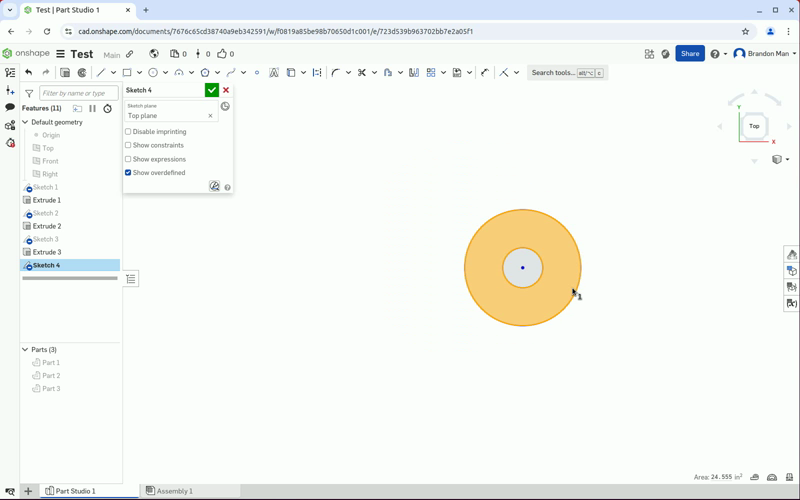
scroll(-6)
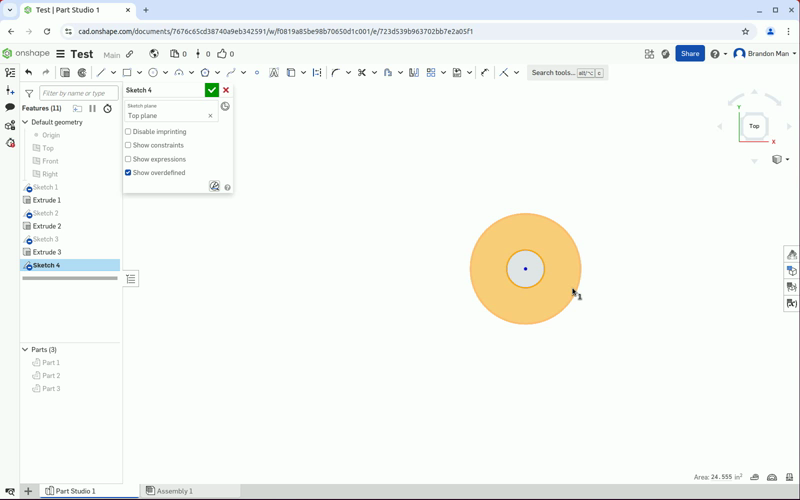
scroll(-6)
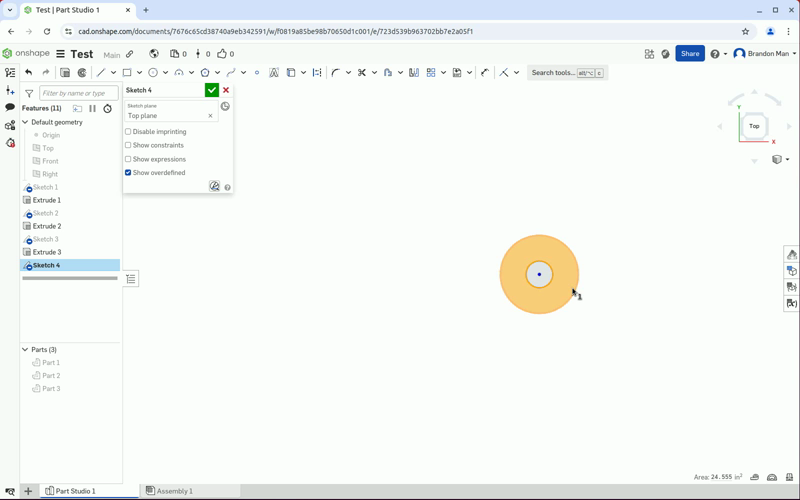
scroll(-6)
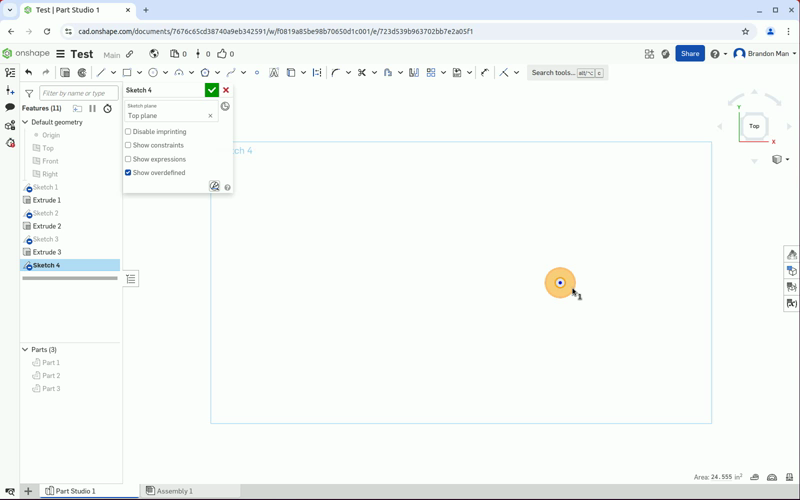
mouse_move(73, 352)
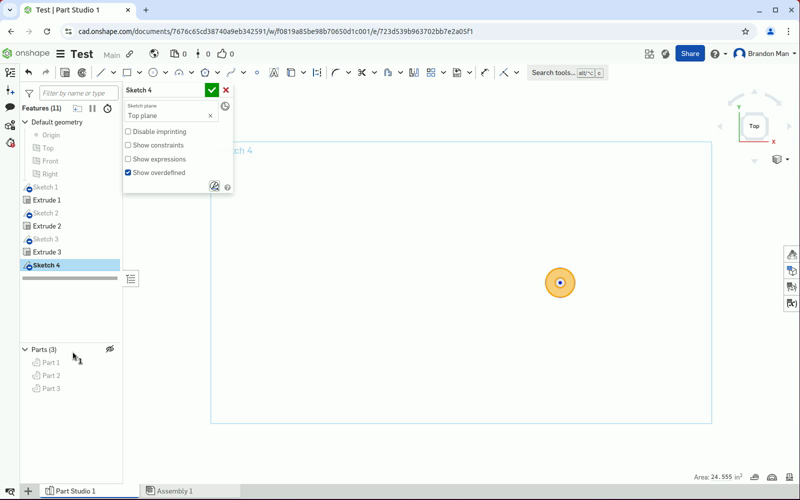
key(shift+y)
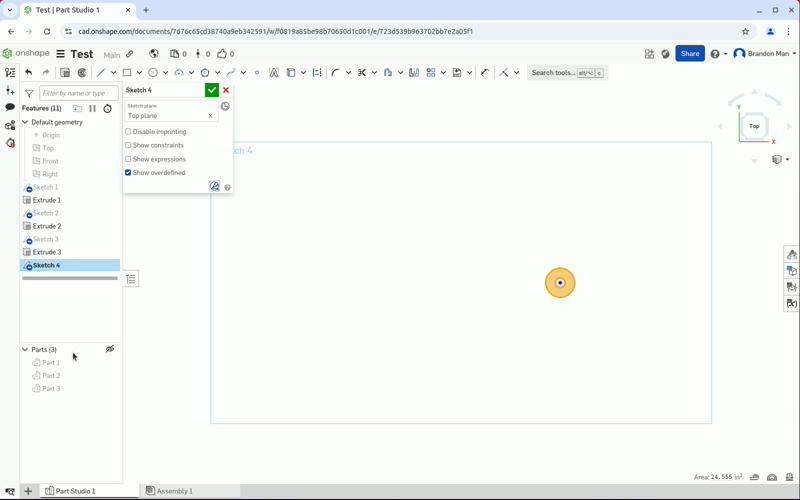
key(shift+e)
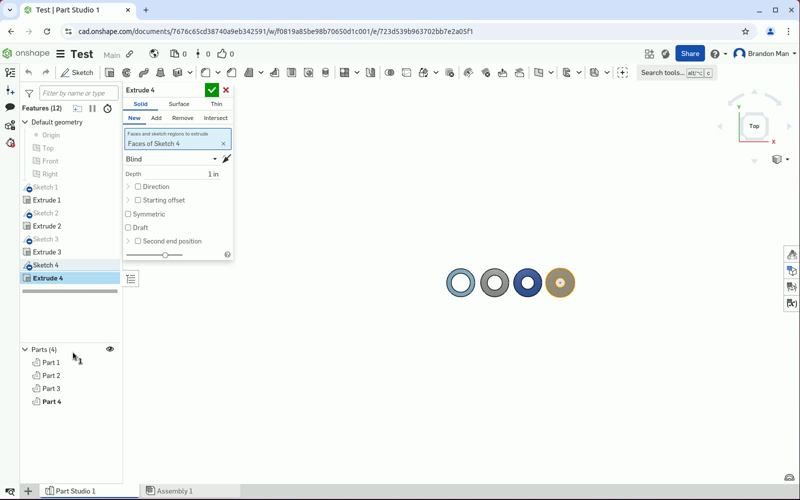
mouse_move(143, 106)
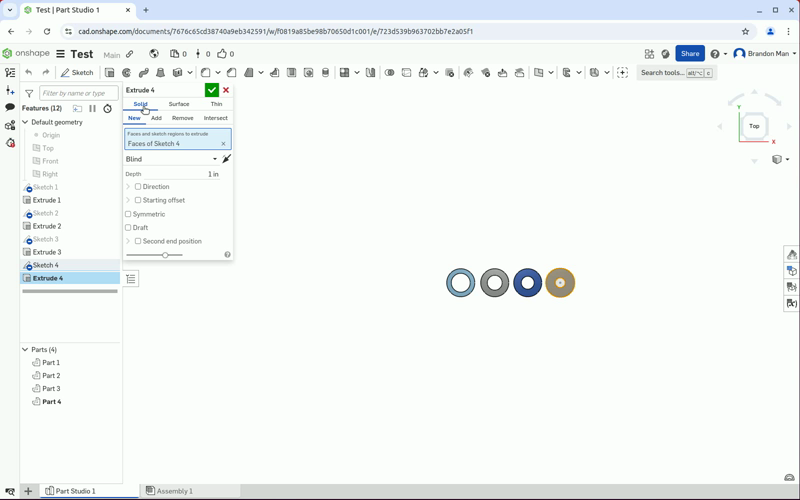
click(143, 106)
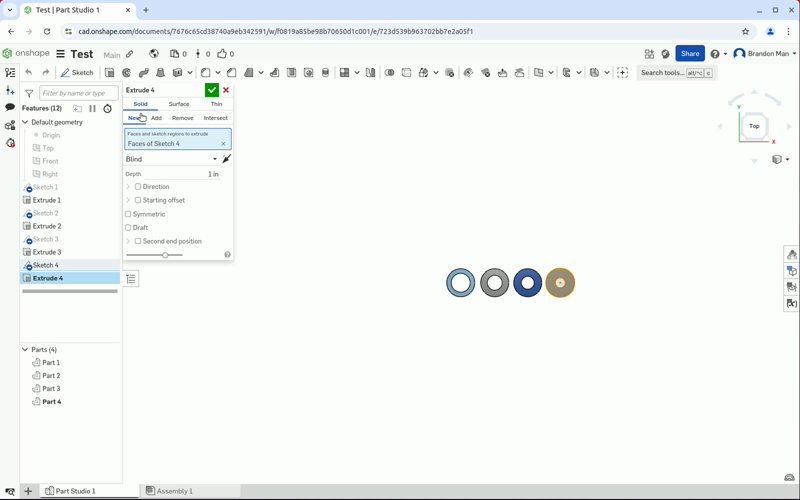
mouse_move(137, 120)
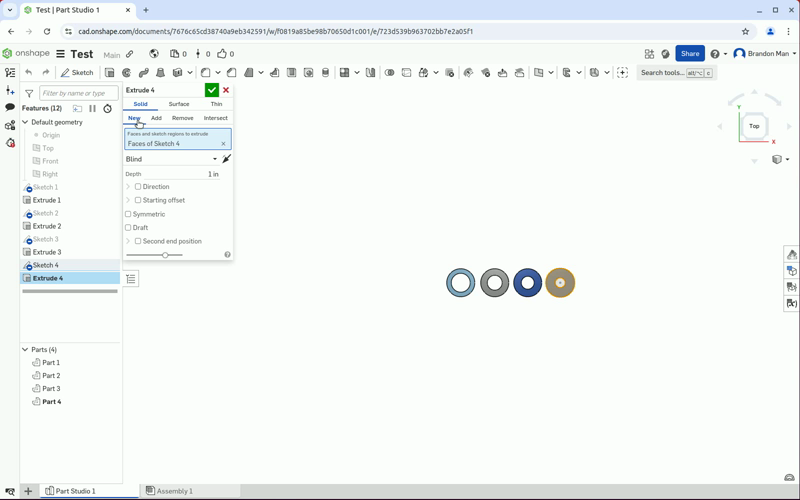
click(137, 120)
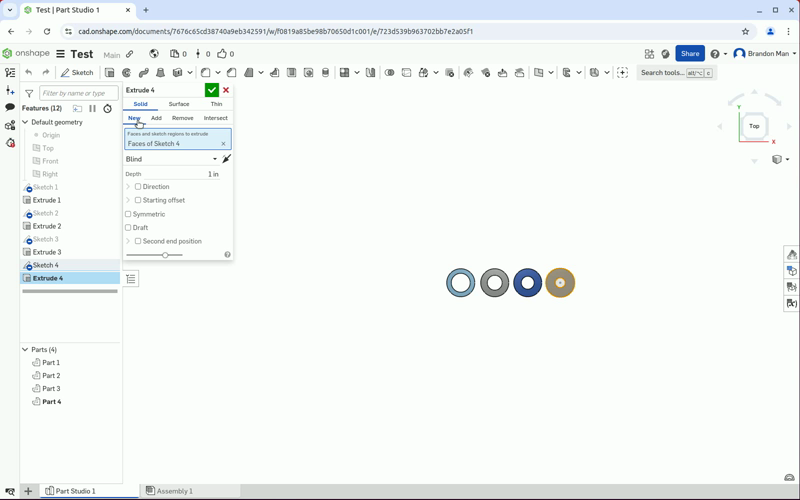
key(tab, 4)
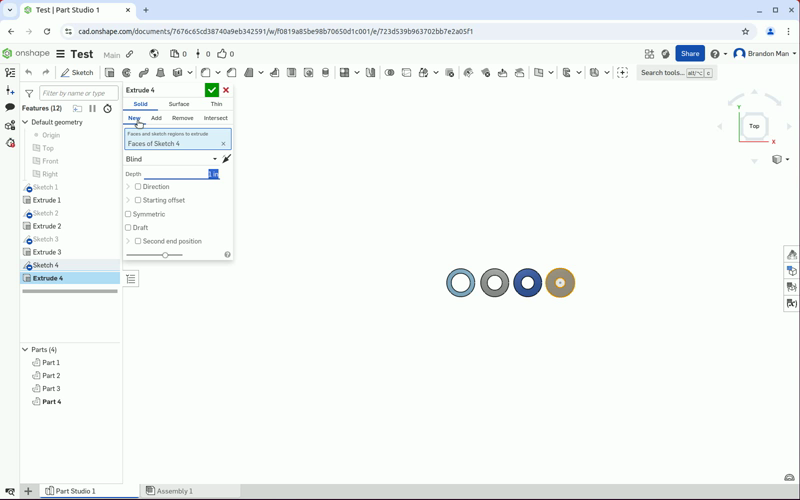
text(0.963)
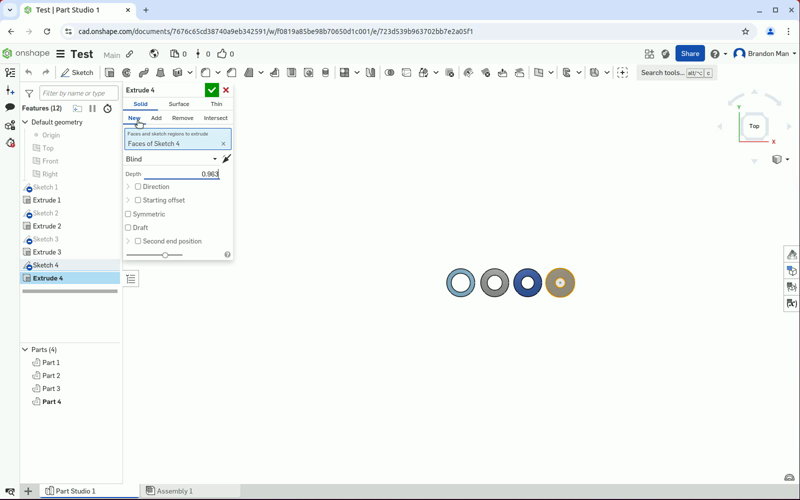
key(enter)
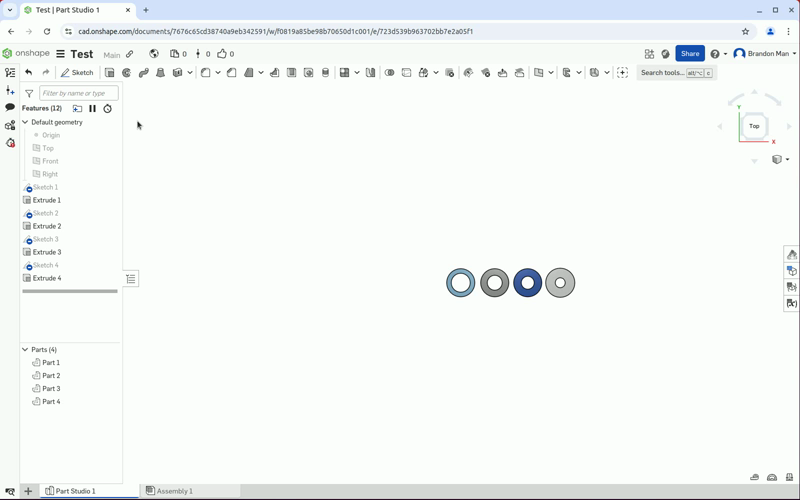
key(shift+h)
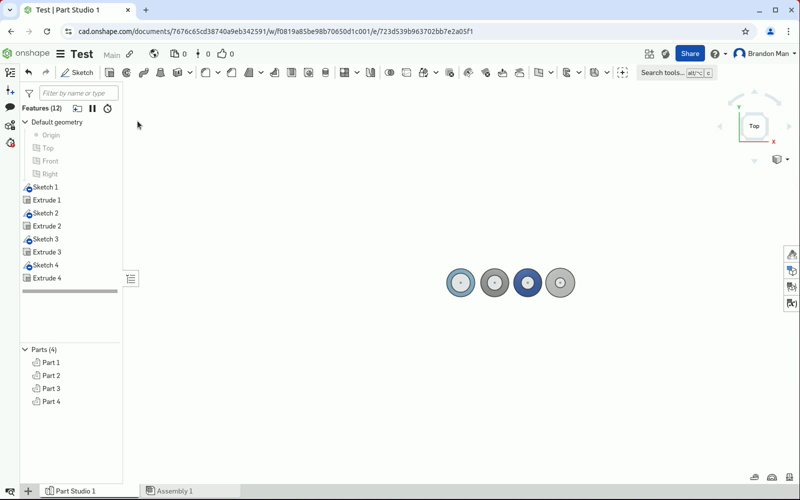
key(shift+h)
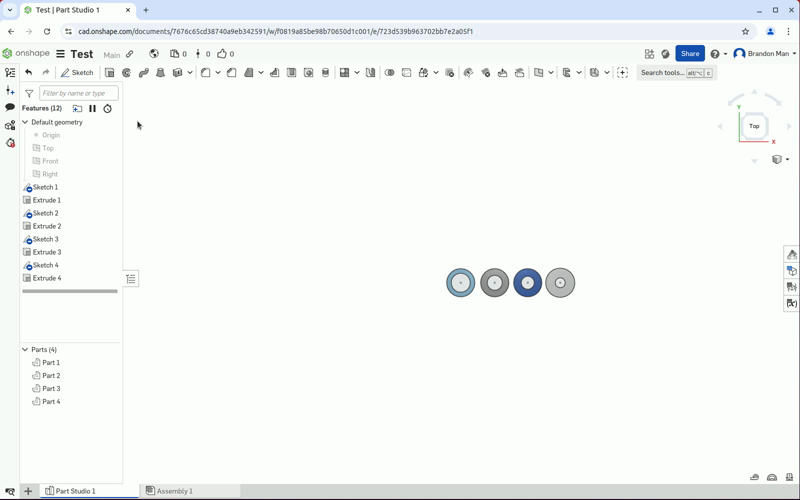
key(shift+7)
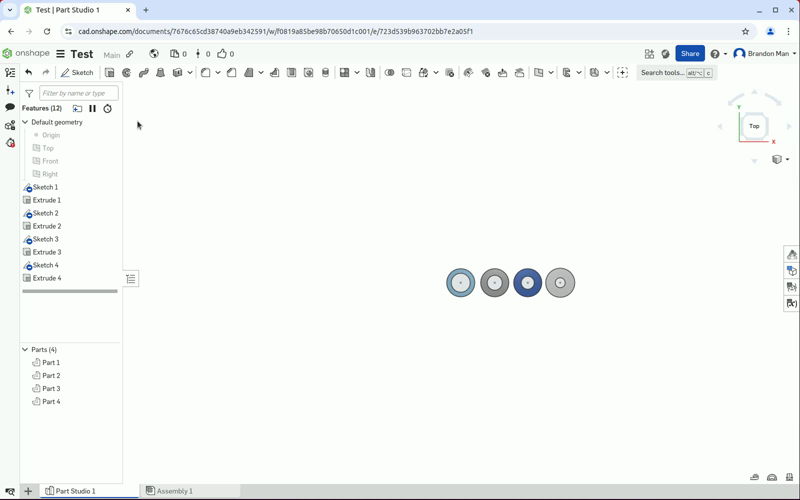
key(up, 3)
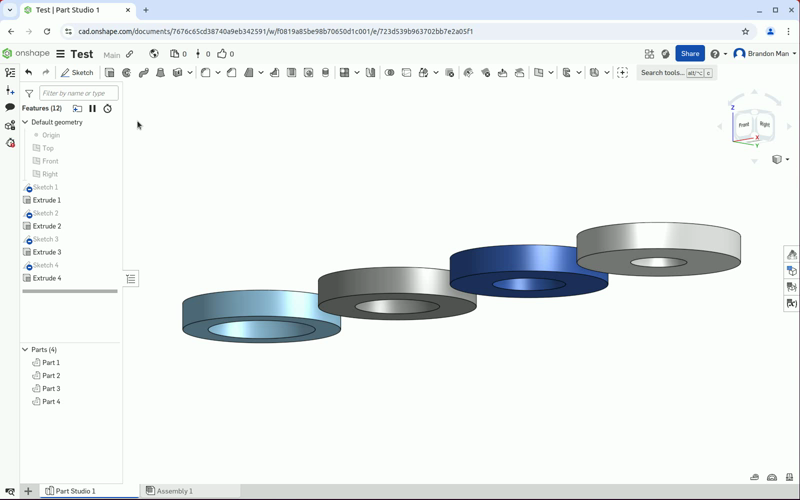
key(left, 3)
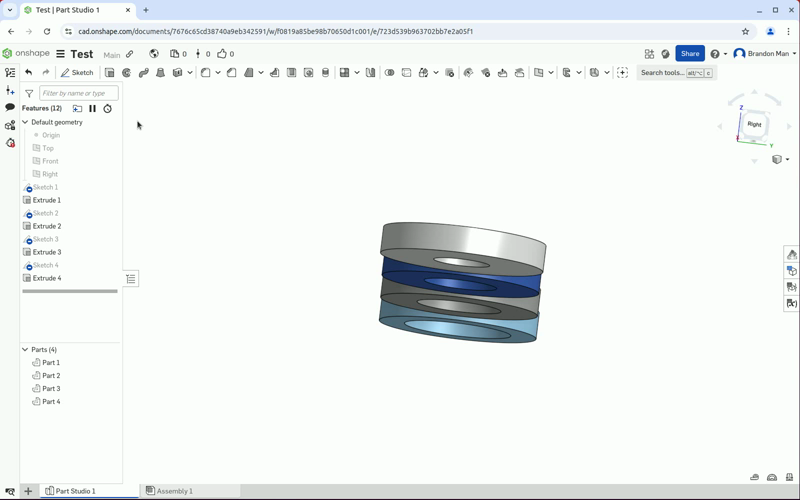
key(right, 3)
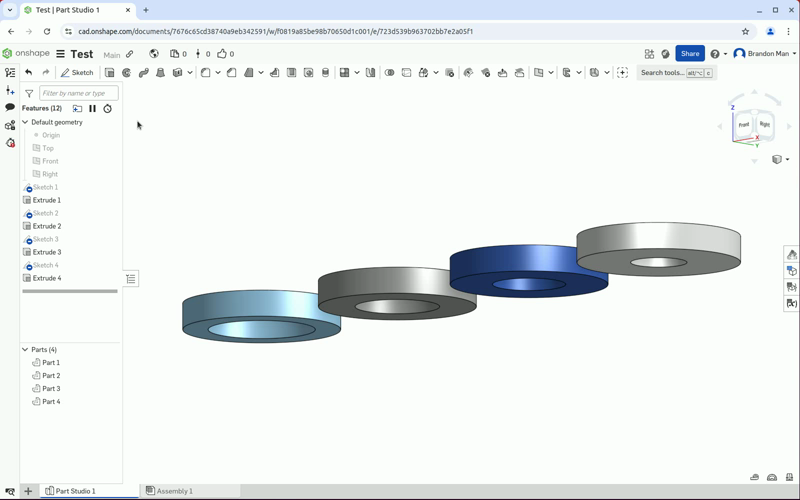
key(down, 3)
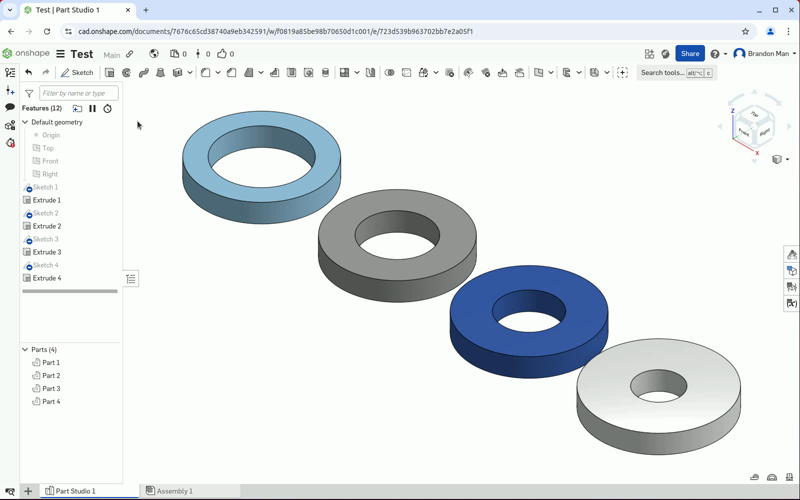
mouse_move(73, 189)
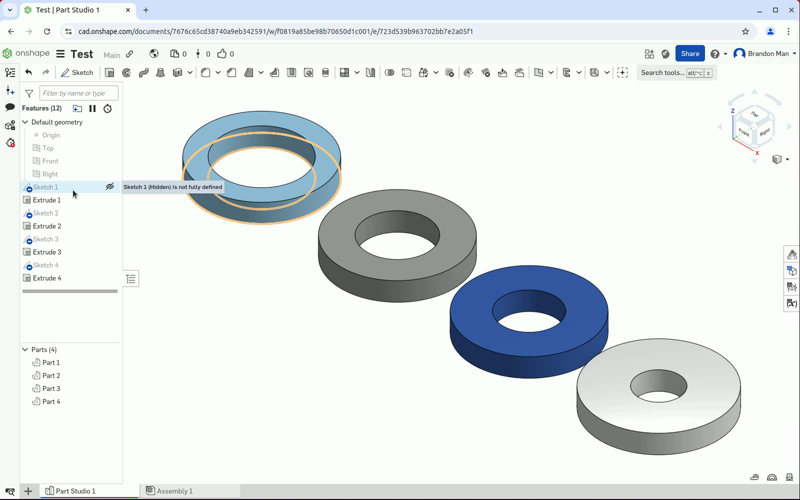
click(73, 189)